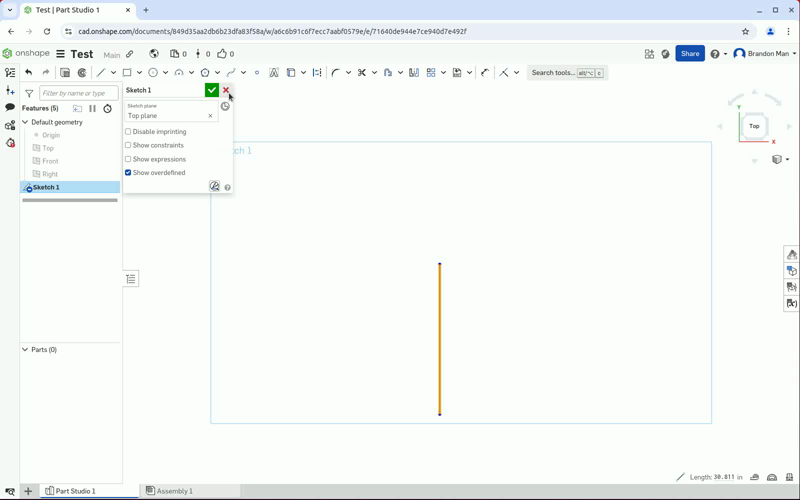
key(shift+h)
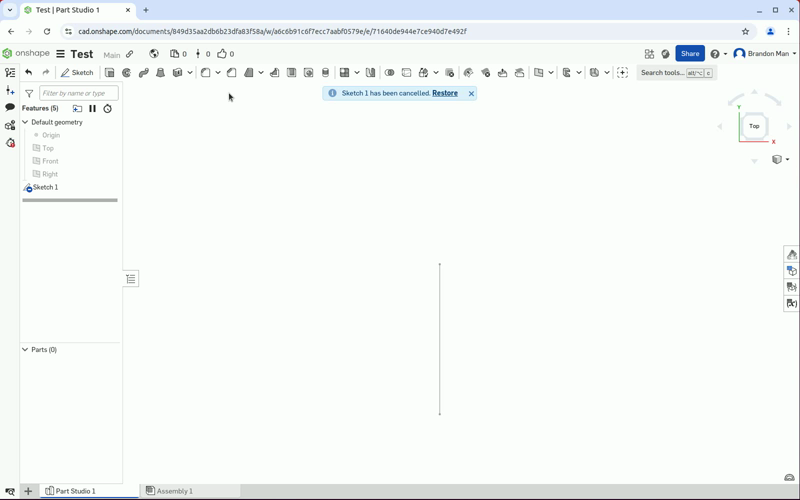
mouse_move(73, 352)
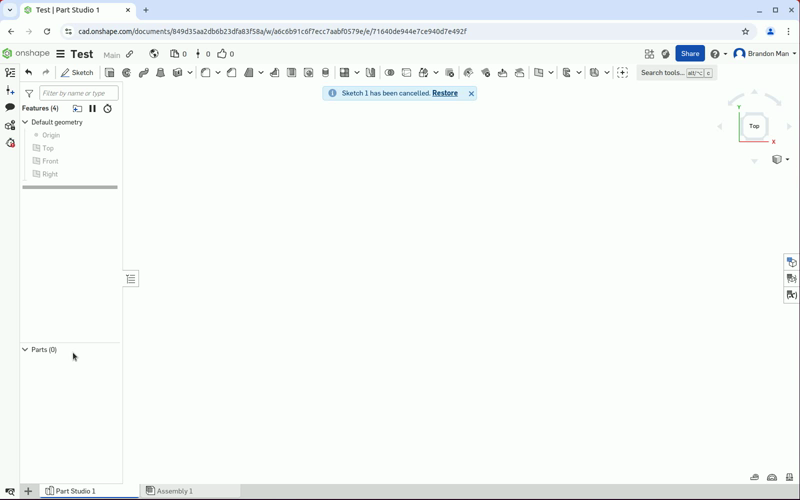
key(y)
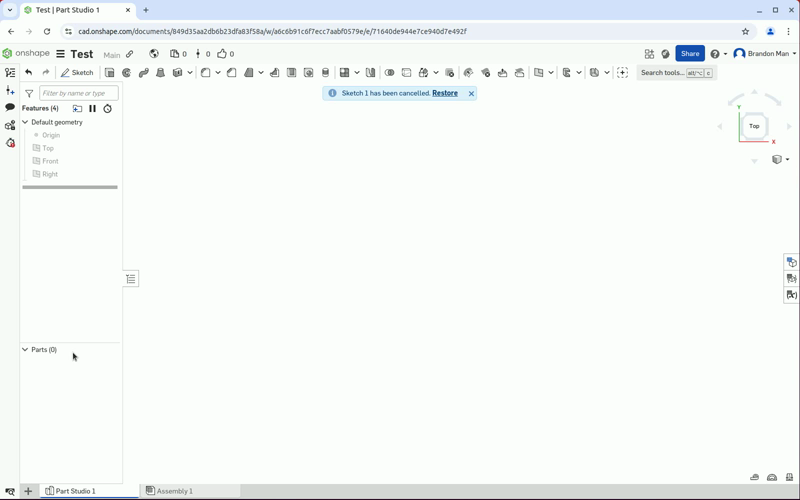
key(shift+p)
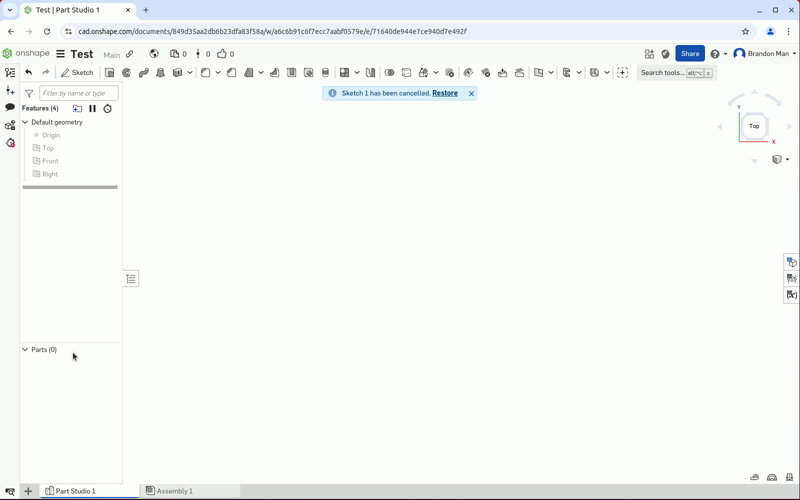
key(space)
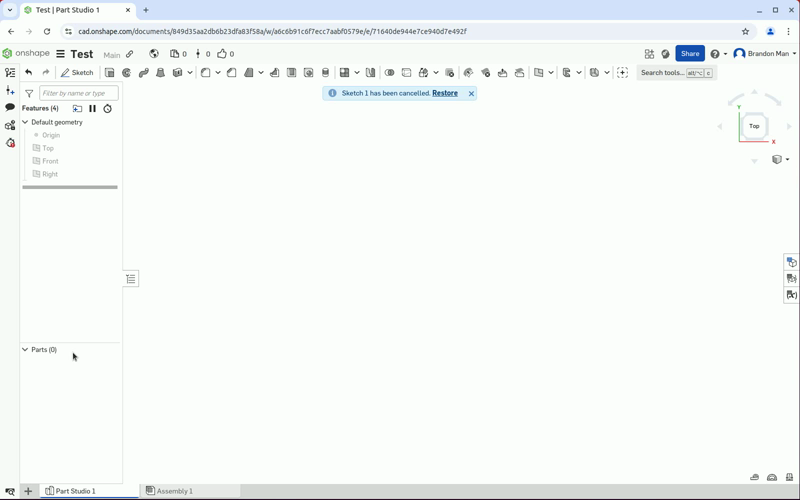
key_down(shift)
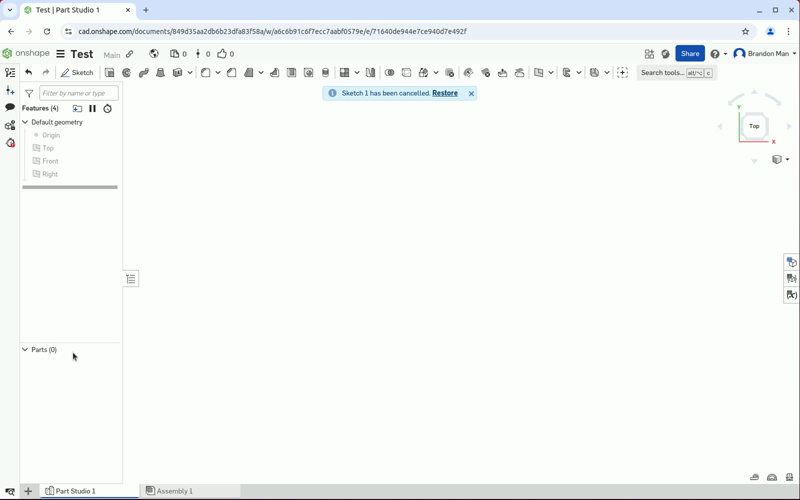
key(up)
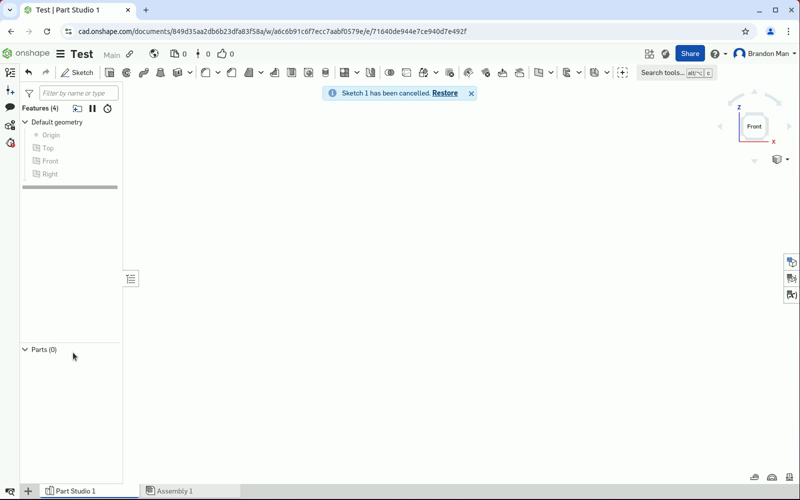
key_up(shift)
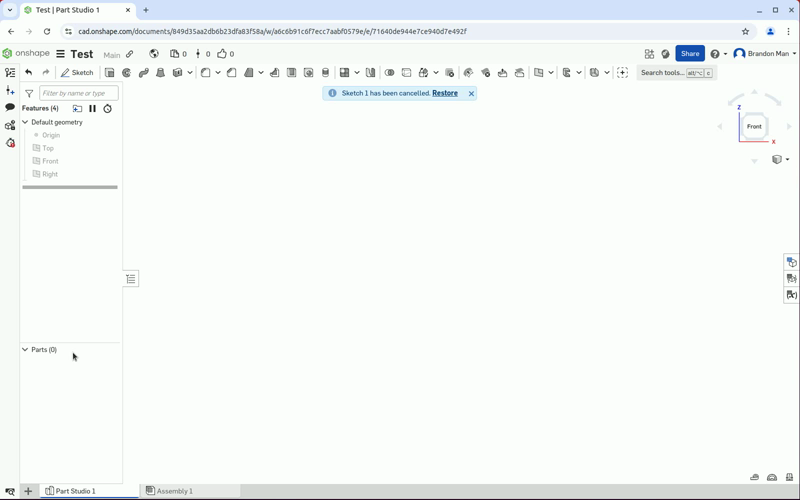
mouse_move(73, 352)
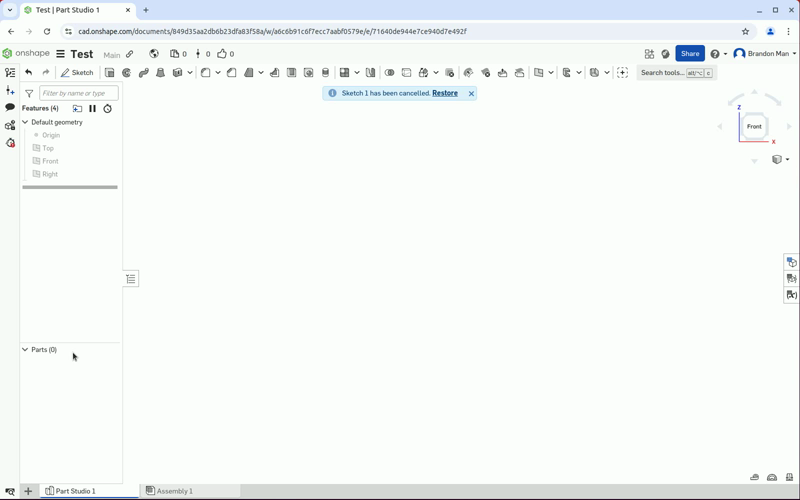
key(shift+y)
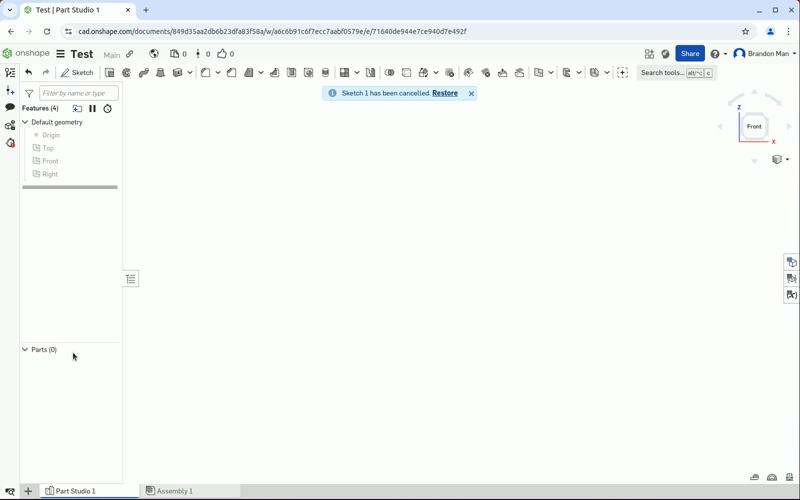
key(shift+s)
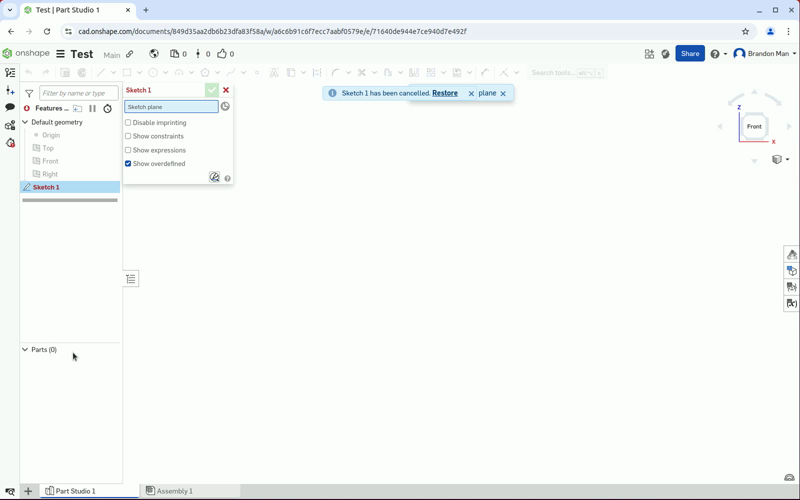
mouse_move(73, 163)
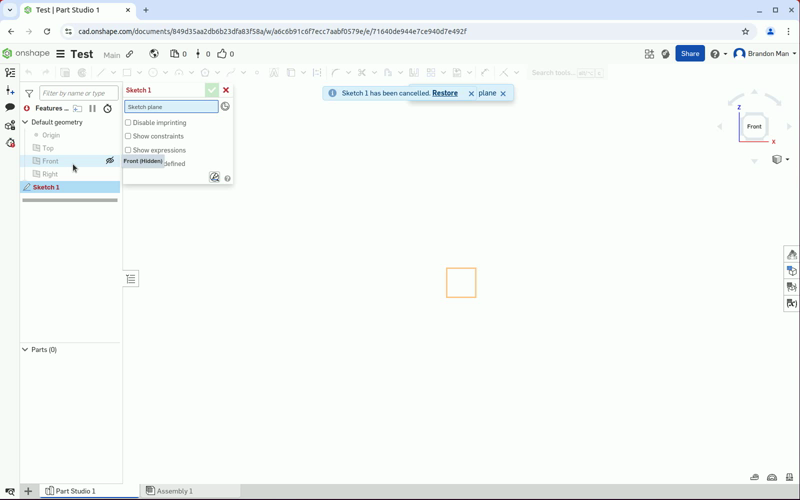
click(73, 163)
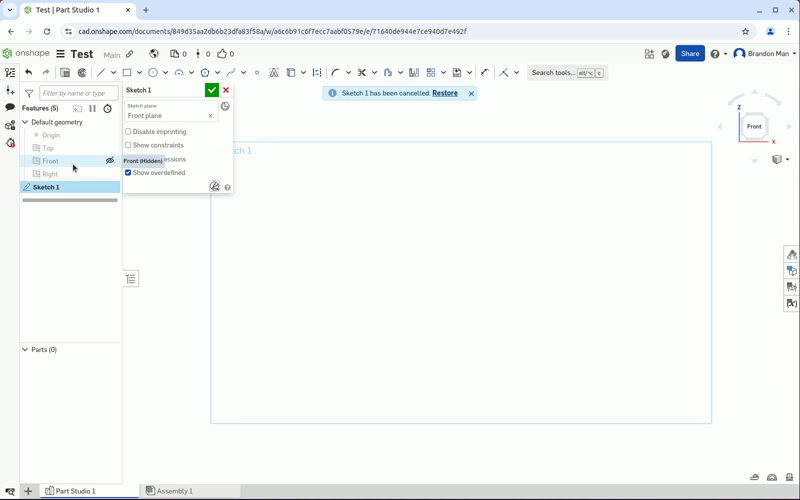
mouse_move(73, 352)
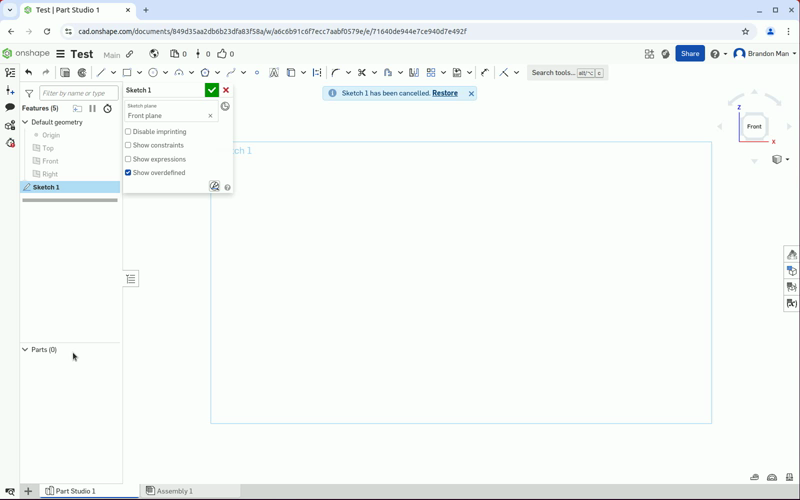
key(y)
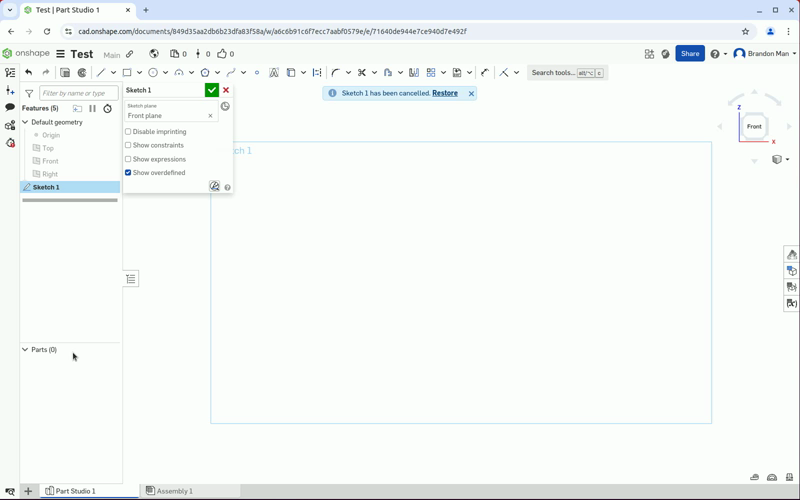
key(l)
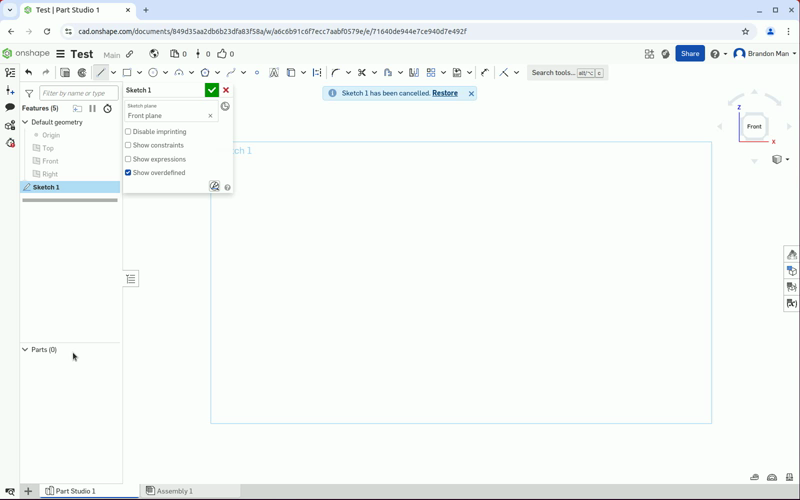
key_down(shift)
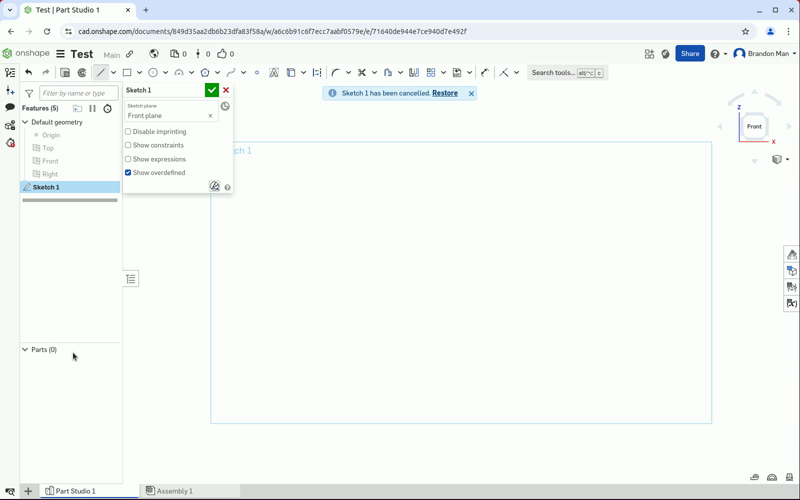
mouse_move(361, 335)
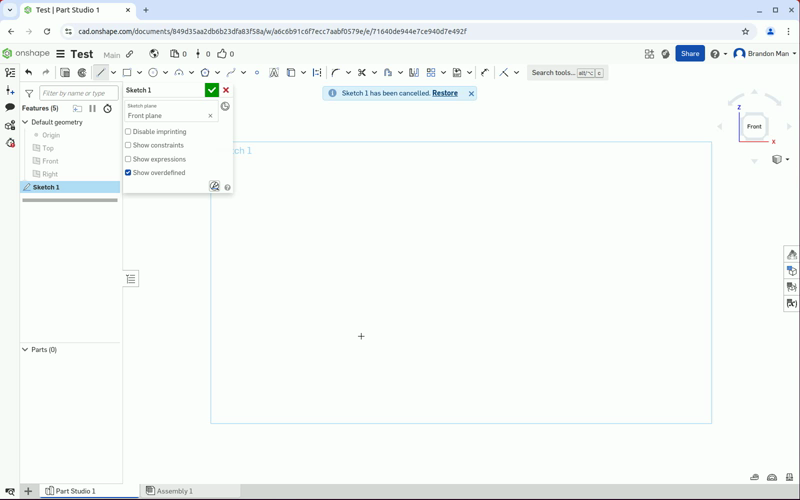
click(361, 335)
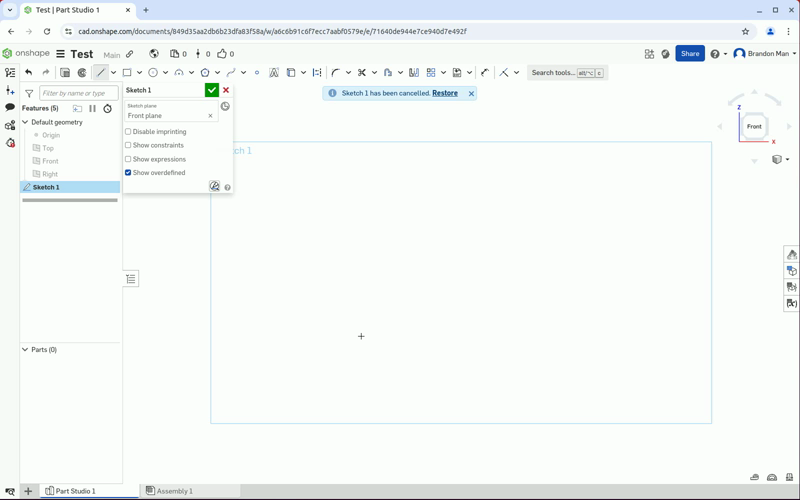
key_up(shift)
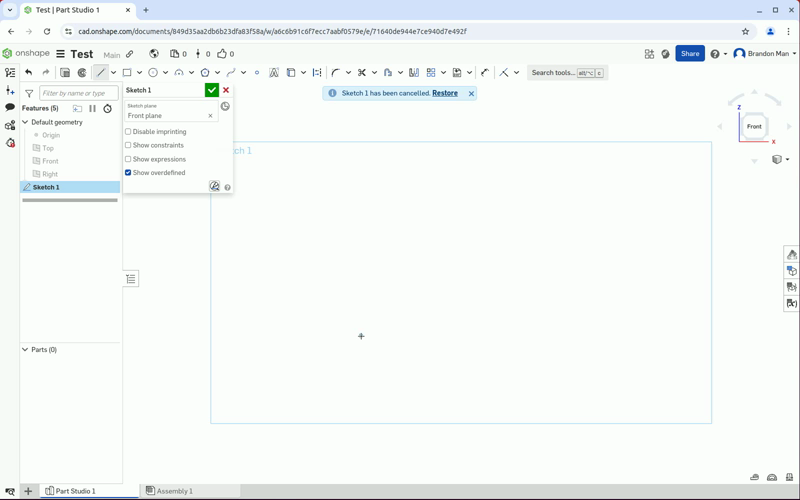
key_down(shift)
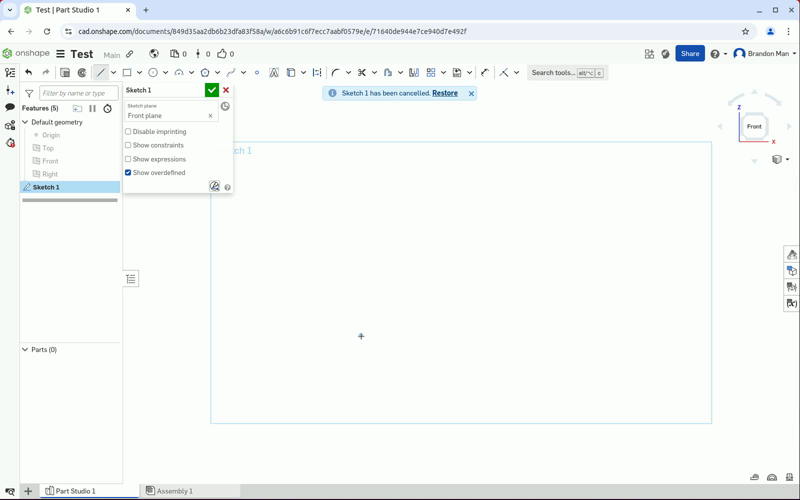
mouse_move(563, 335)
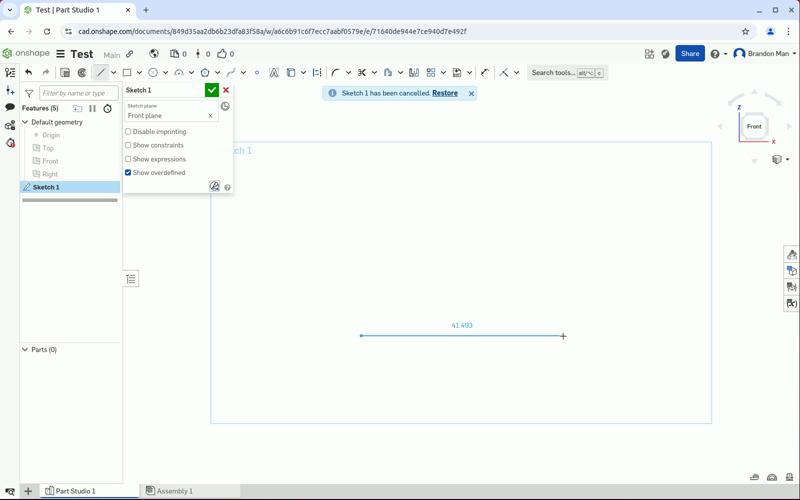
click(563, 335)
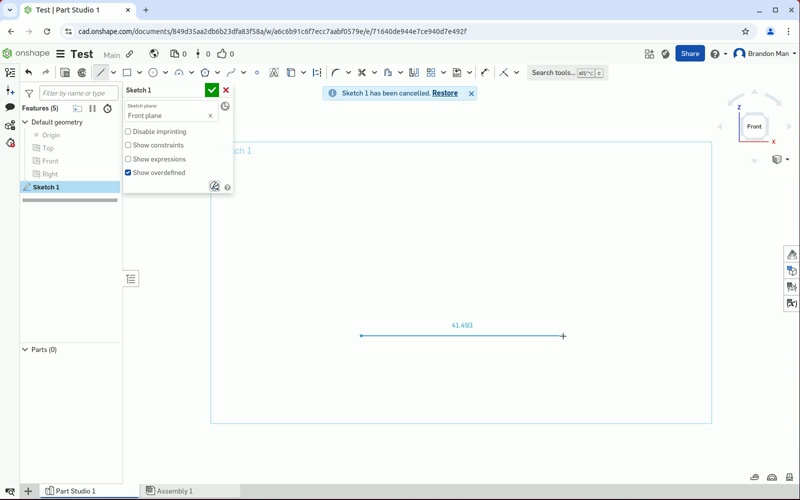
key_up(shift)
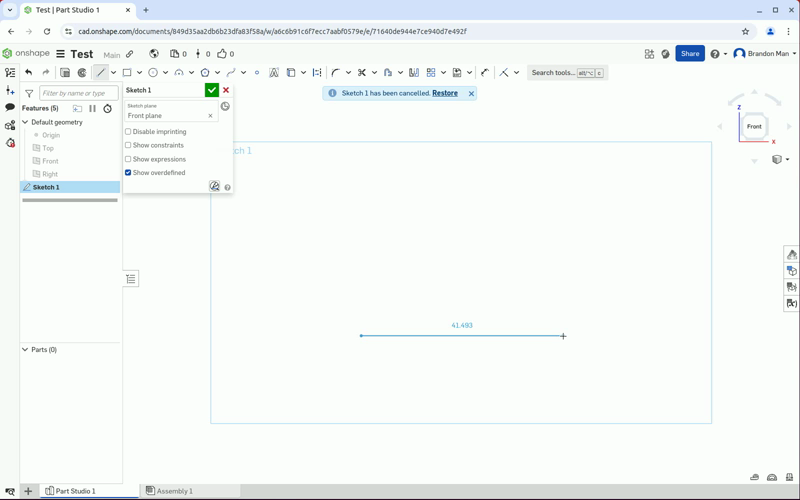
key_down(shift)
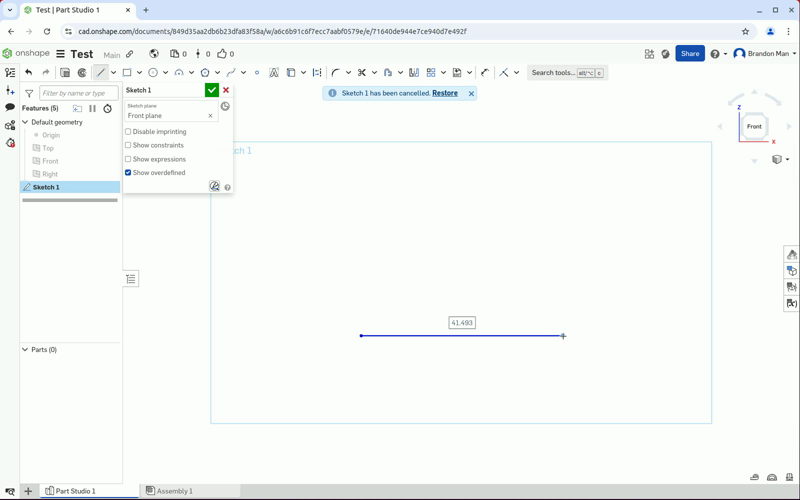
mouse_move(589, 335)
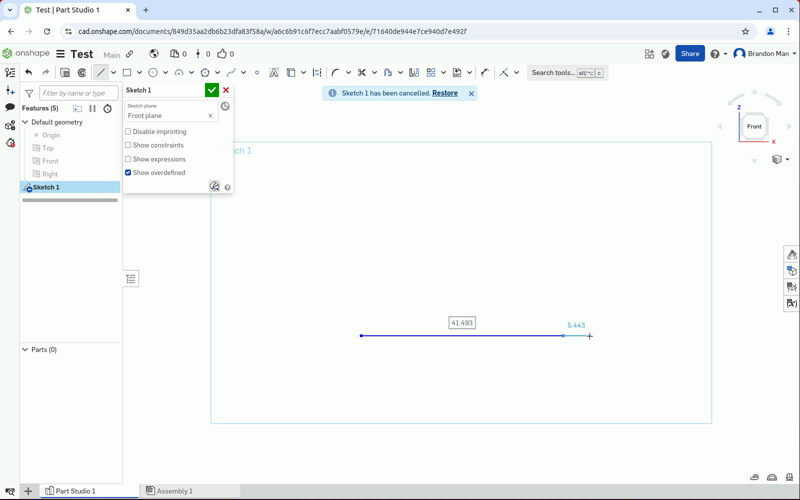
mouse_move(563, 295)
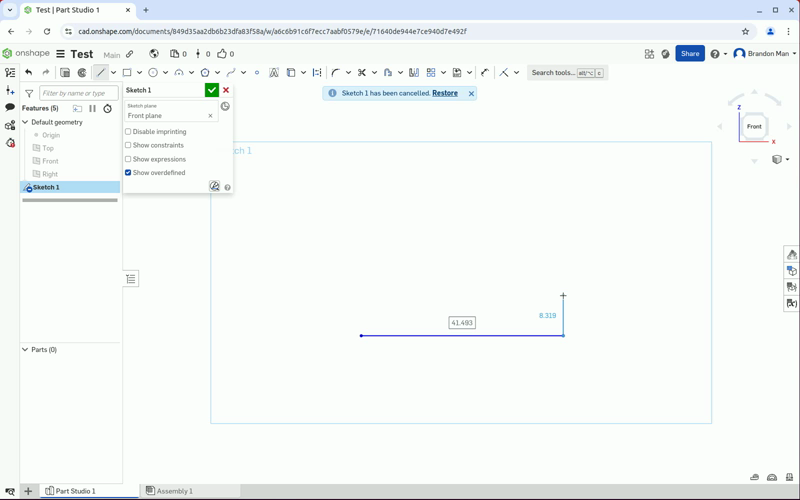
click(563, 295)
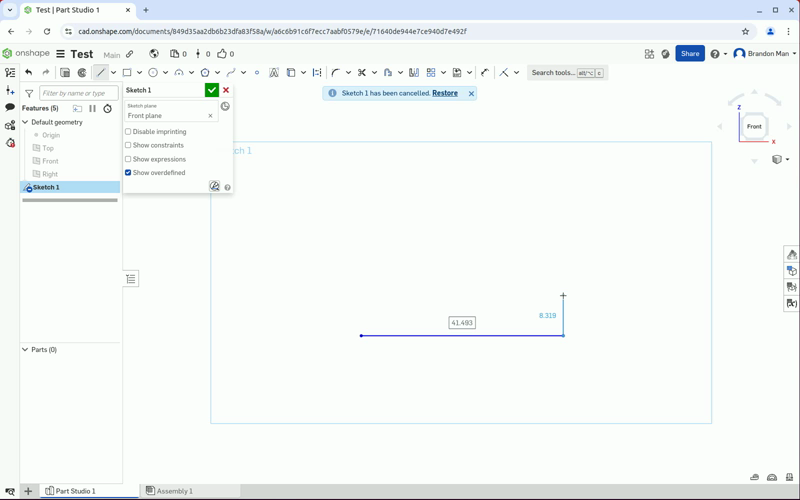
key_up(shift)
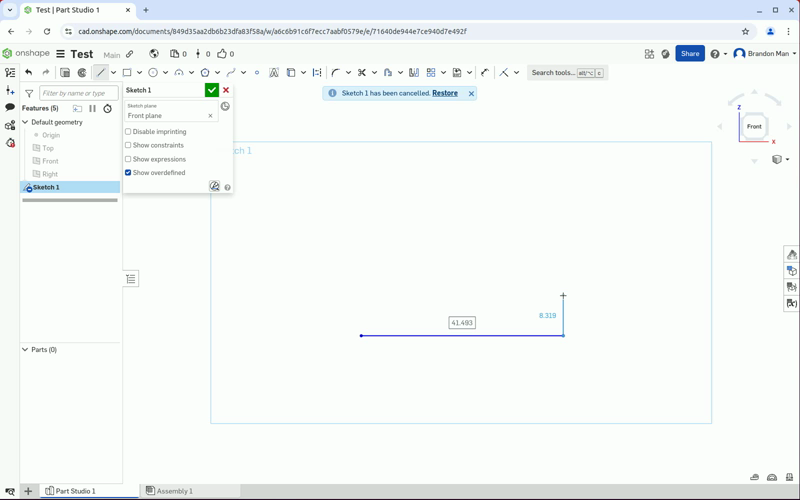
key_down(shift)
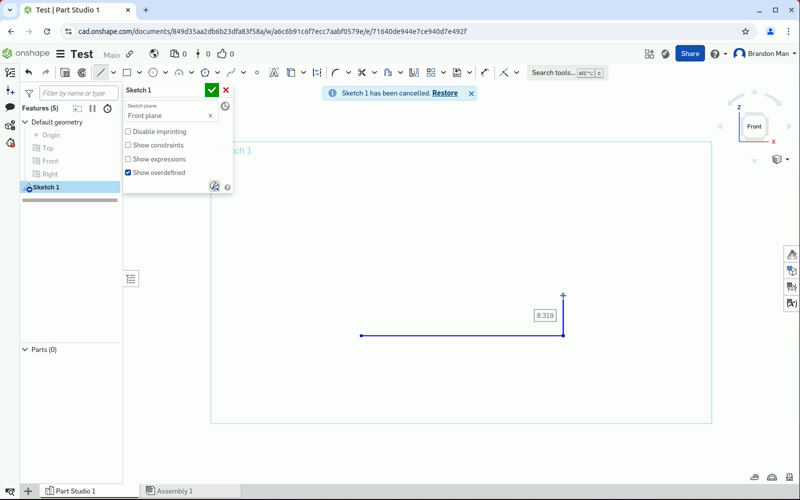
mouse_move(390, 295)
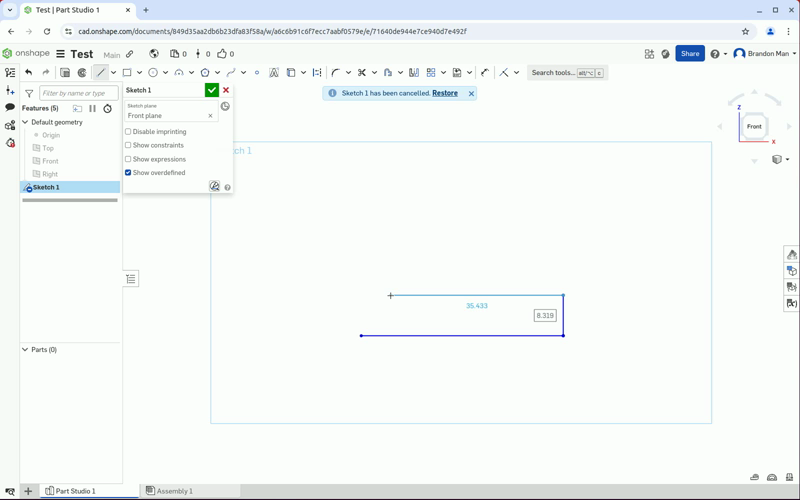
click(390, 295)
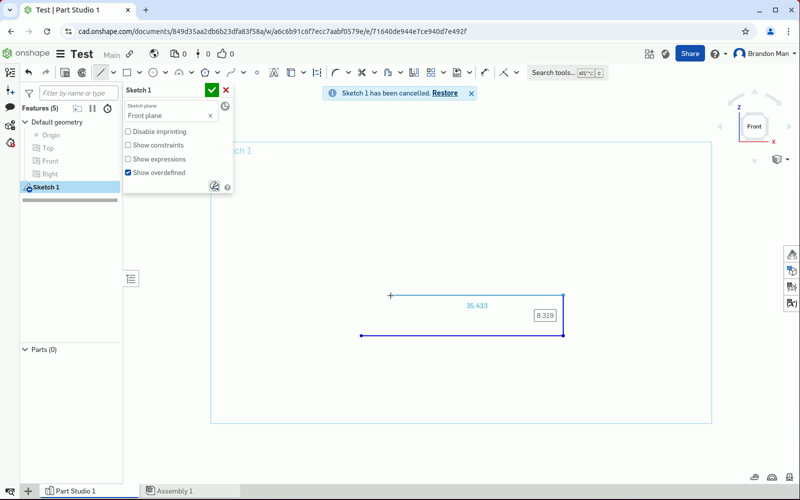
key_up(shift)
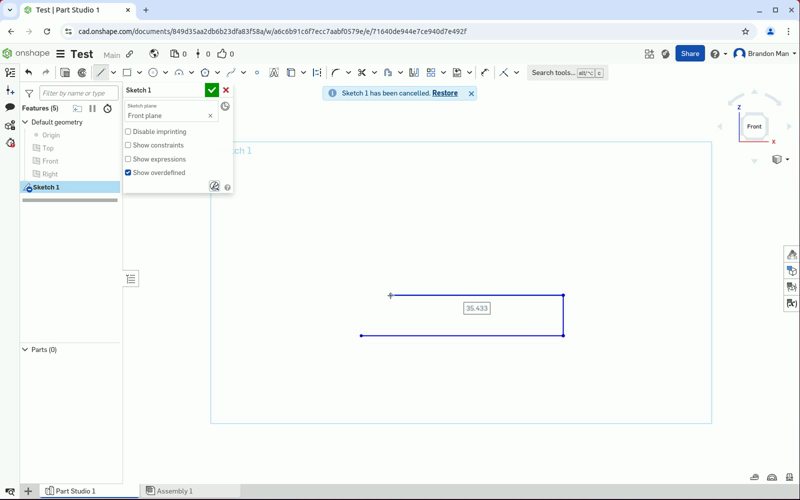
key_down(shift)
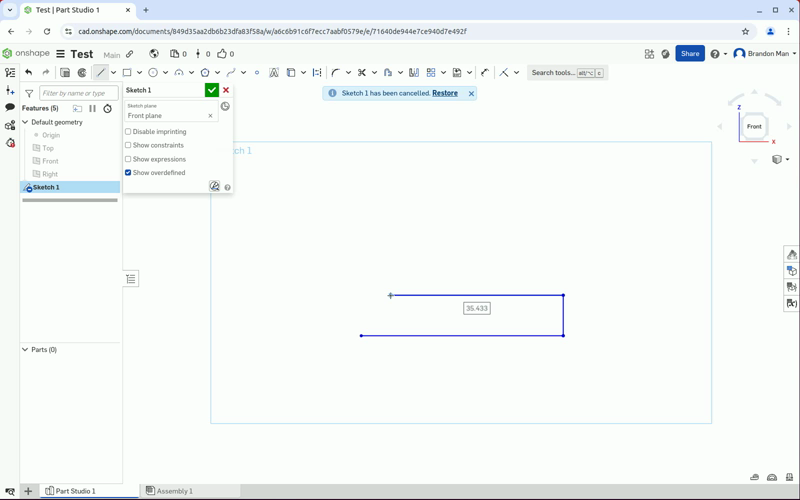
mouse_move(390, 204)
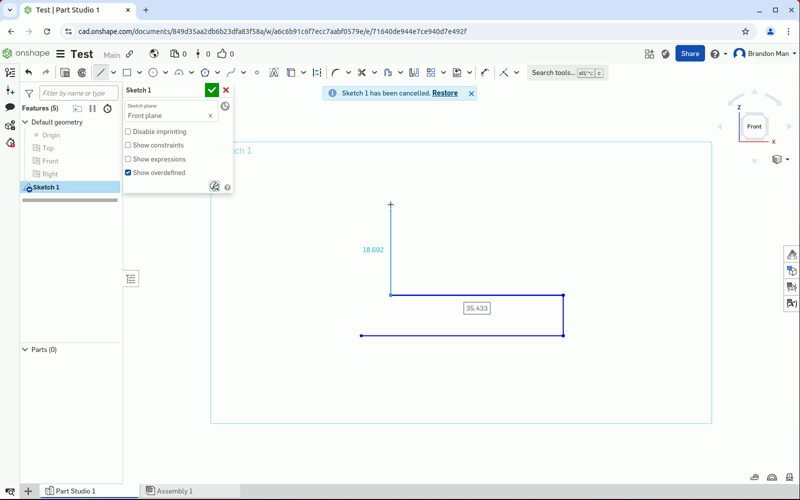
click(390, 204)
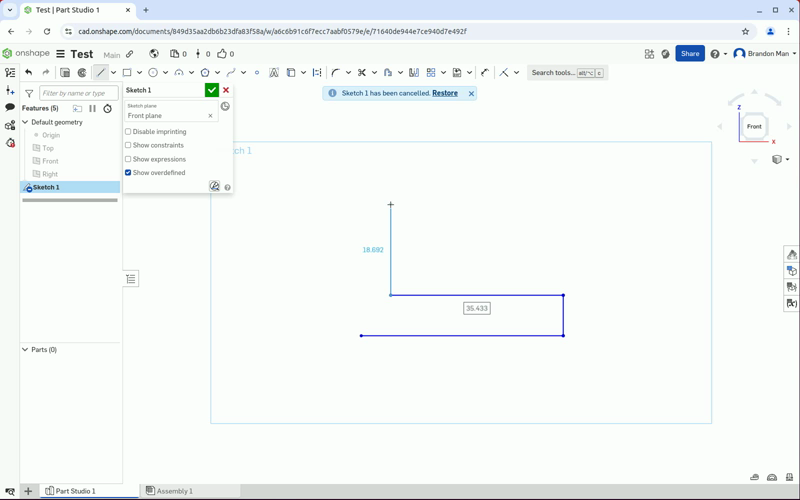
key_up(shift)
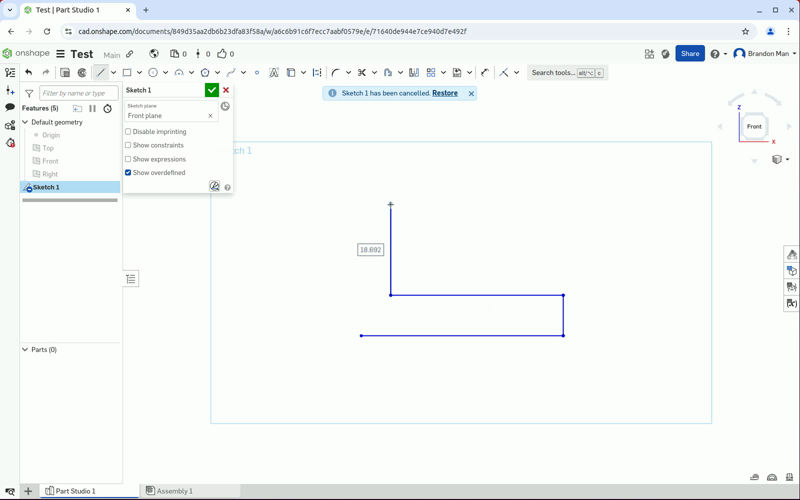
key_down(shift)
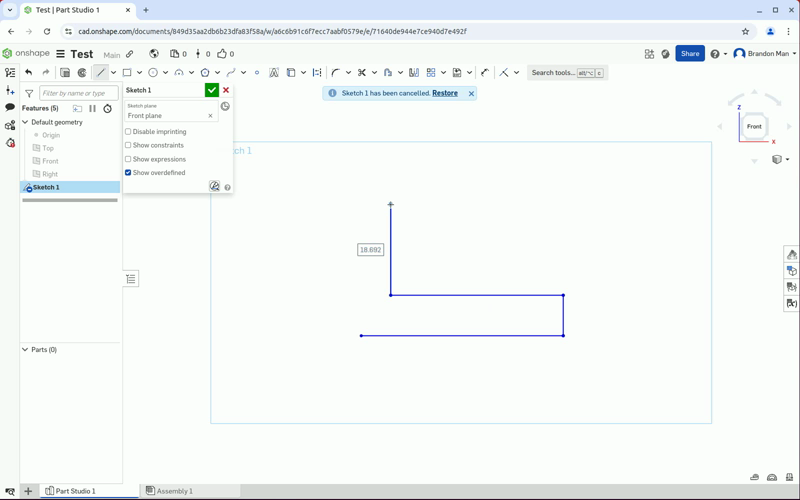
mouse_move(420, 204)
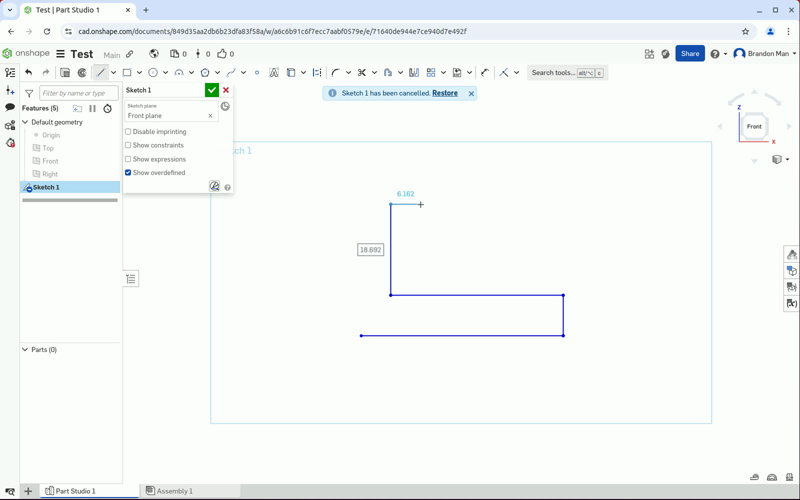
mouse_move(361, 204)
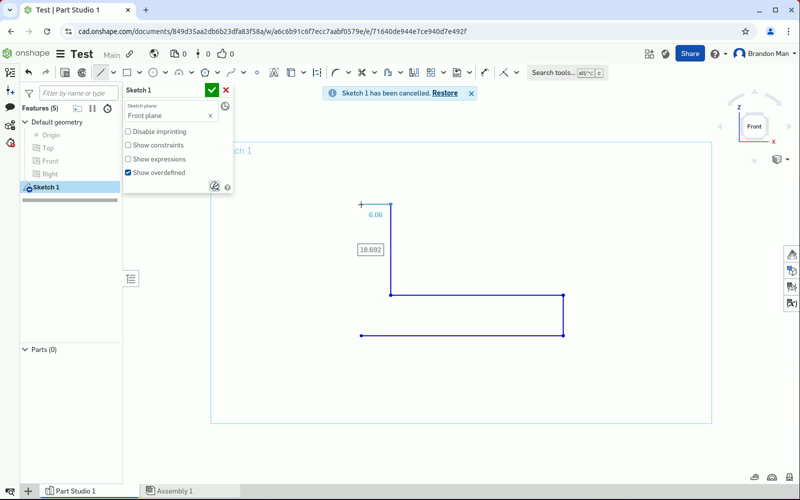
click(361, 204)
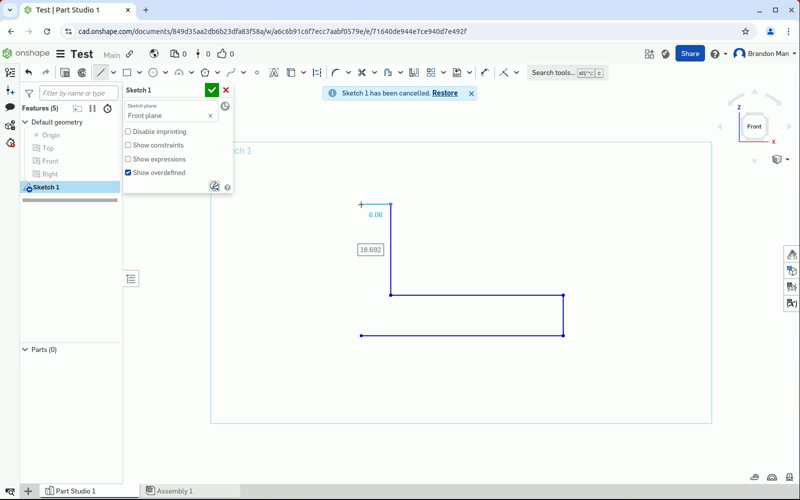
key_up(shift)
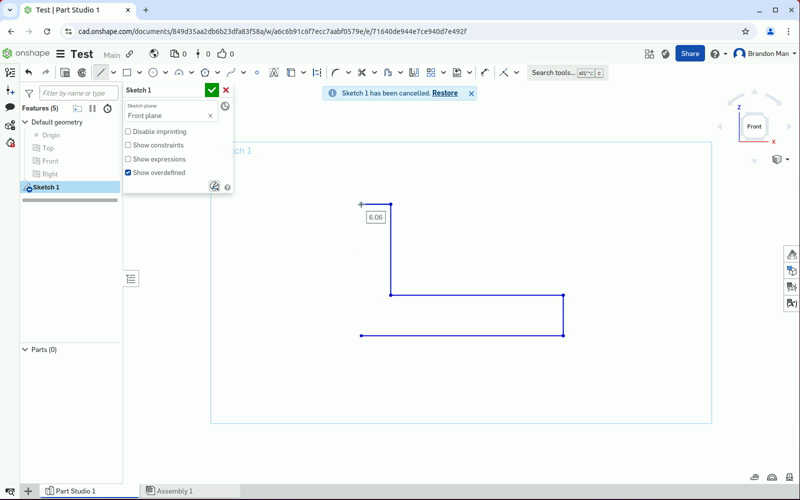
key_down(shift)
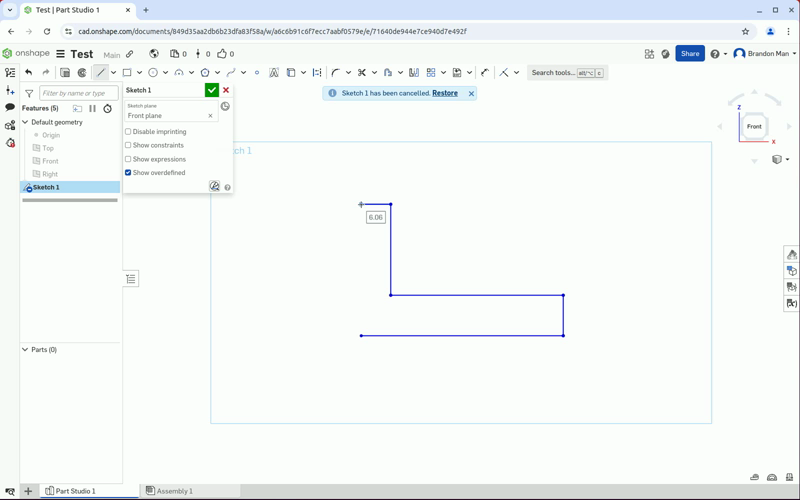
mouse_move(361, 335)
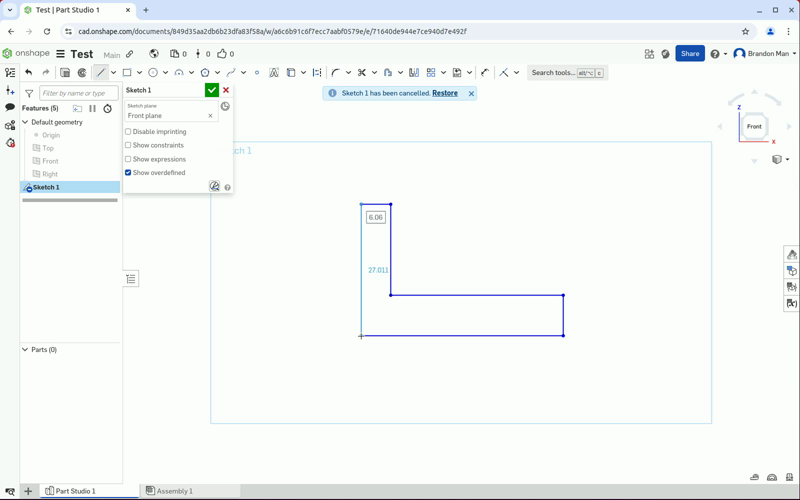
key_up(shift)
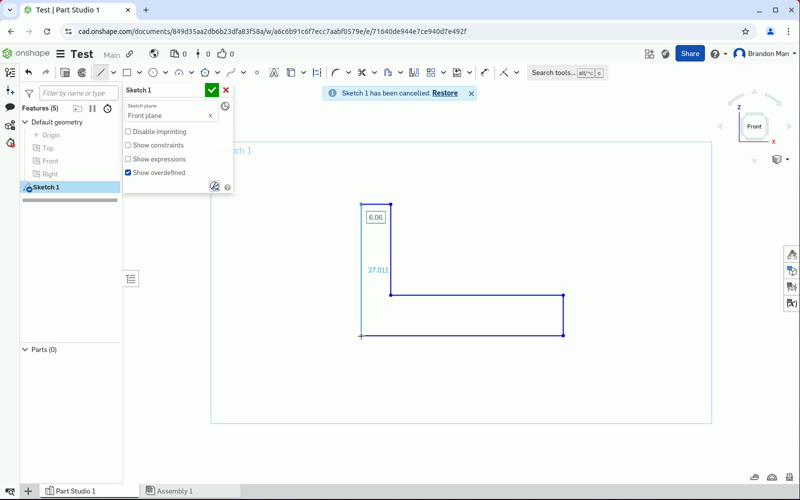
click(361, 335)
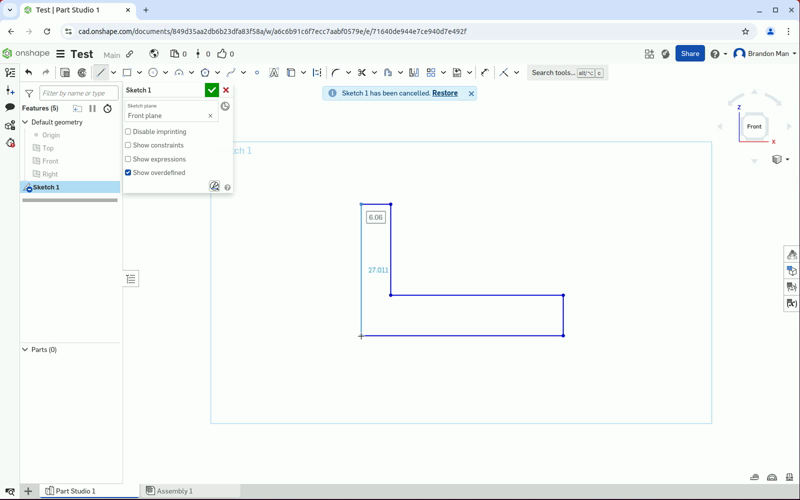
key(esc)
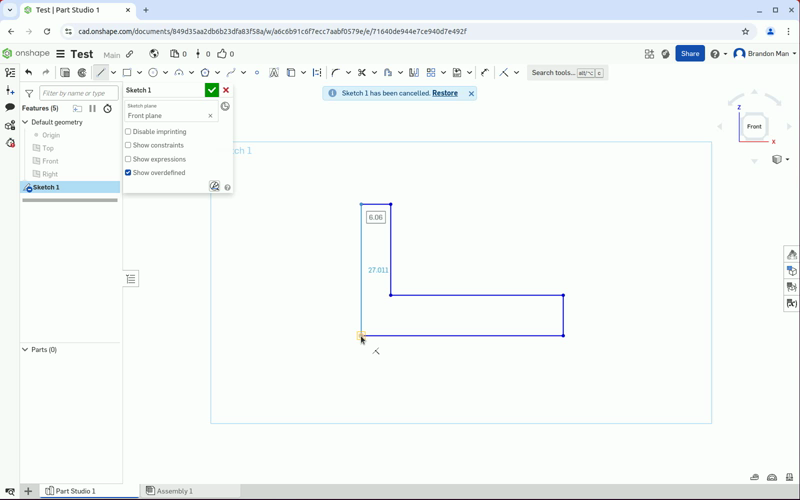
mouse_move(511, 323)
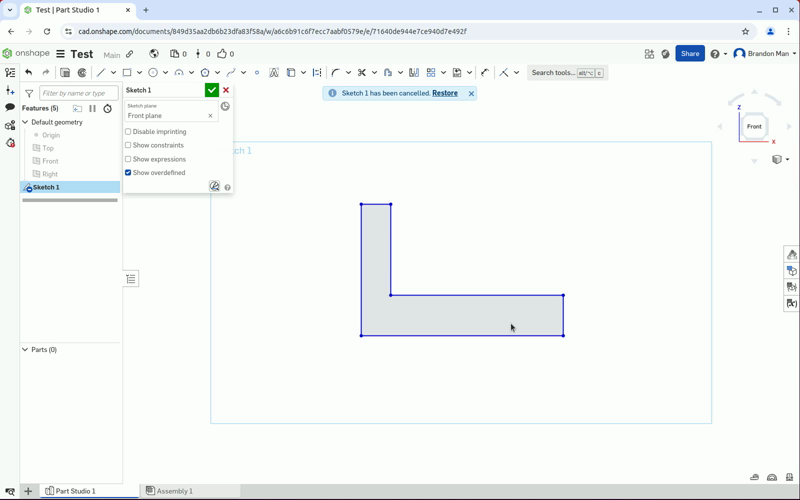
click(511, 323)
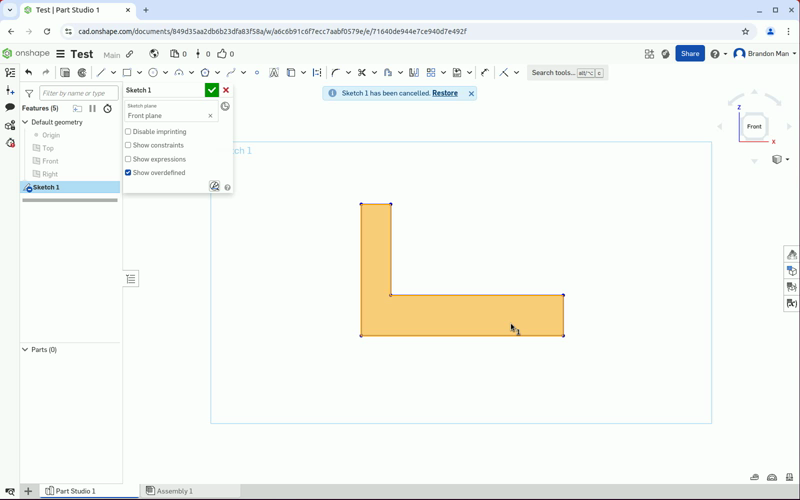
mouse_move(73, 352)
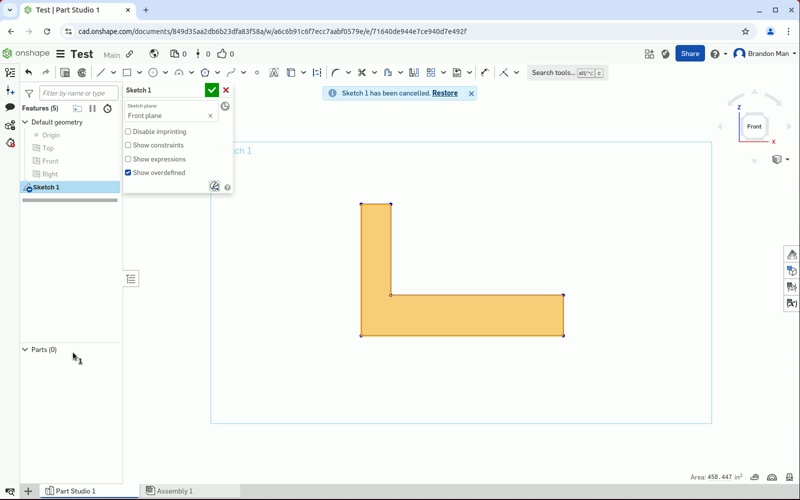
key(shift+y)
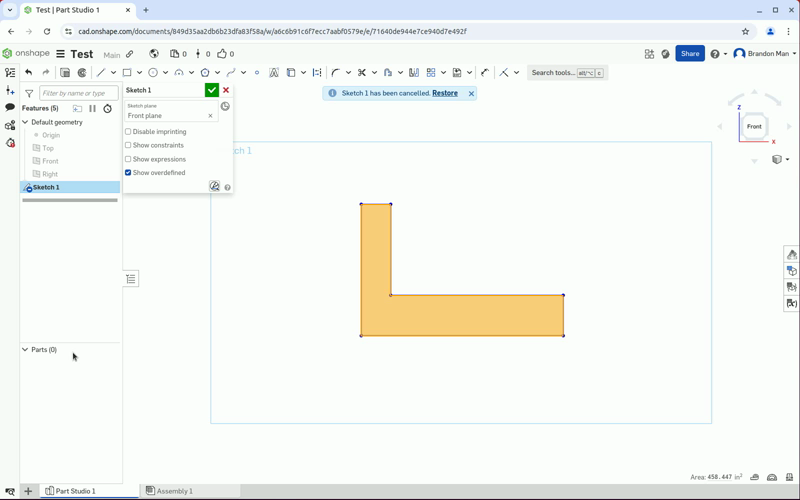
key(shift+e)
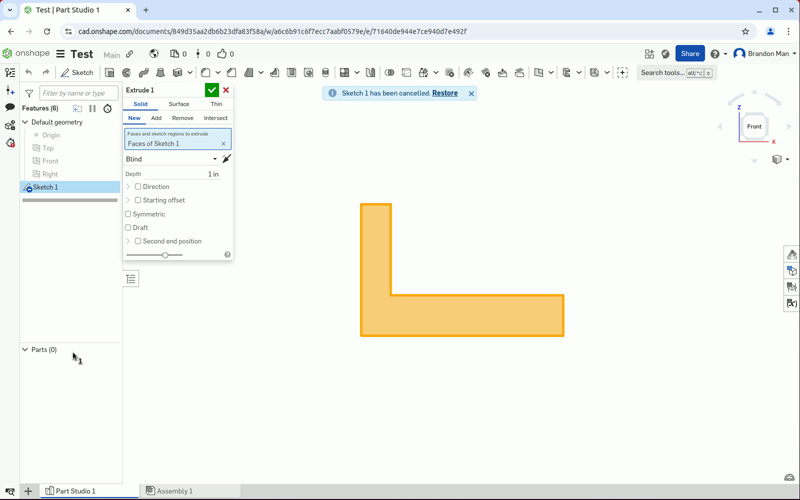
mouse_move(143, 106)
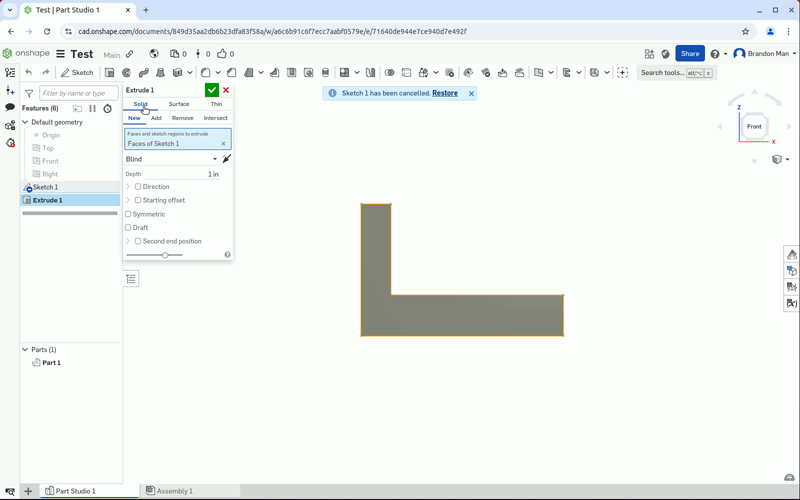
click(143, 106)
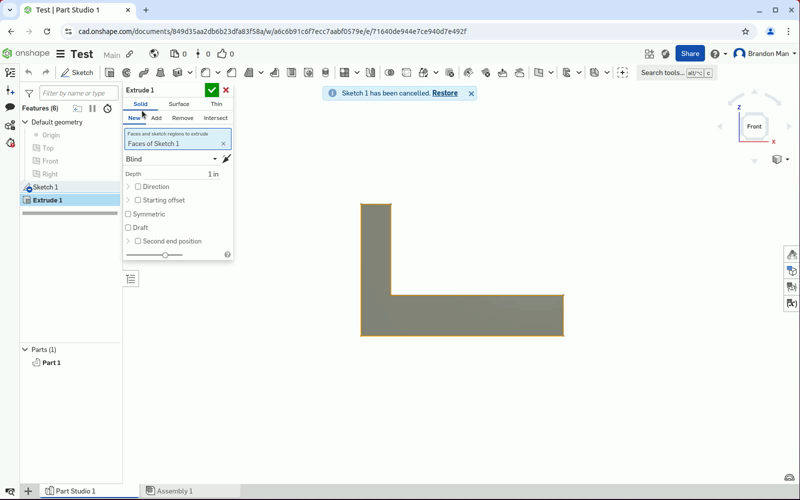
mouse_move(137, 120)
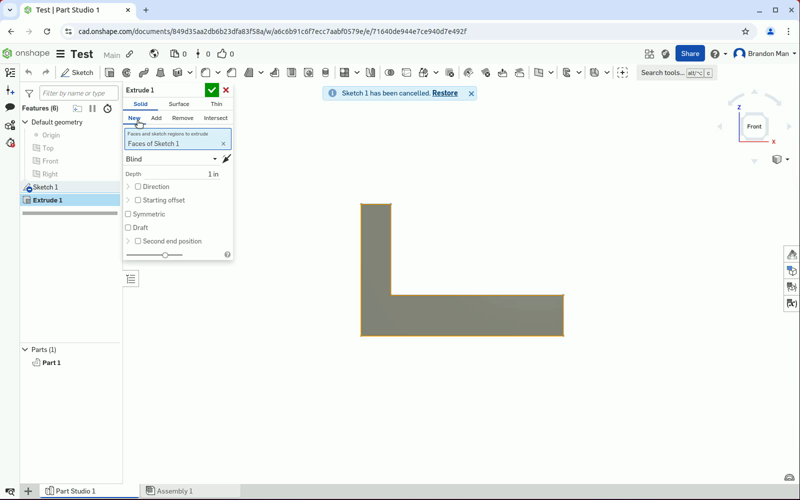
click(137, 120)
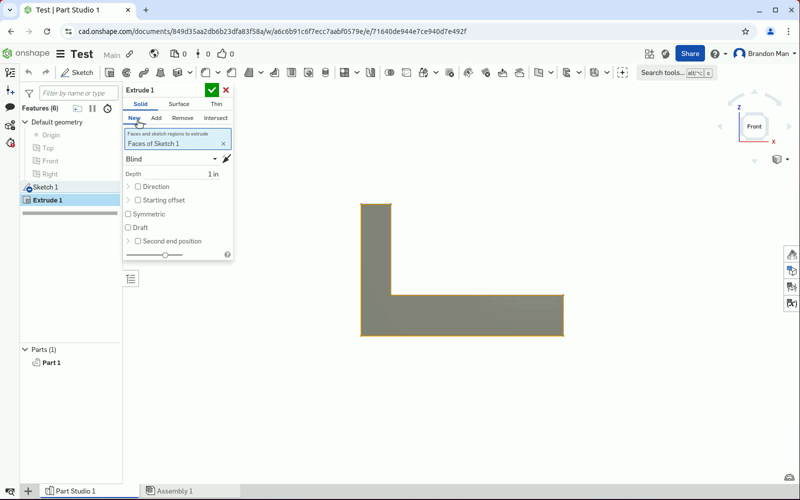
key(tab, 4)
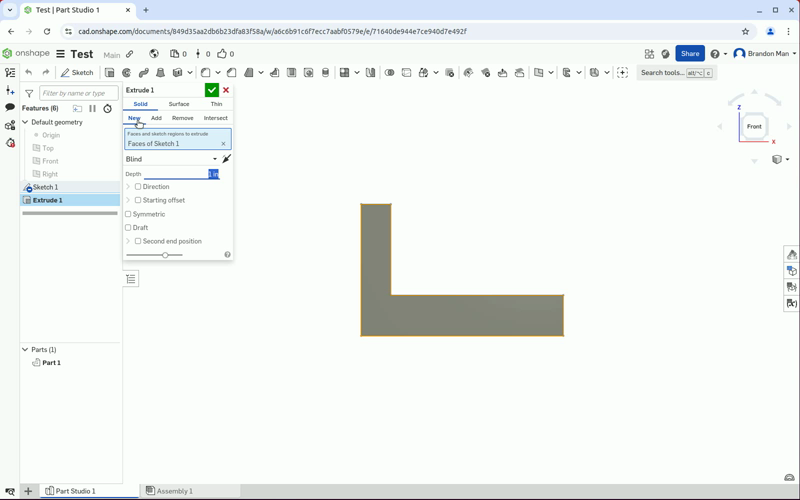
text(12.517)
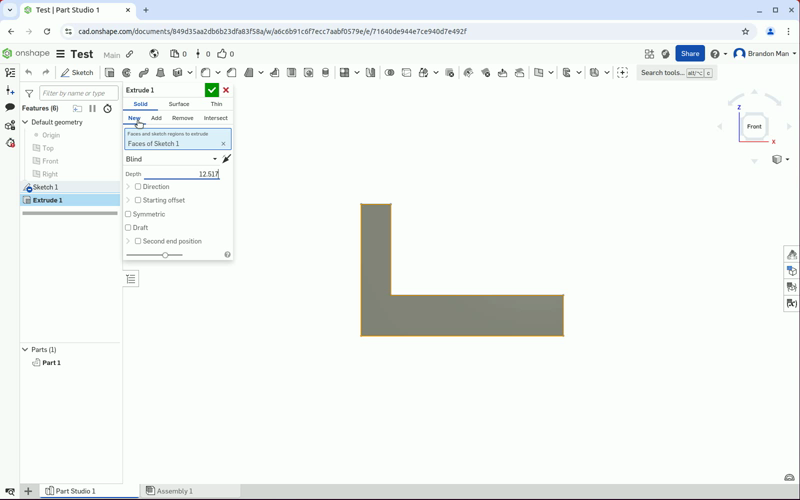
key(enter)
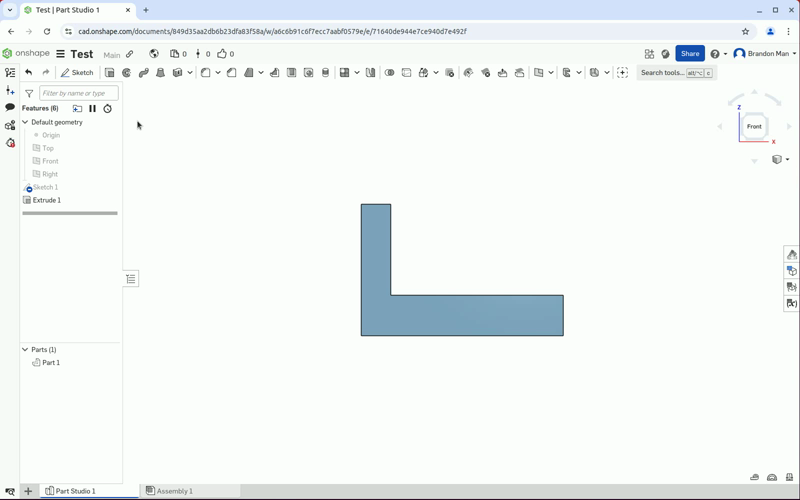
key(shift+h)
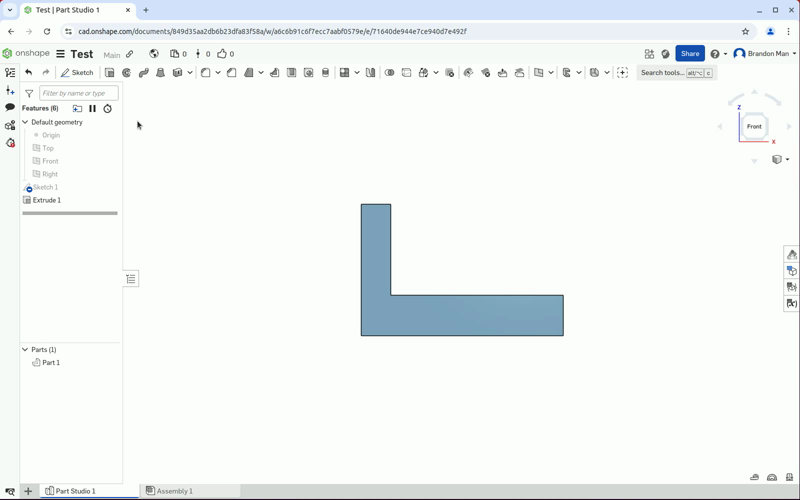
key(shift+h)
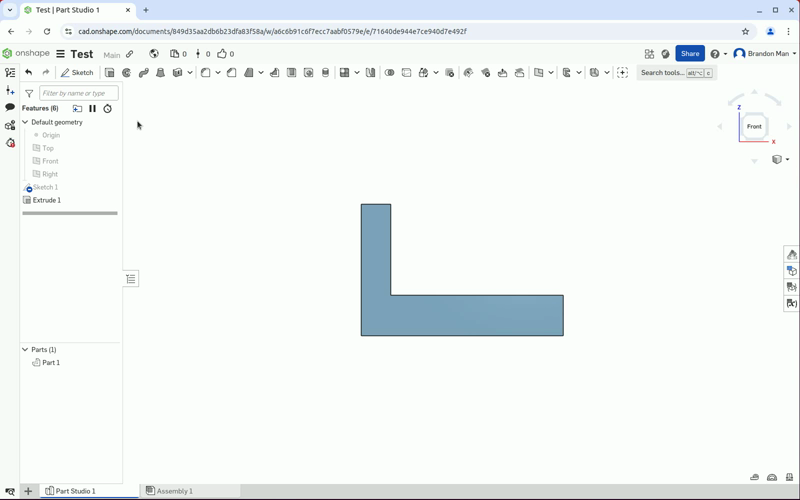
mouse_move(73, 189)
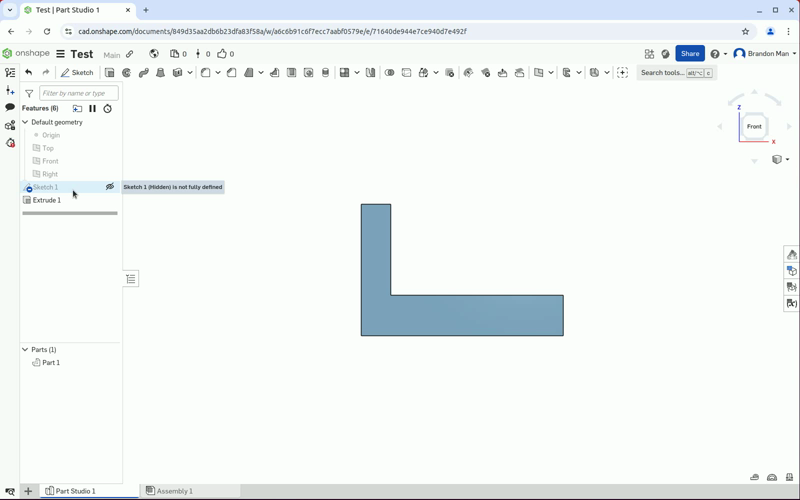
click(73, 189)
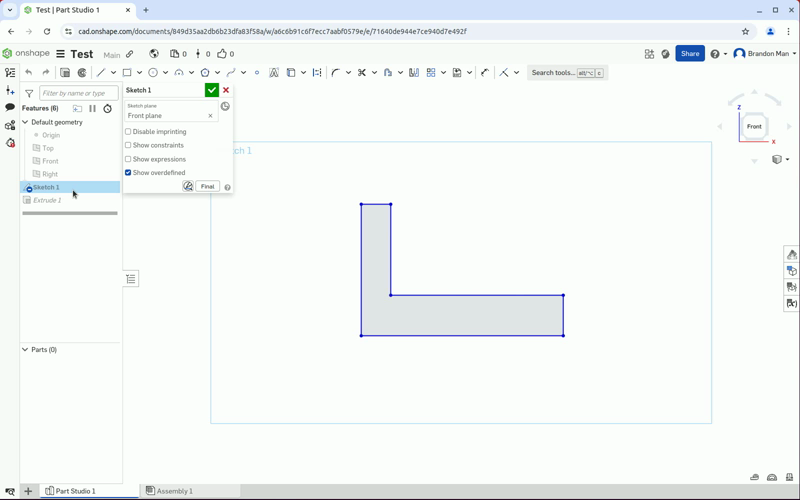
mouse_move(229, 92)
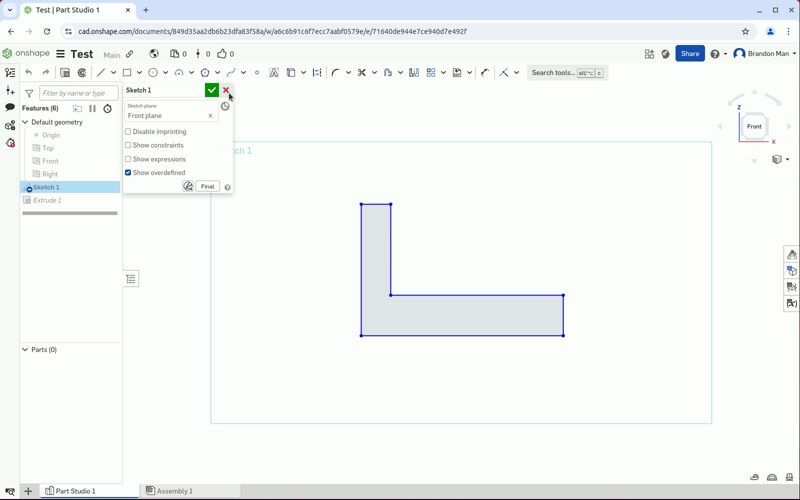
click(229, 92)
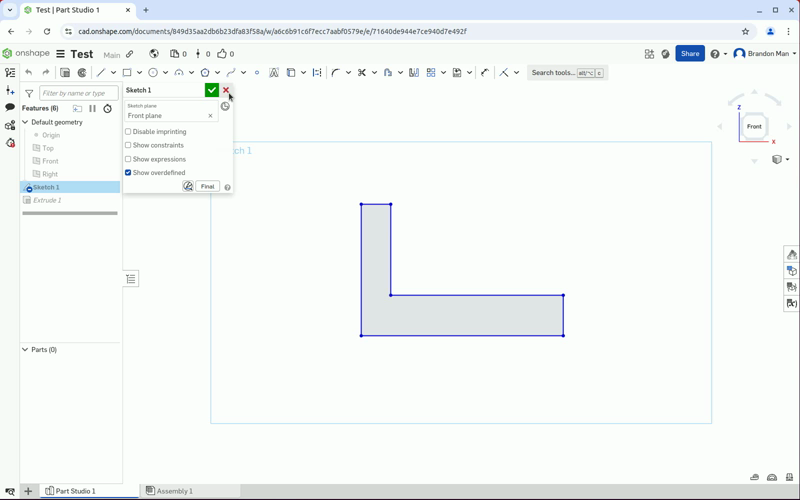
key(shift+s)
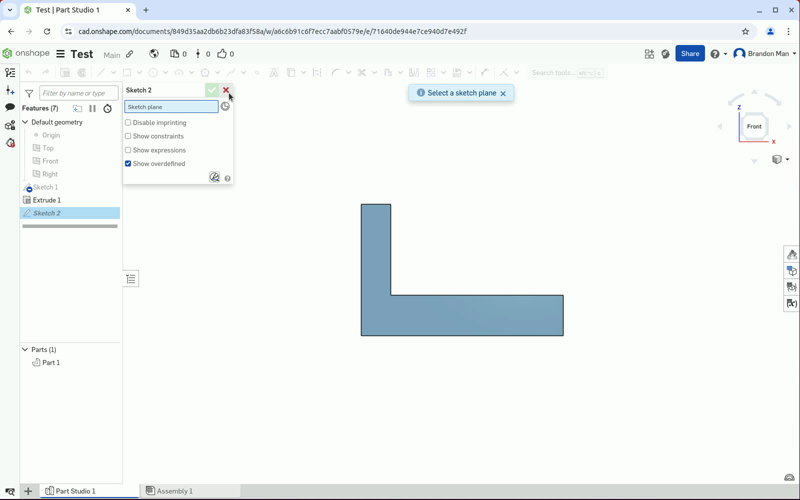
mouse_move(73, 163)
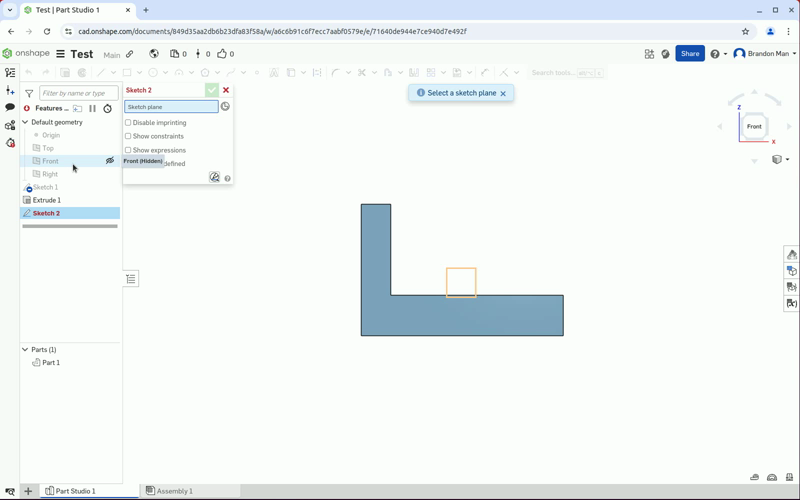
click(73, 163)
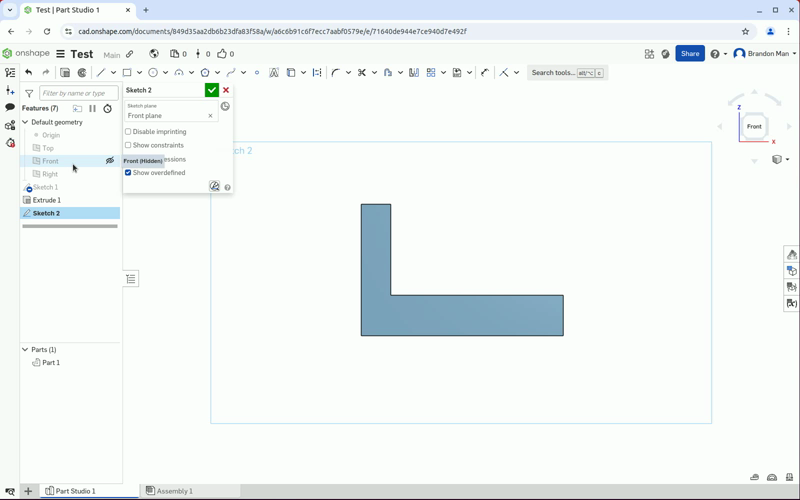
mouse_move(73, 352)
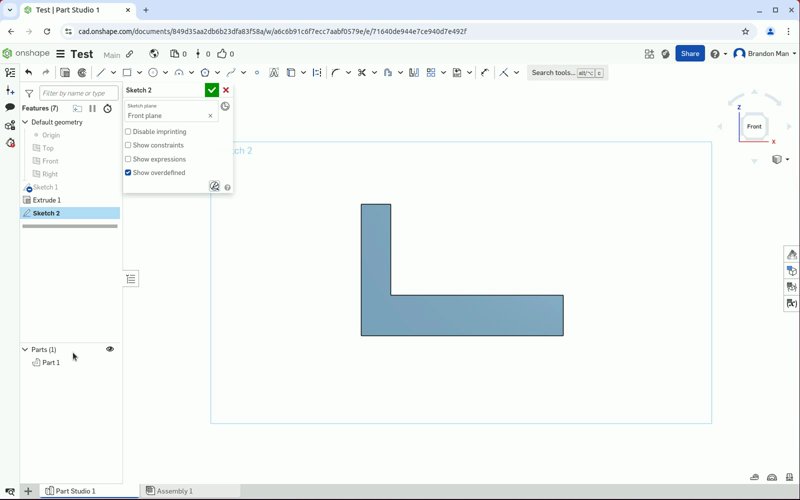
key(y)
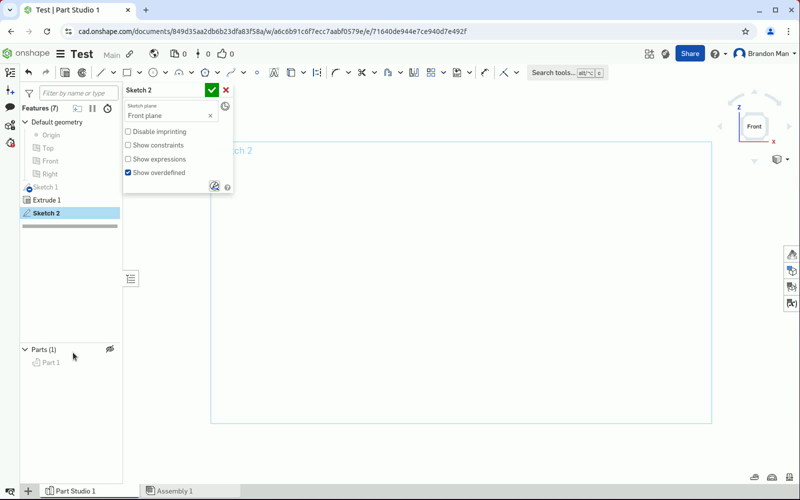
key(l)
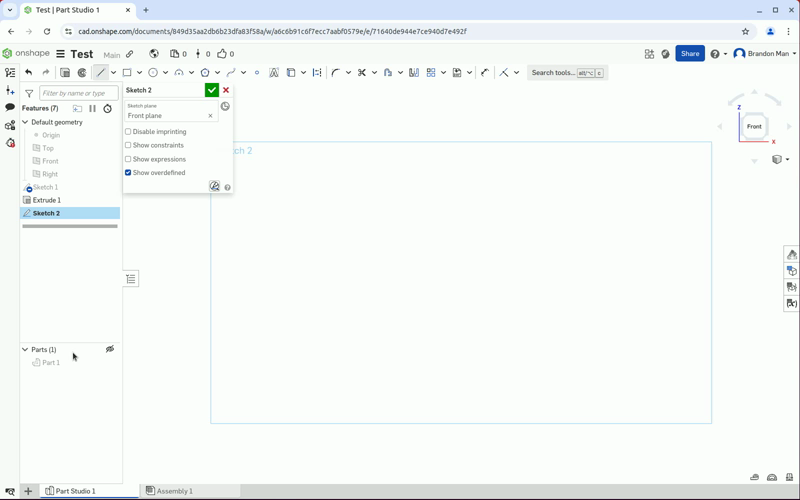
key_down(shift)
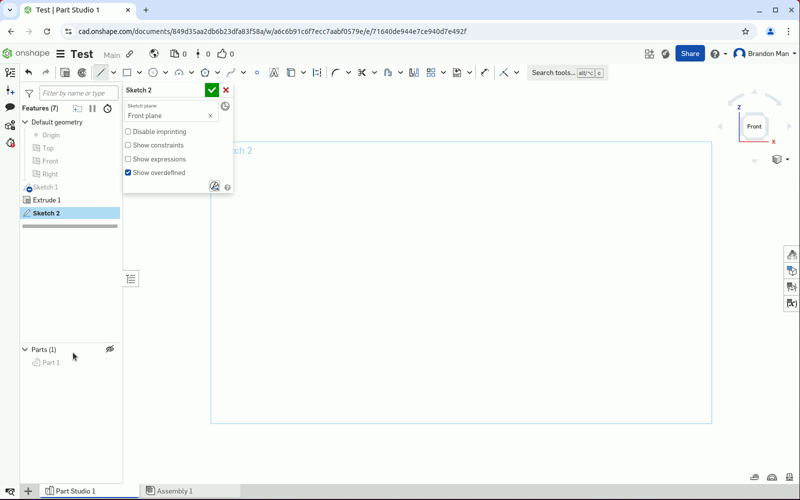
mouse_move(512, 305)
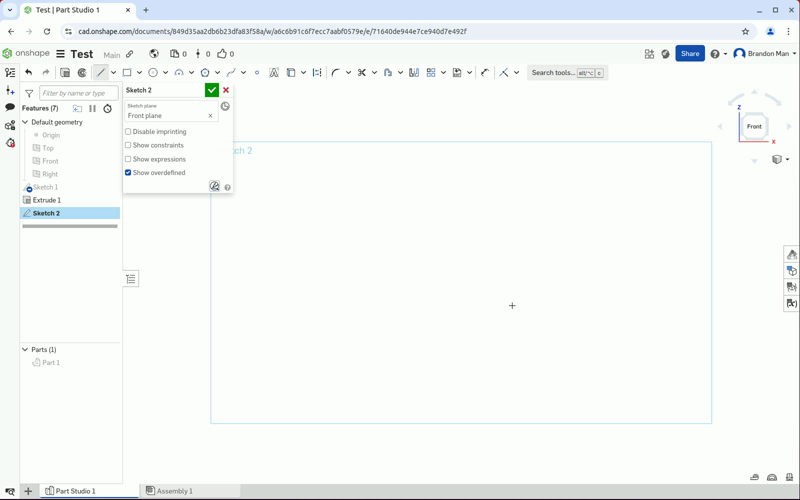
click(512, 305)
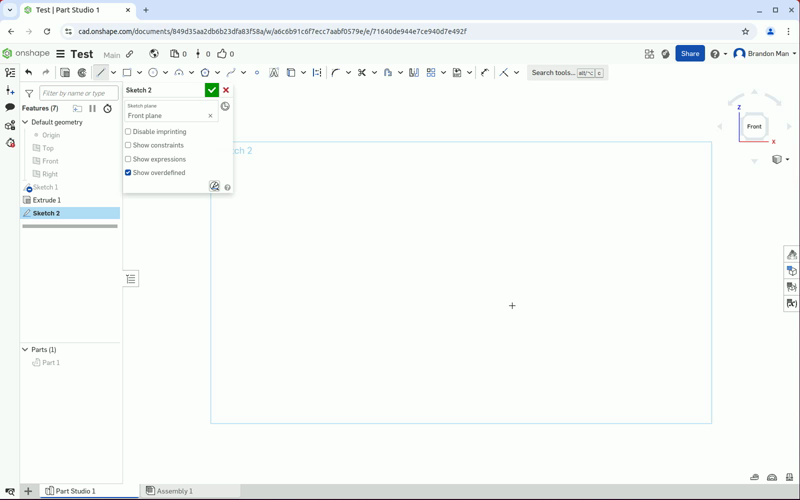
key_up(shift)
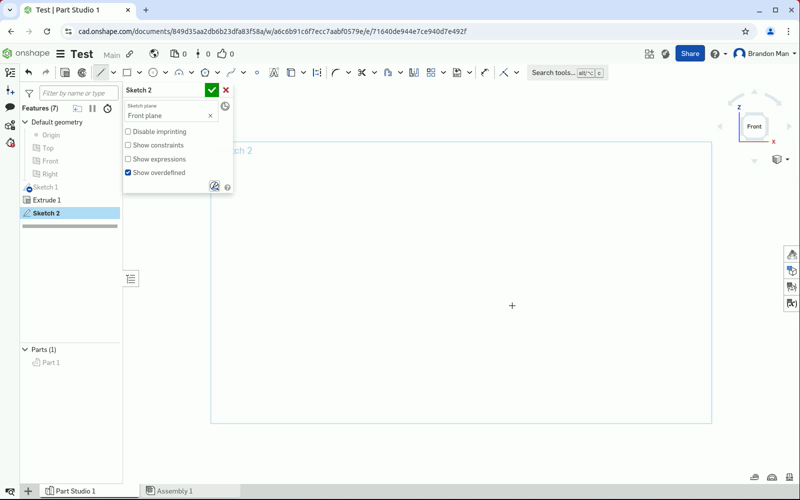
key_down(shift)
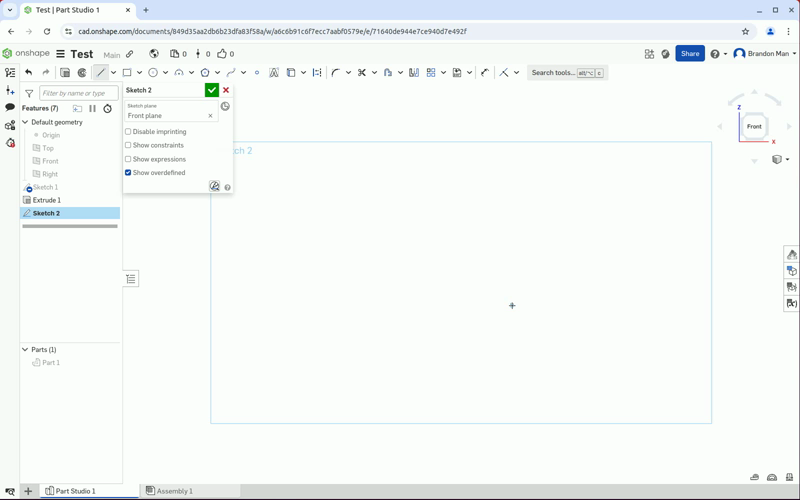
mouse_move(542, 305)
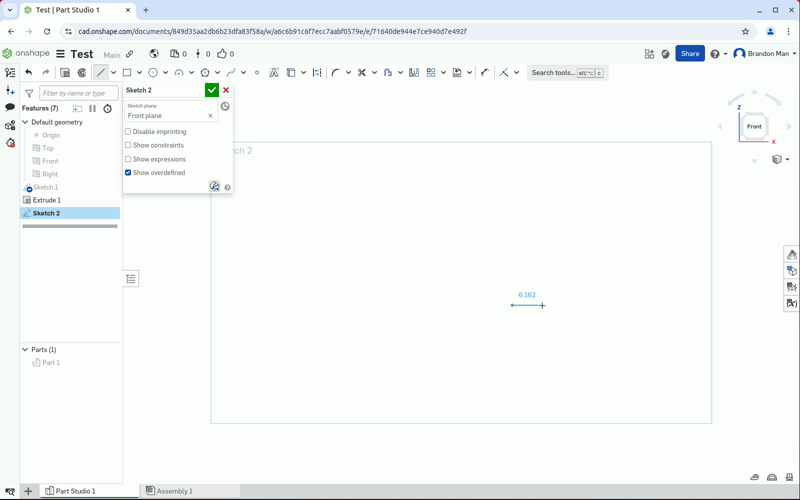
mouse_move(532, 305)
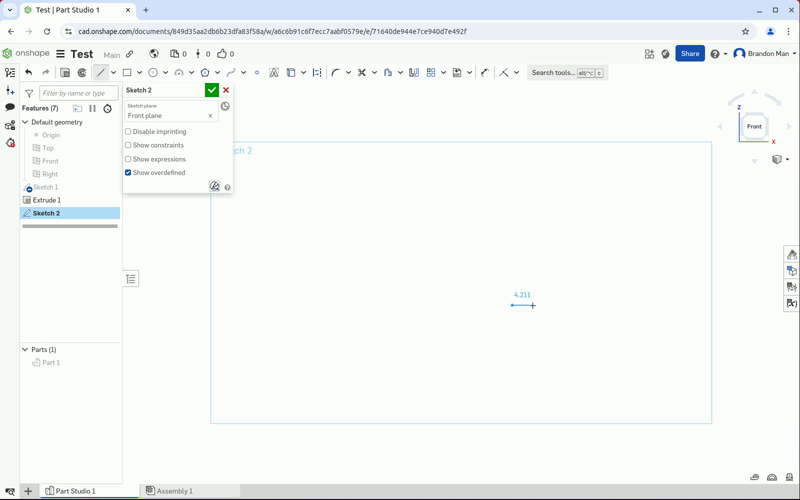
click(532, 305)
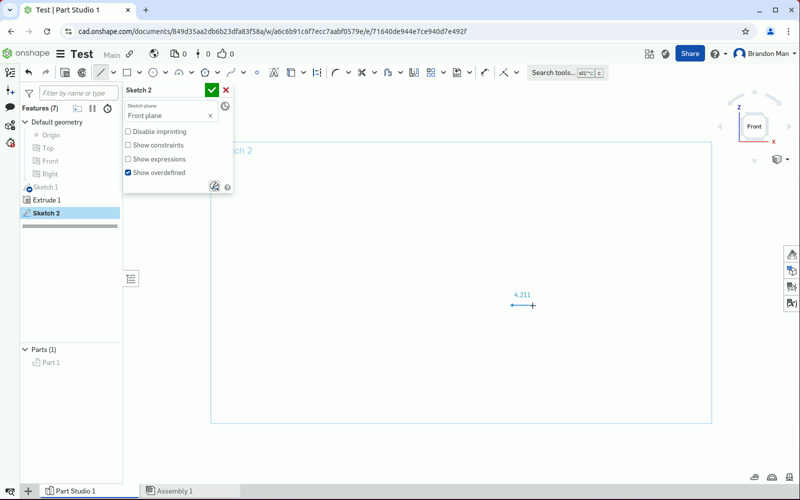
key_up(shift)
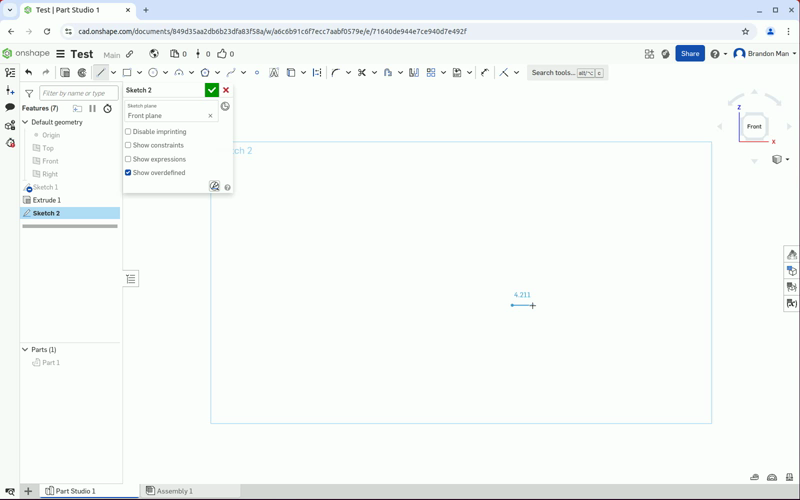
key_down(shift)
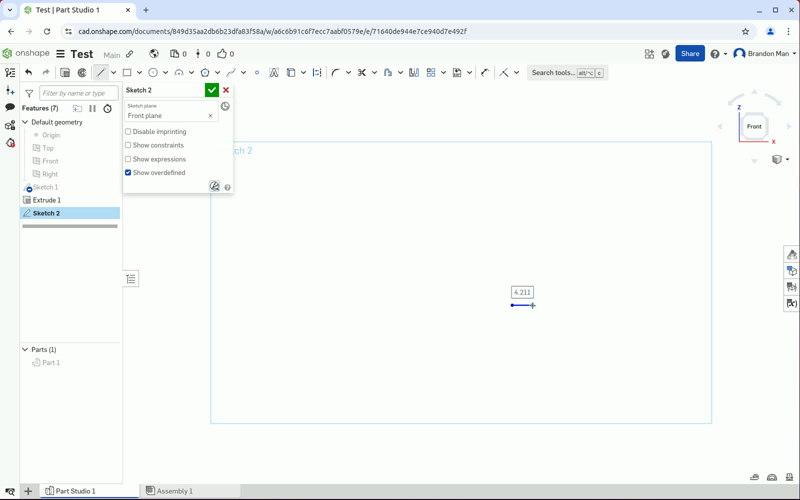
mouse_move(562, 305)
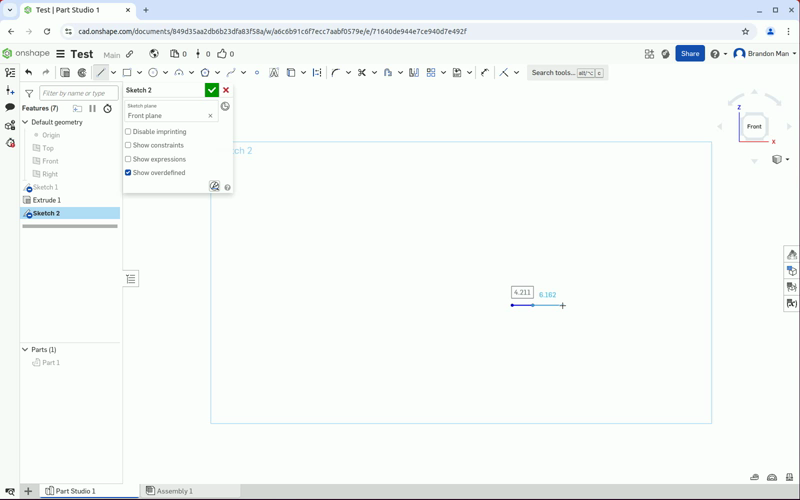
mouse_move(532, 320)
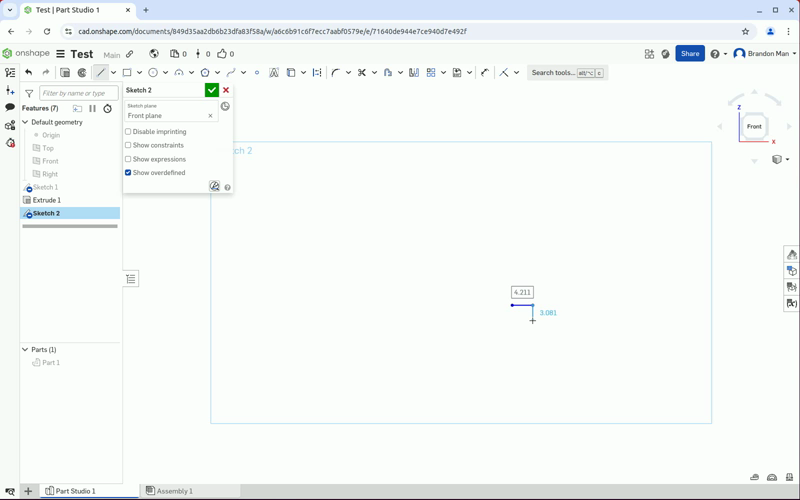
click(532, 320)
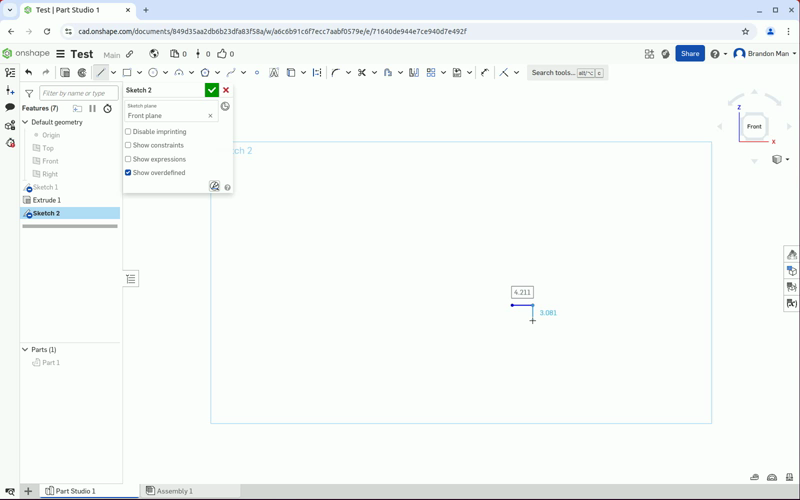
key_up(shift)
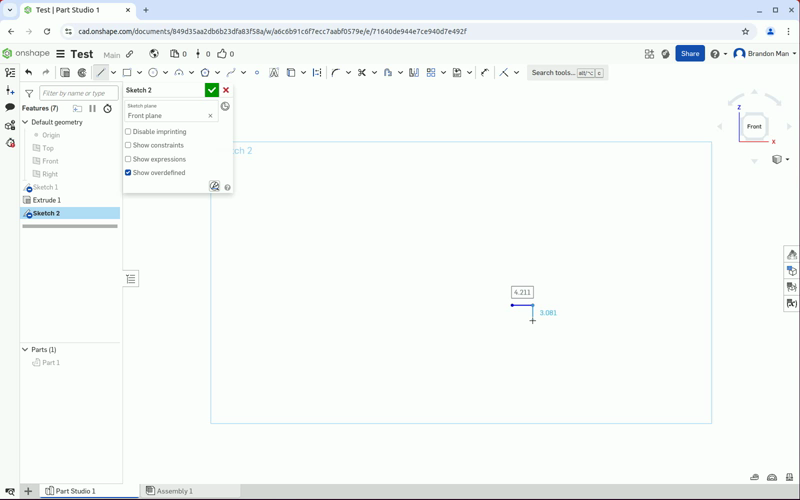
key_down(shift)
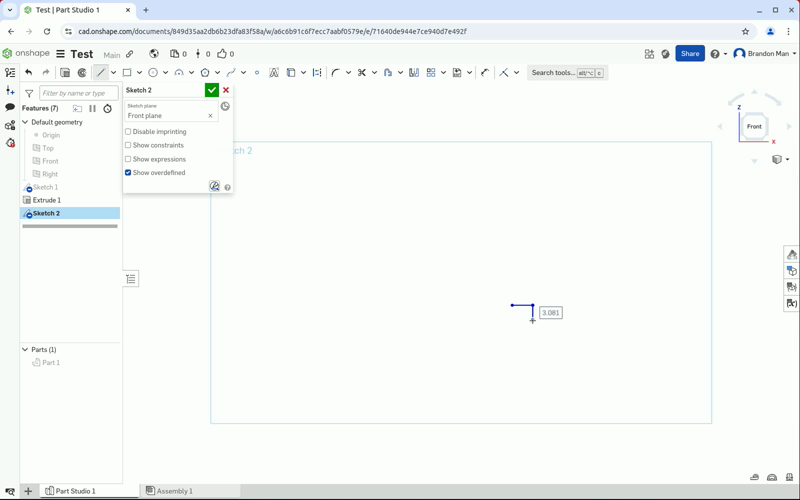
mouse_move(562, 320)
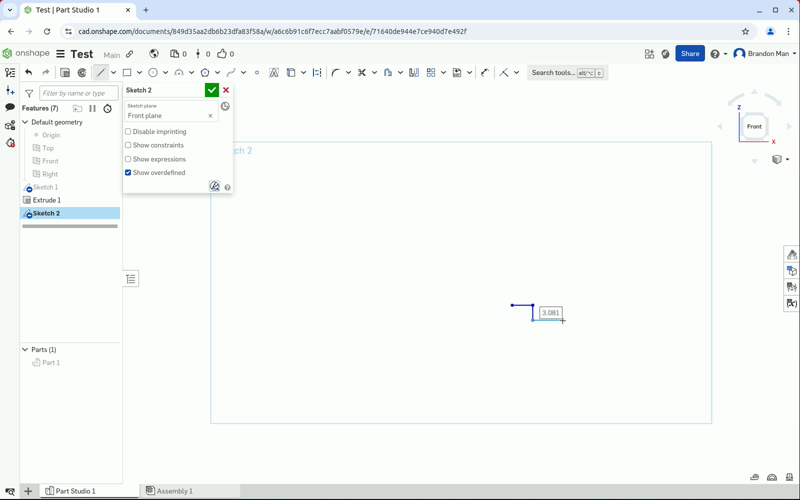
mouse_move(552, 320)
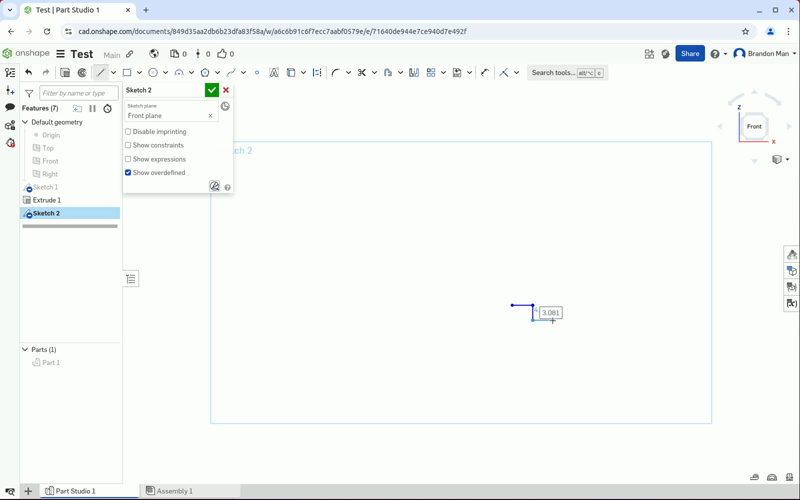
click(552, 320)
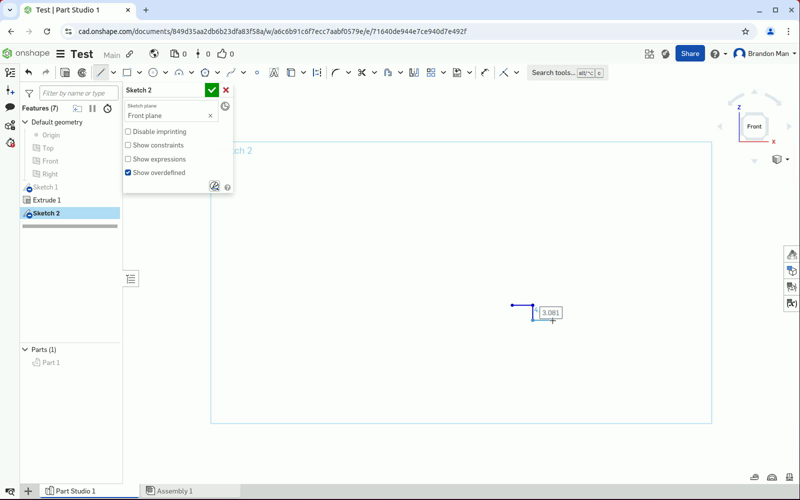
key_up(shift)
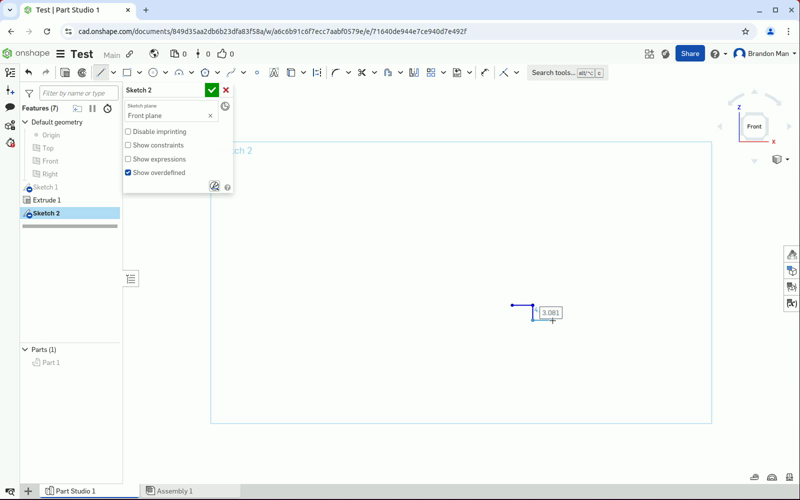
key_down(shift)
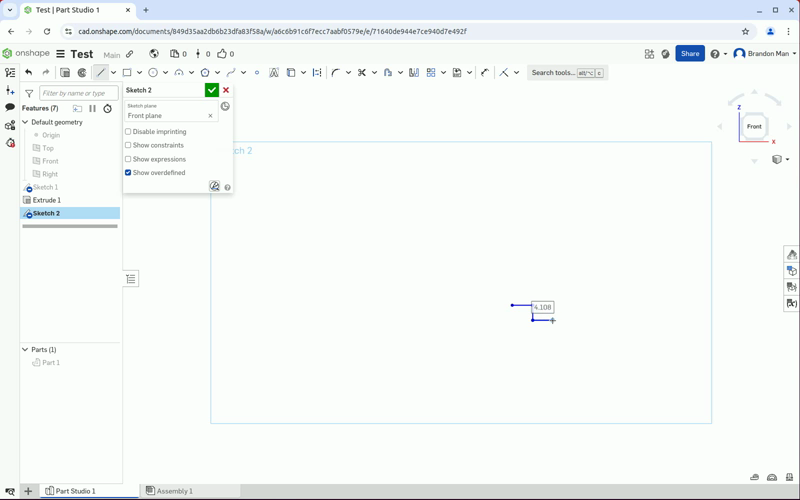
mouse_move(582, 320)
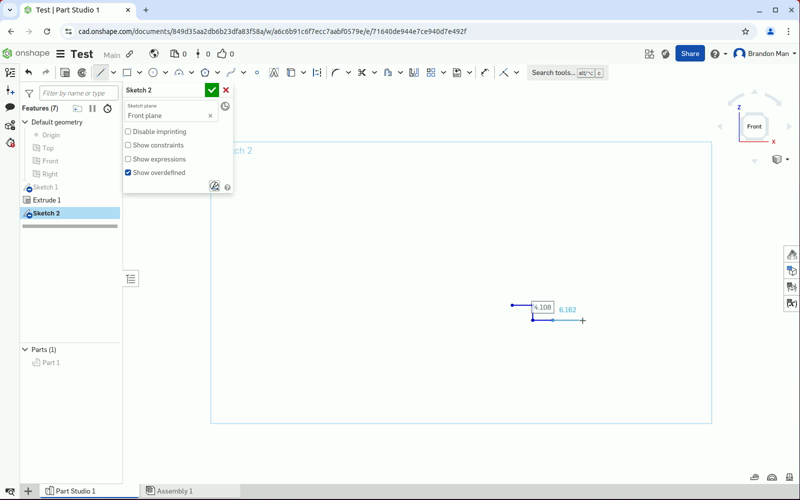
mouse_move(552, 305)
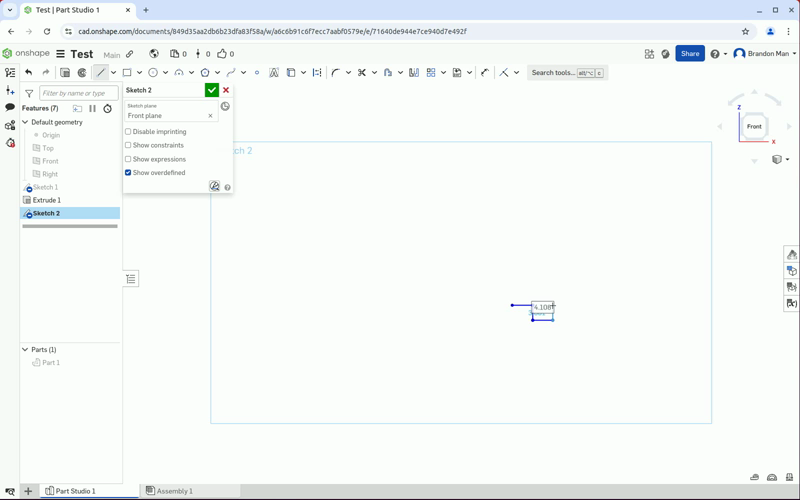
click(552, 305)
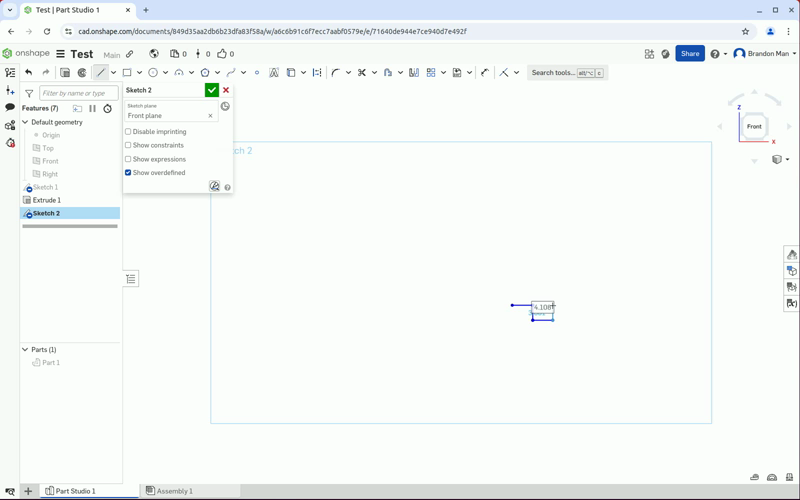
key_up(shift)
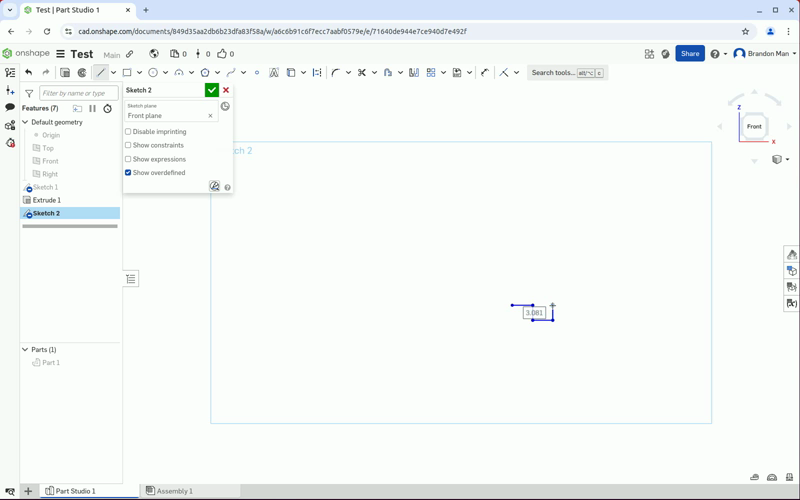
key_down(shift)
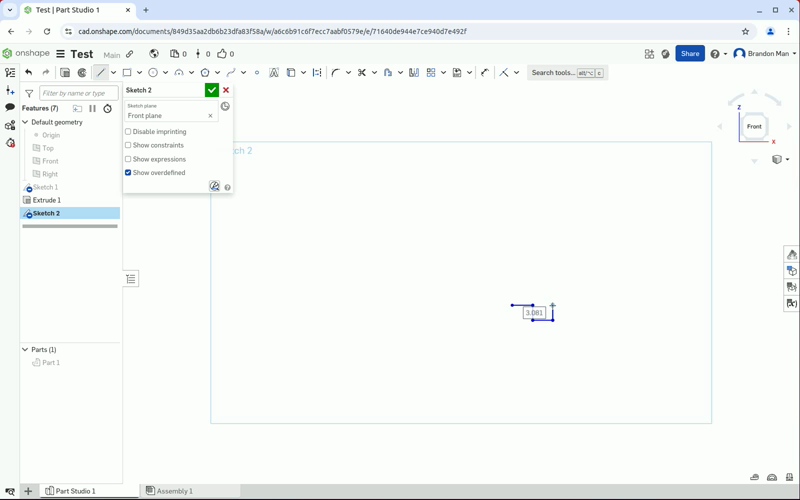
mouse_move(582, 305)
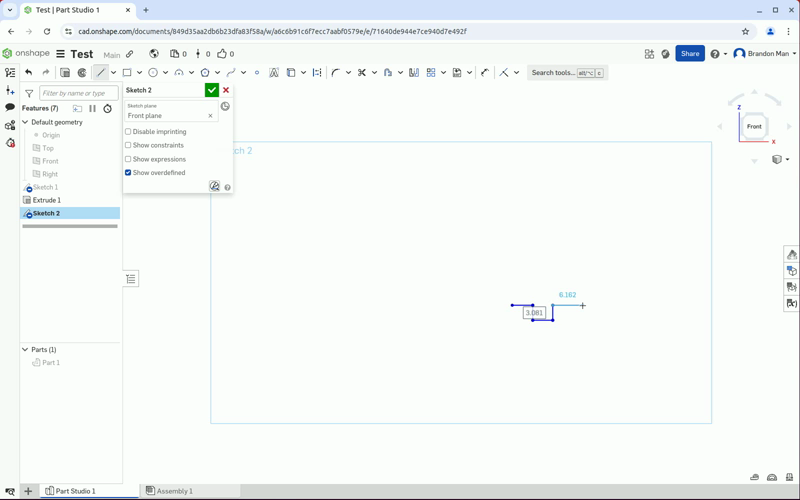
mouse_move(573, 305)
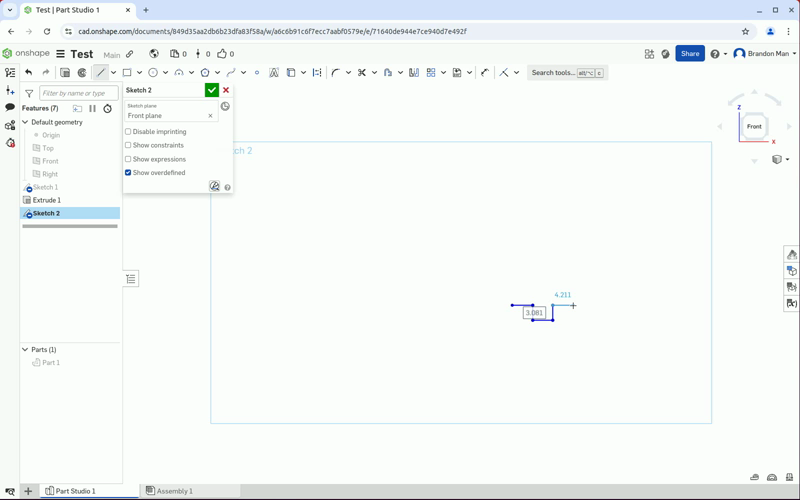
click(573, 305)
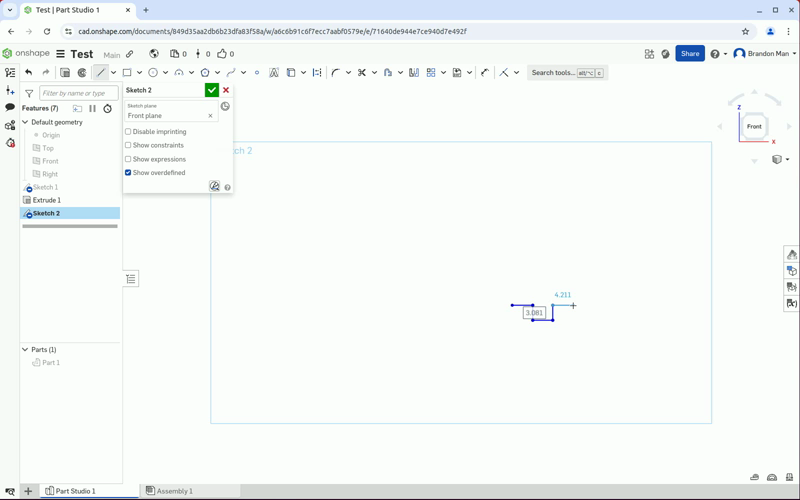
key_up(shift)
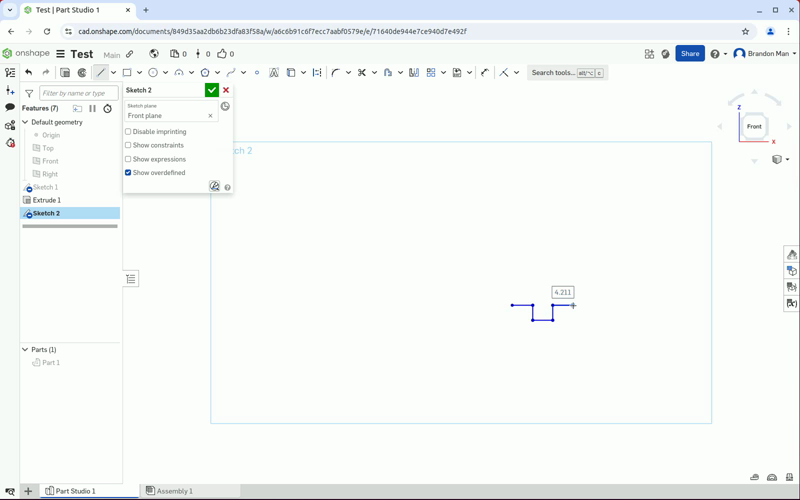
key_down(shift)
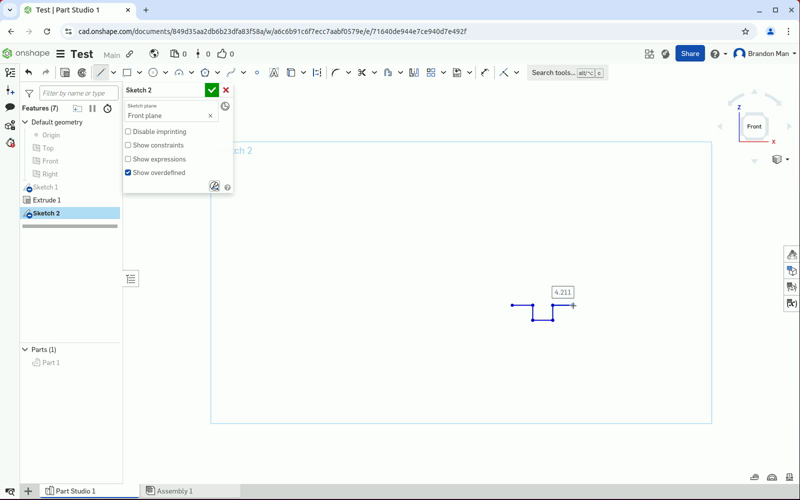
mouse_move(573, 213)
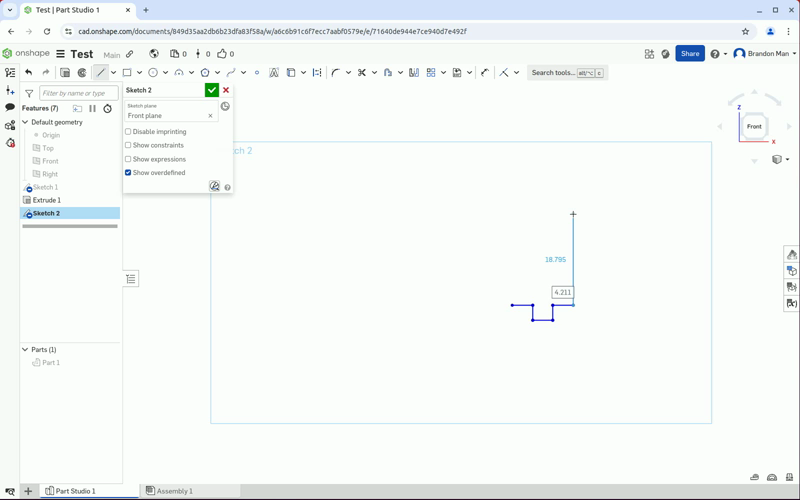
click(573, 213)
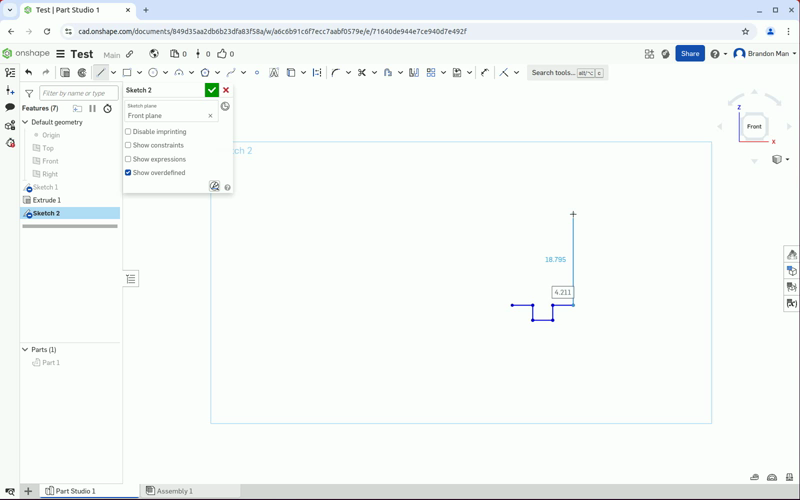
key_up(shift)
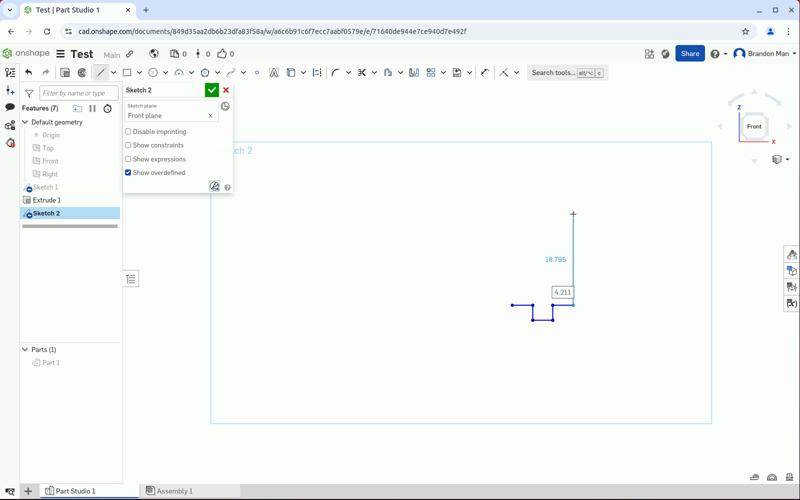
key_down(shift)
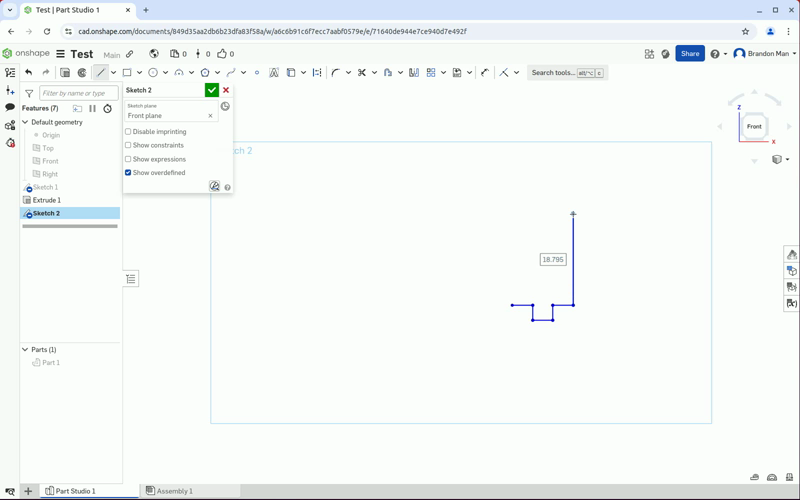
mouse_move(512, 213)
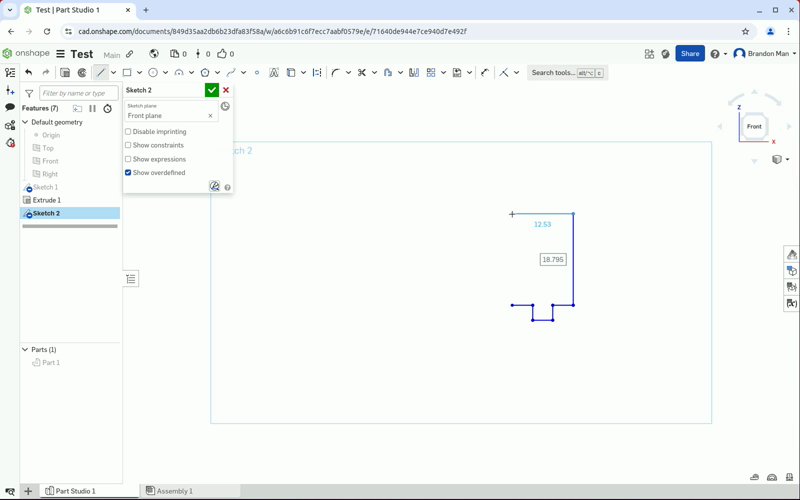
click(512, 213)
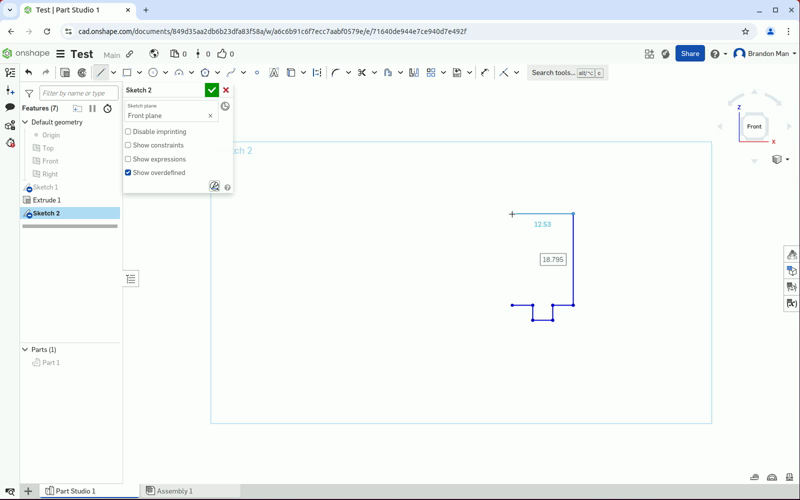
key_up(shift)
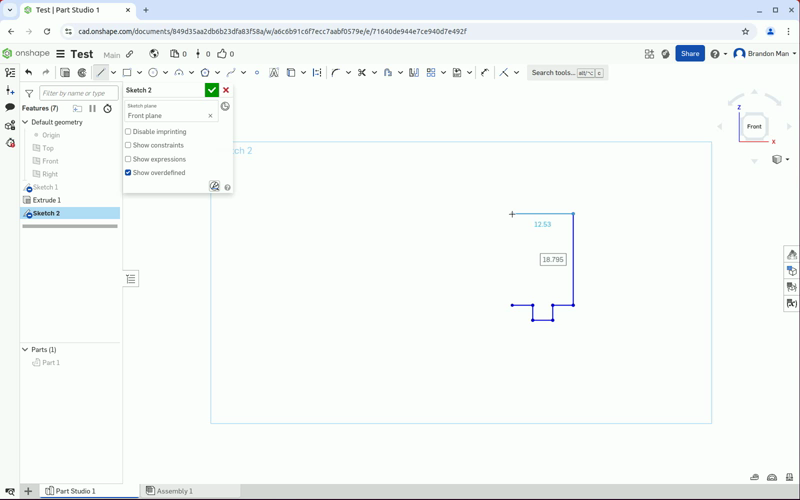
key_down(shift)
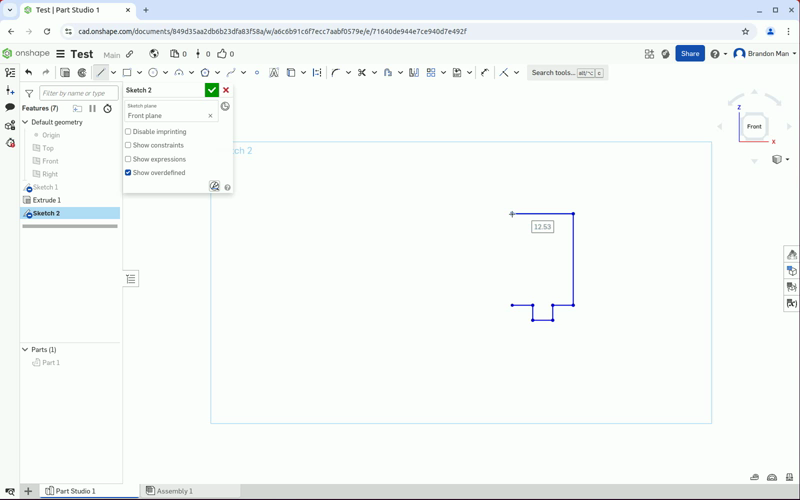
mouse_move(512, 305)
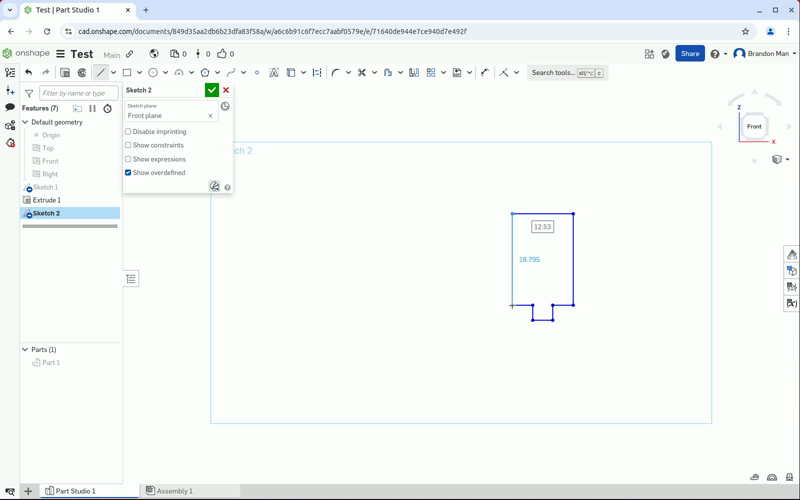
key_up(shift)
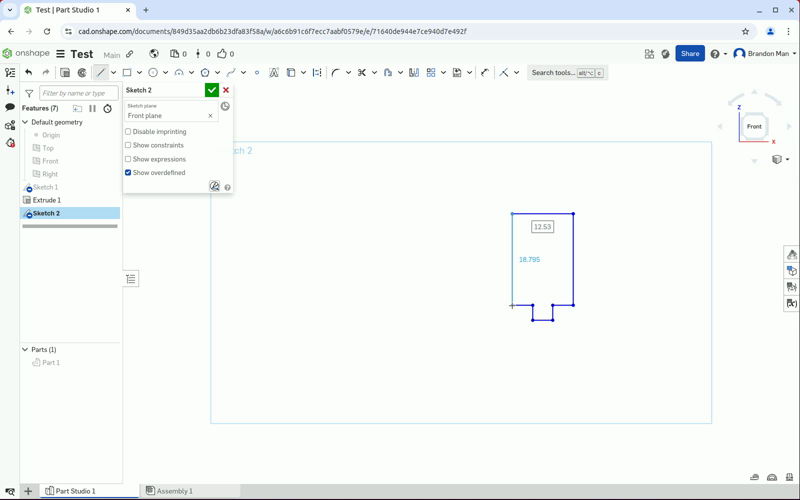
click(512, 305)
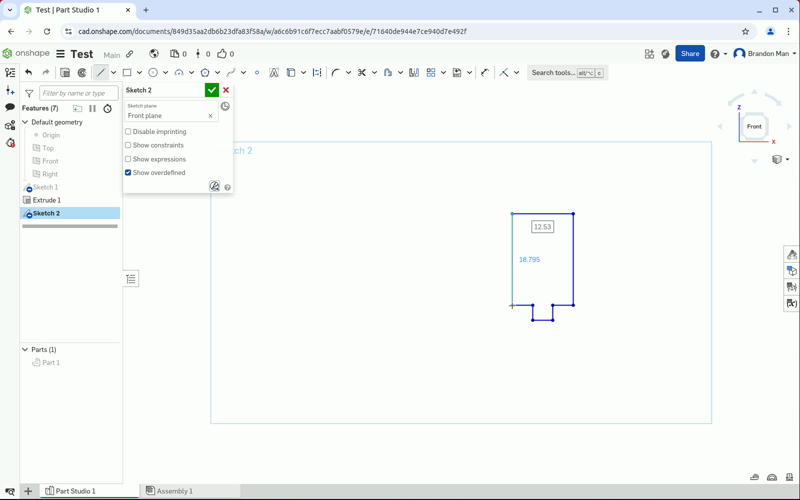
key(esc)
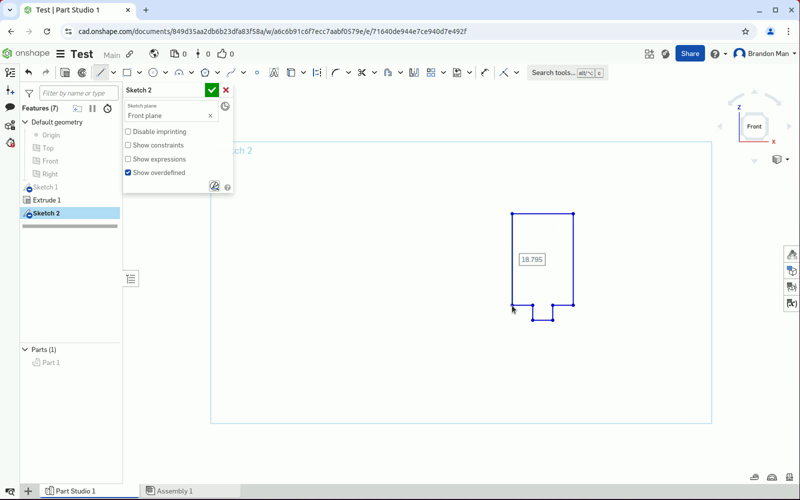
mouse_move(557, 280)
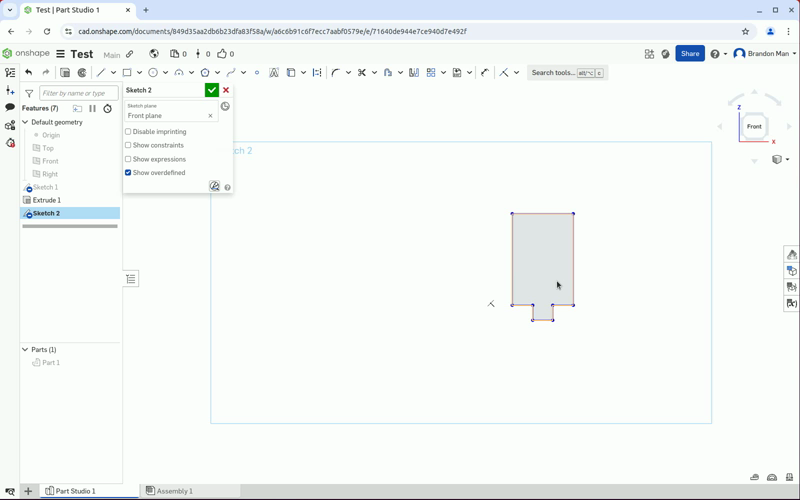
click(557, 280)
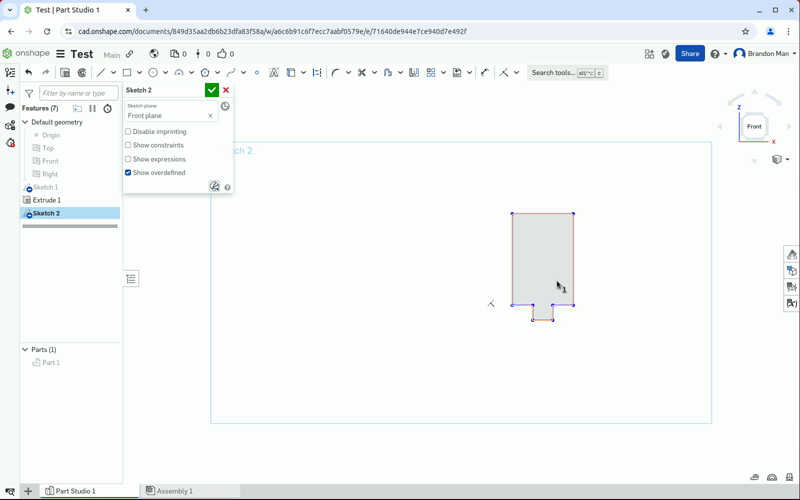
mouse_move(73, 352)
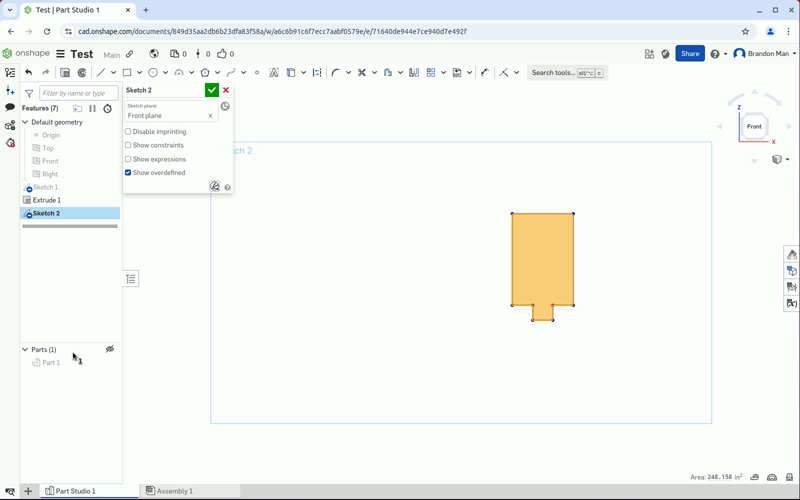
key(shift+y)
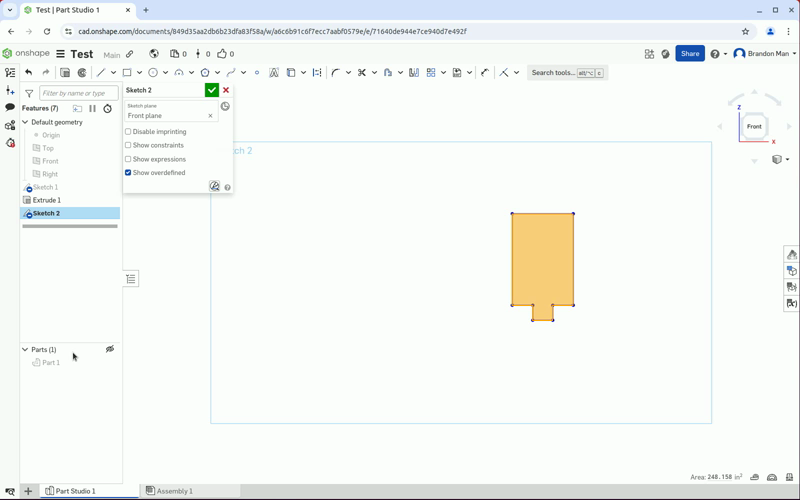
key(shift+e)
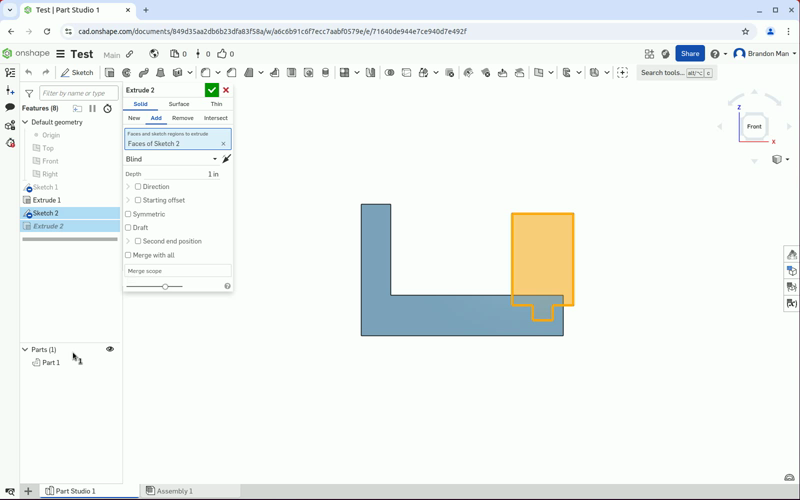
mouse_move(143, 106)
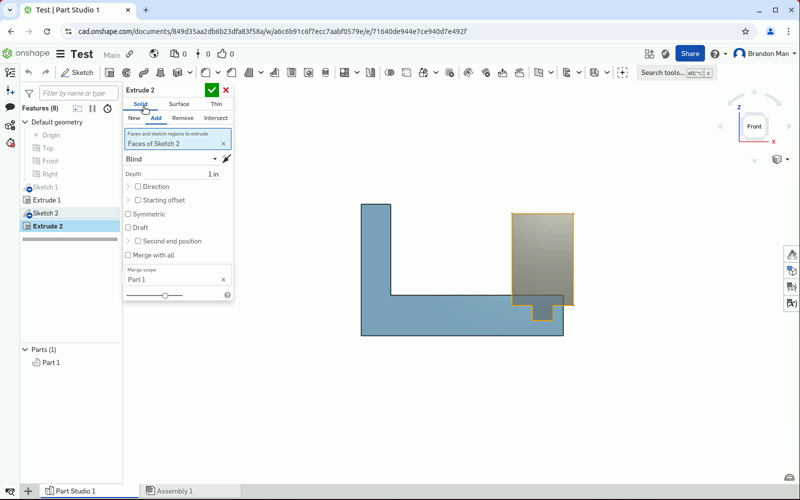
click(143, 106)
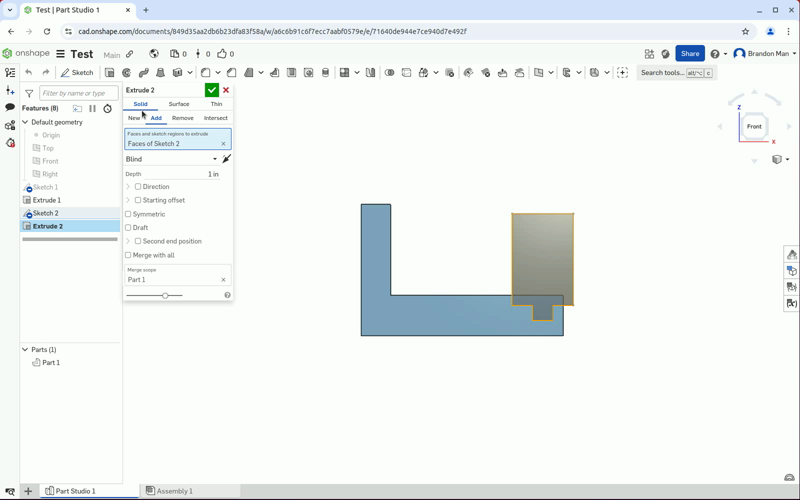
mouse_move(137, 120)
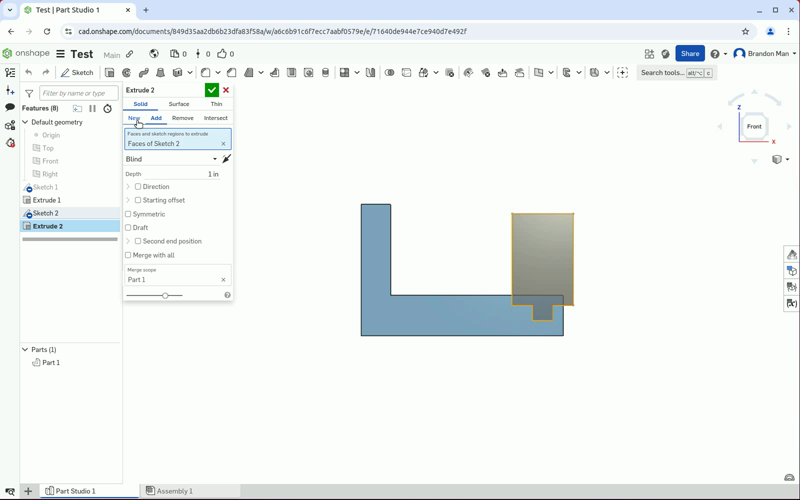
click(137, 120)
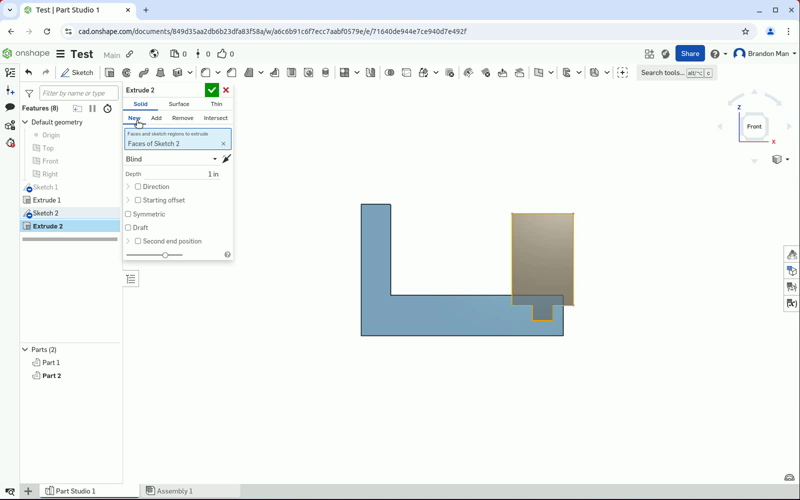
key(tab, 4)
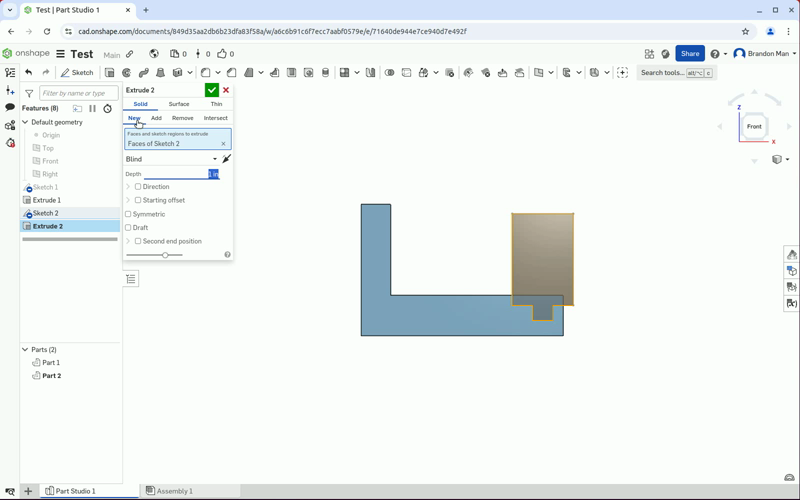
text(4.092)
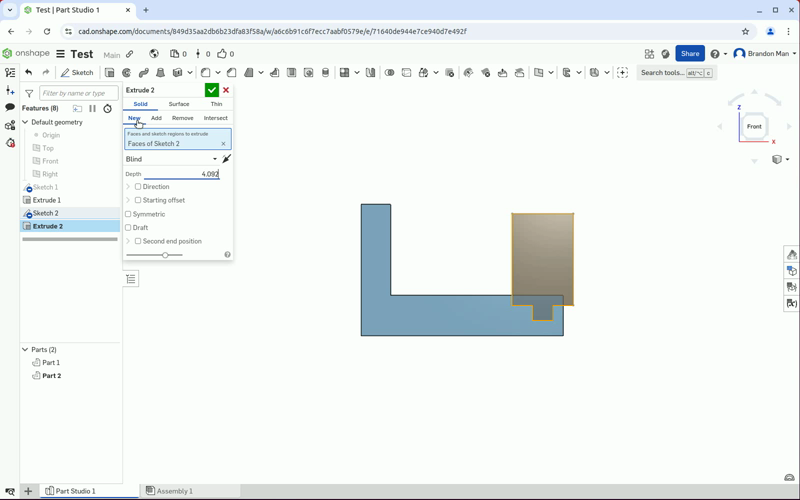
key(enter)
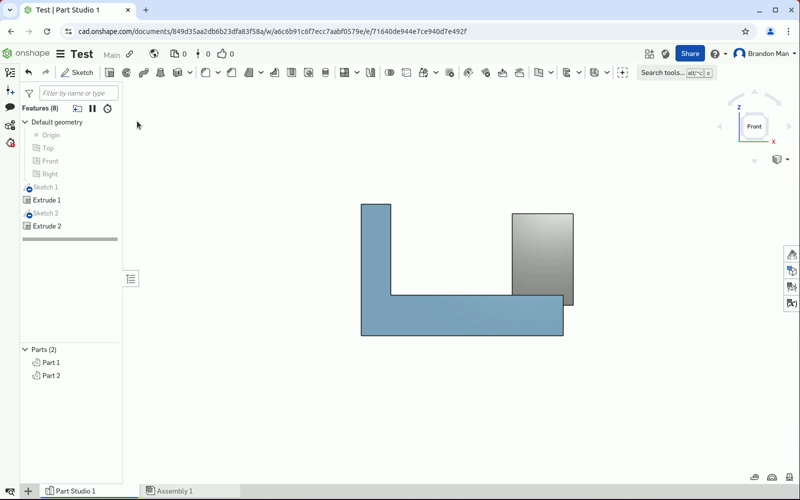
key(shift+h)
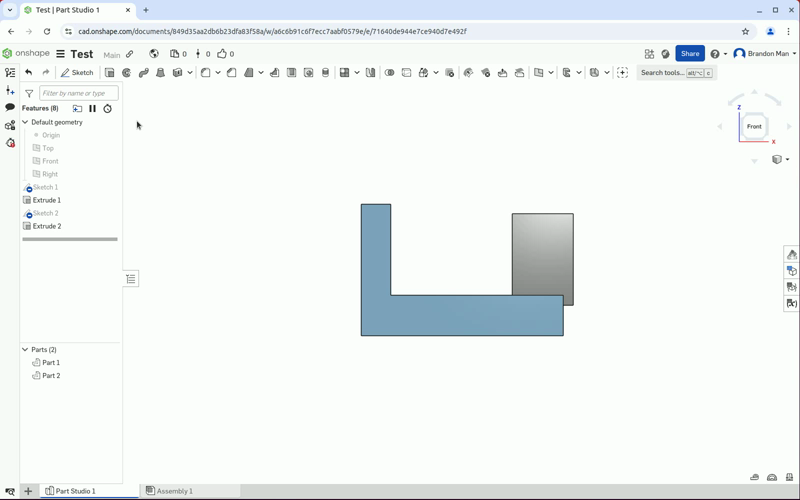
key(shift+h)
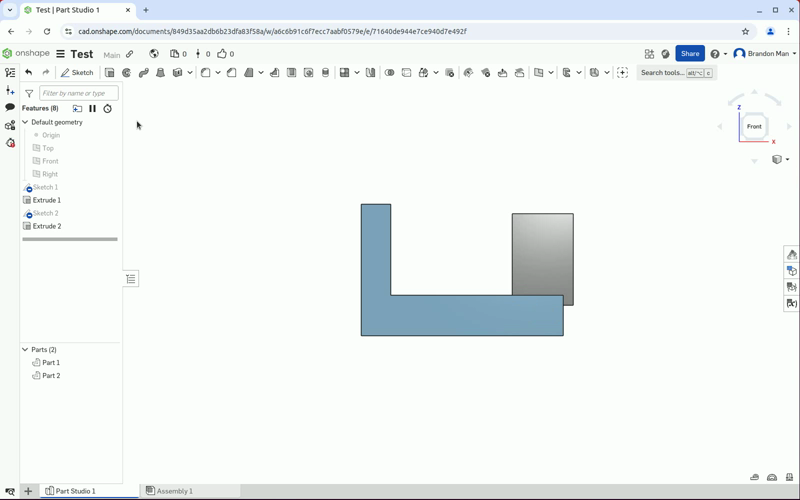
mouse_move(73, 189)
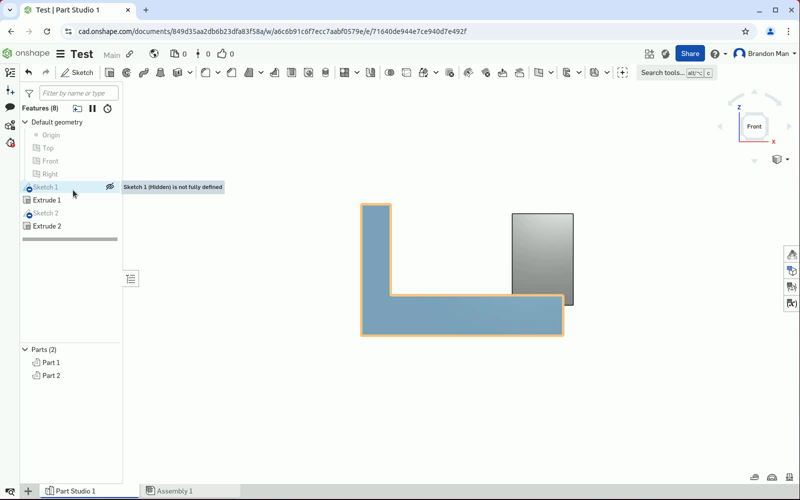
click(73, 189)
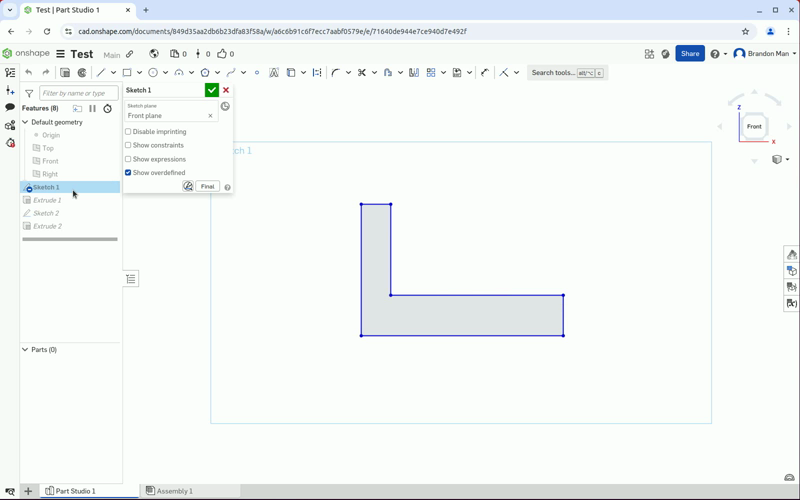
mouse_move(229, 92)
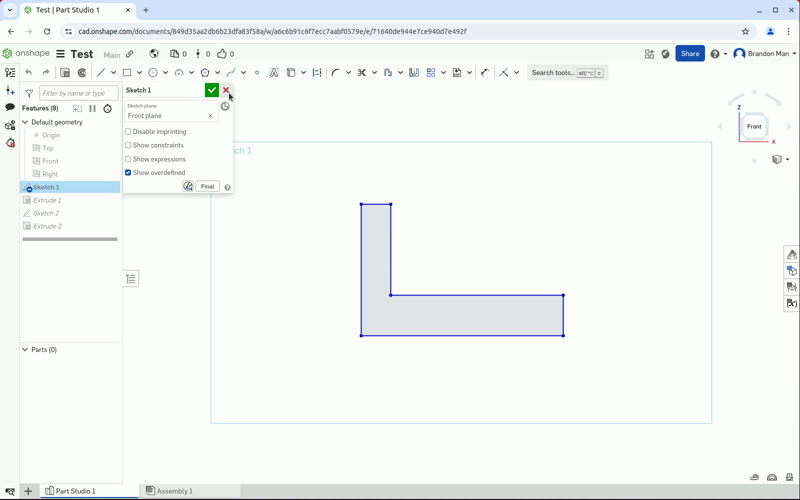
click(229, 92)
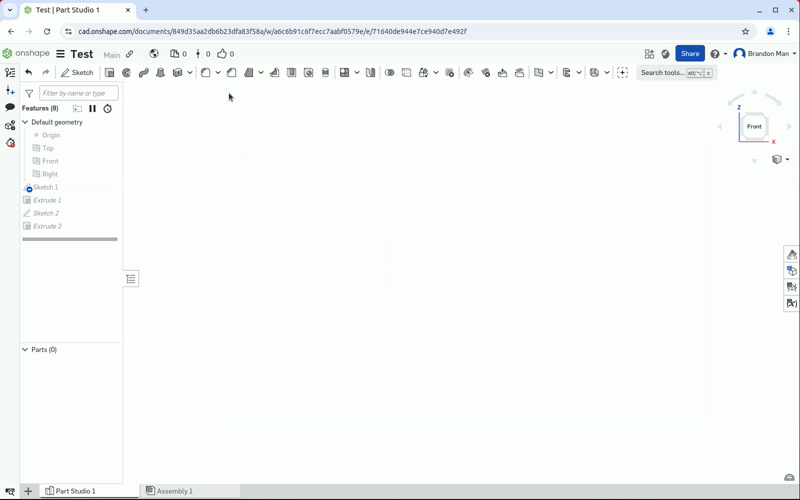
mouse_move(73, 352)
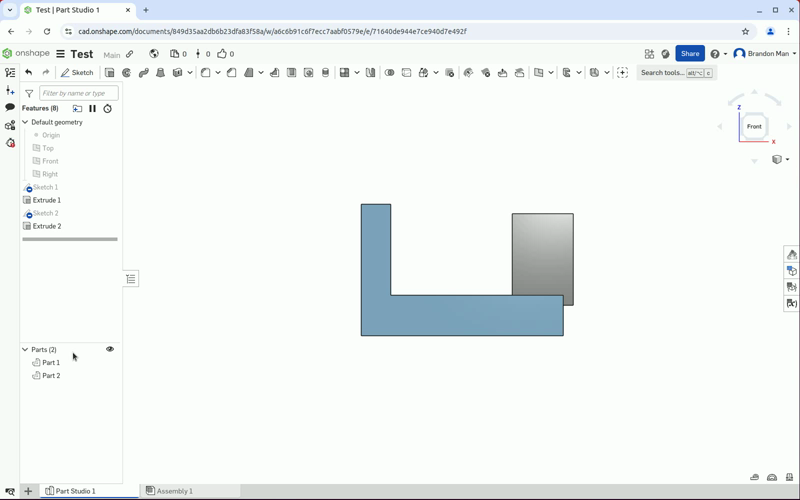
key(y)
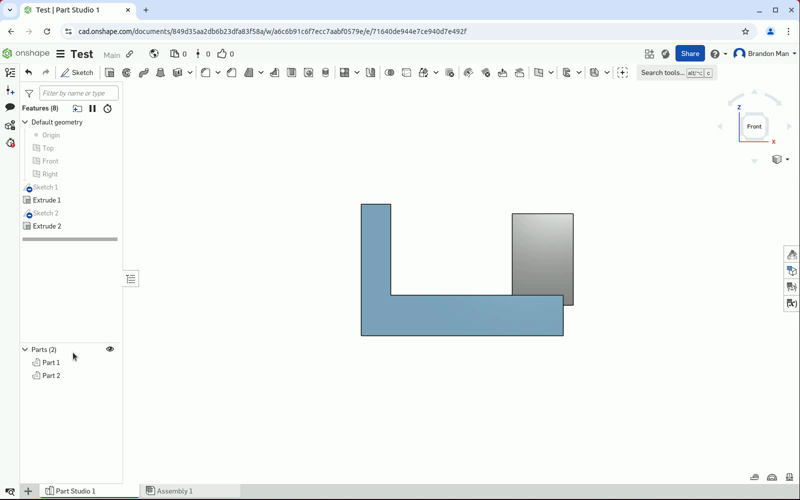
key(shift+p)
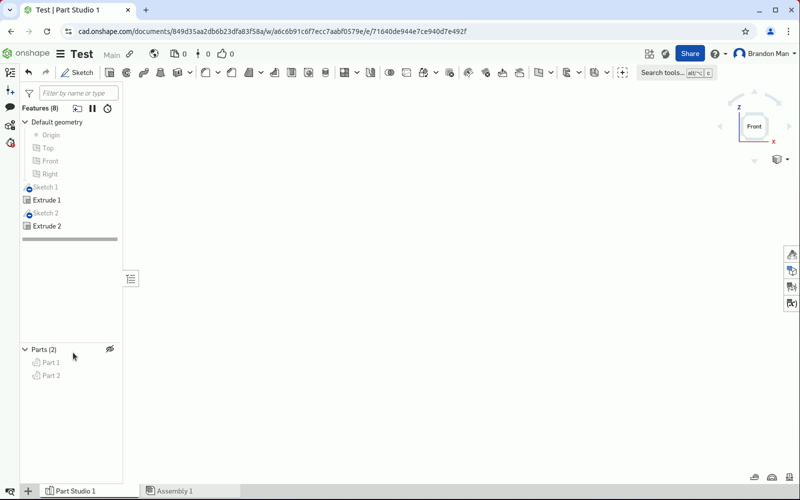
key(space)
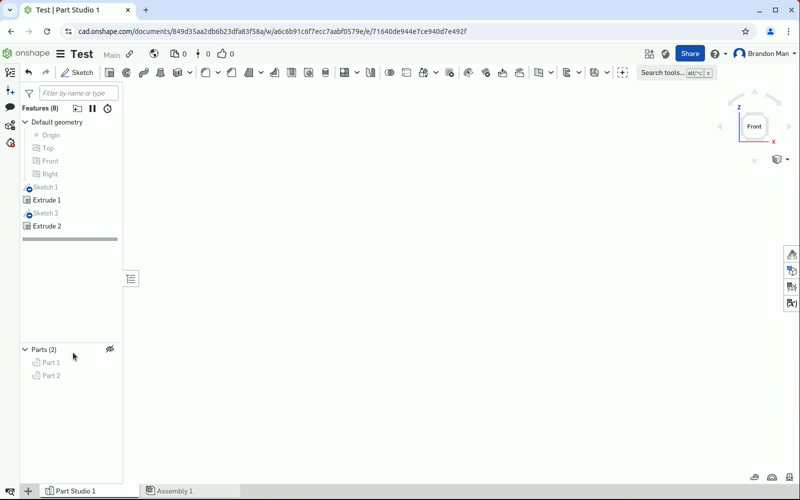
key_down(shift)
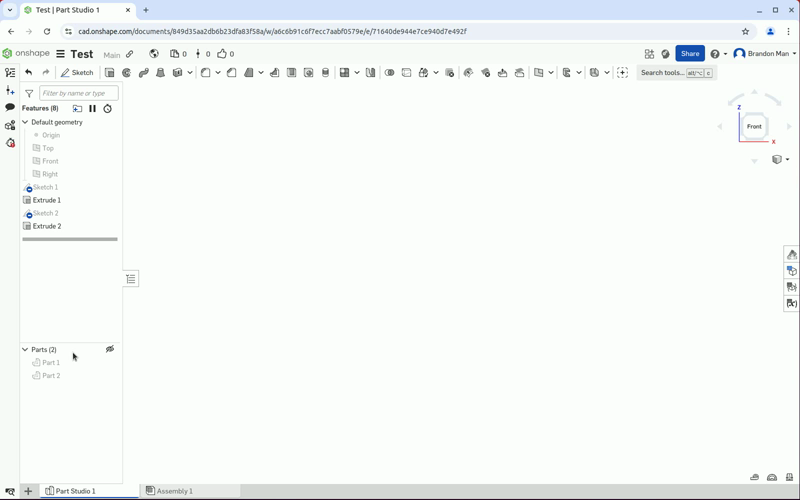
key(left)
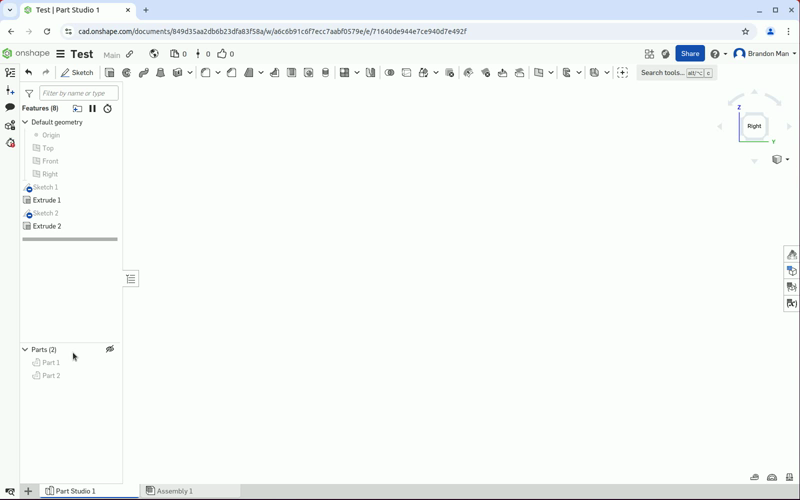
key_up(shift)
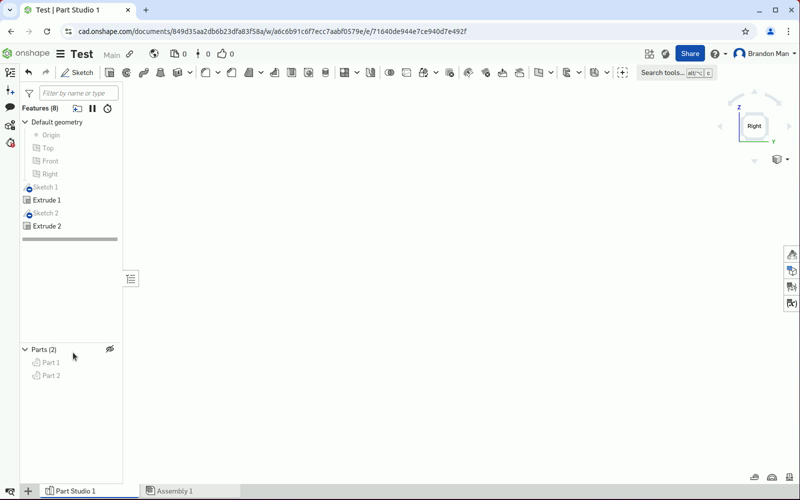
mouse_move(73, 352)
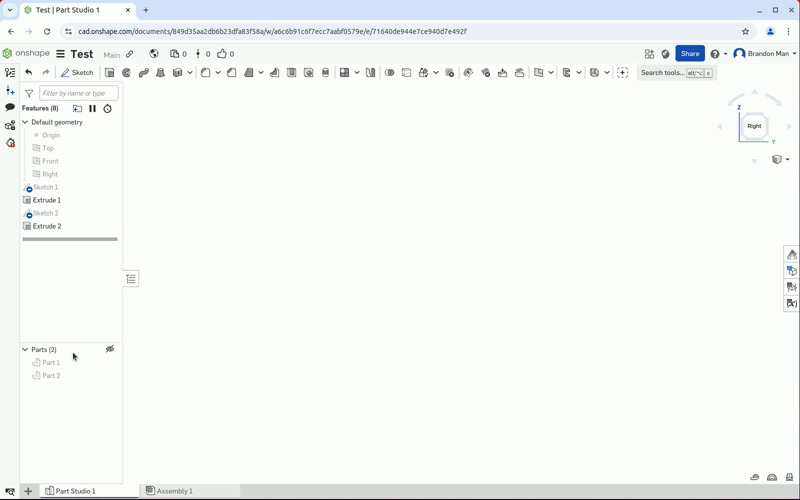
key(shift+y)
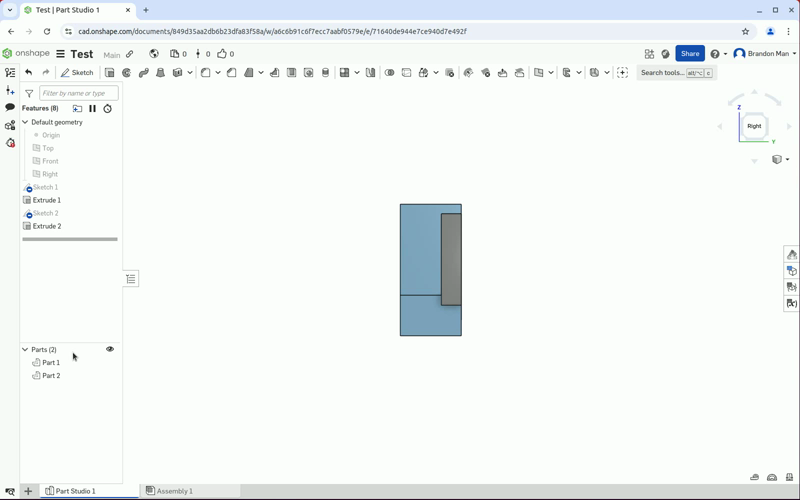
mouse_move(541, 75)
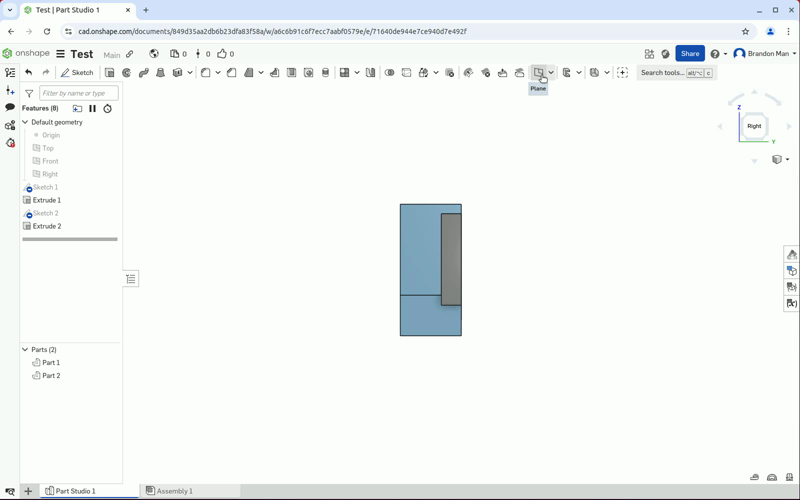
click(541, 75)
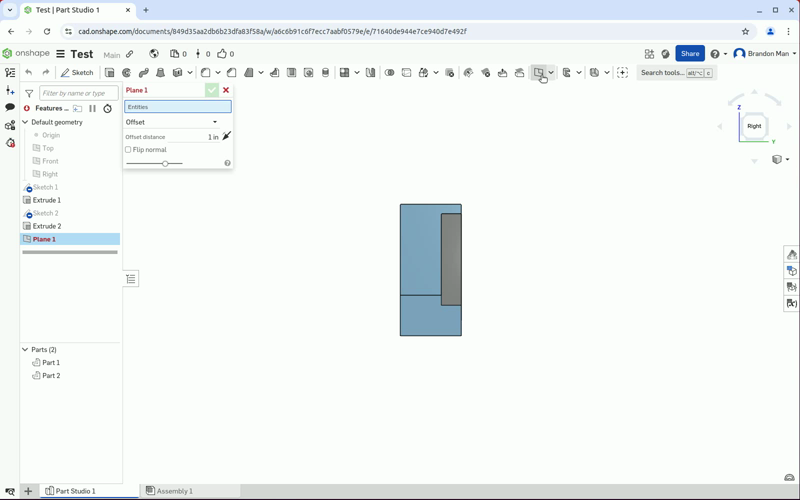
mouse_move(73, 176)
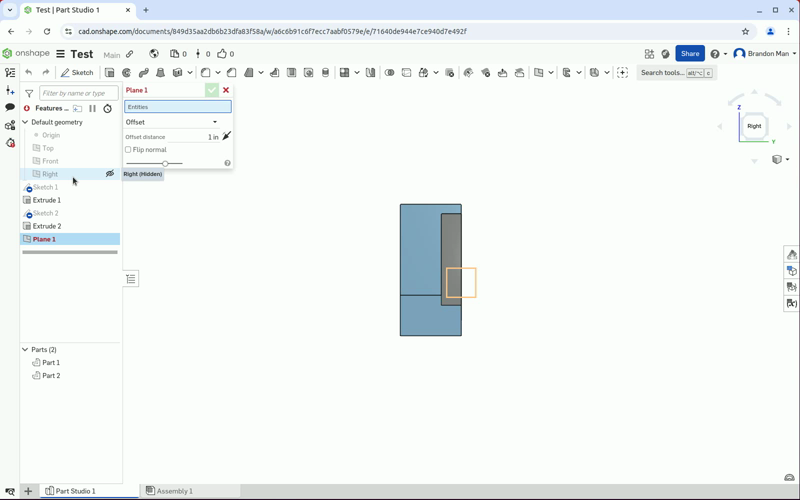
click(73, 176)
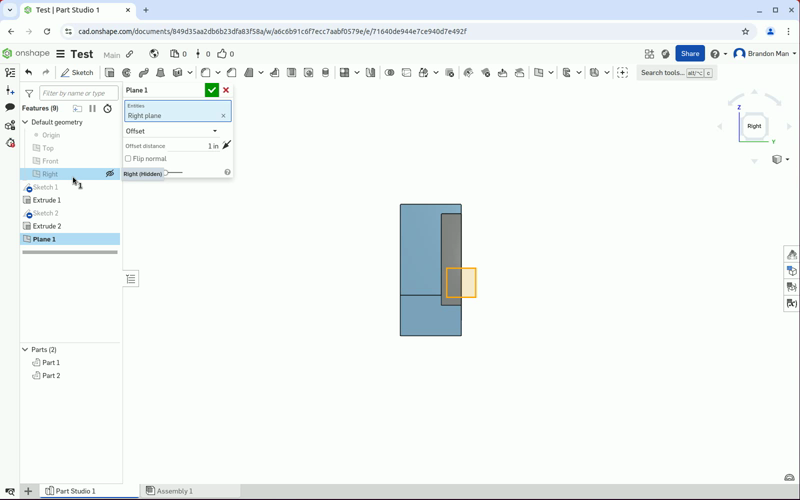
key(tab, 2)
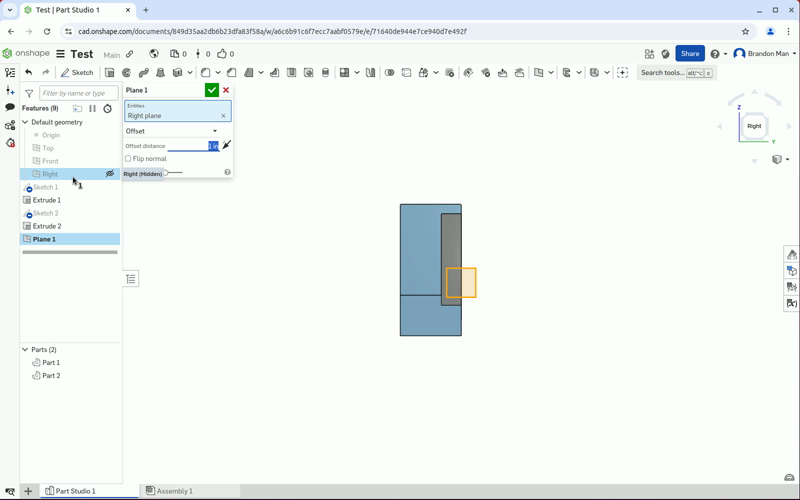
text(21.198)
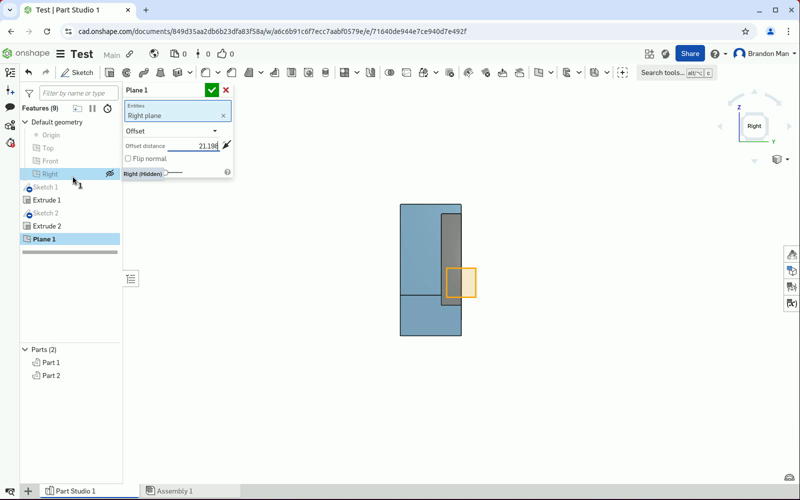
key(enter, 2)
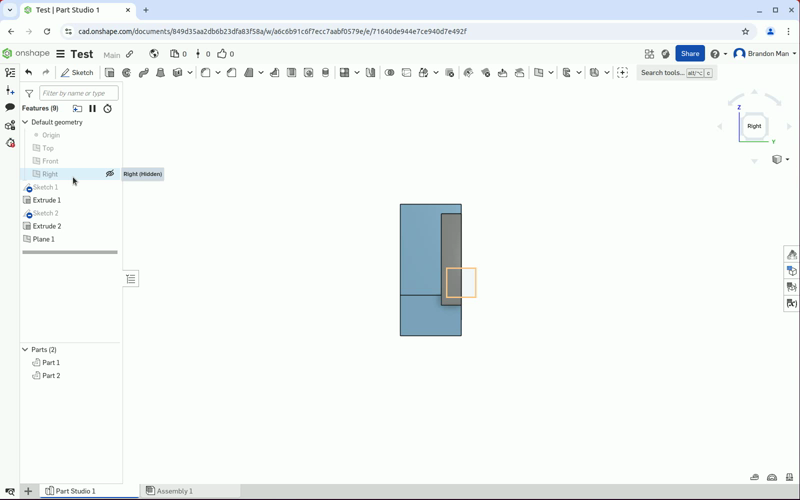
key(shift+s)
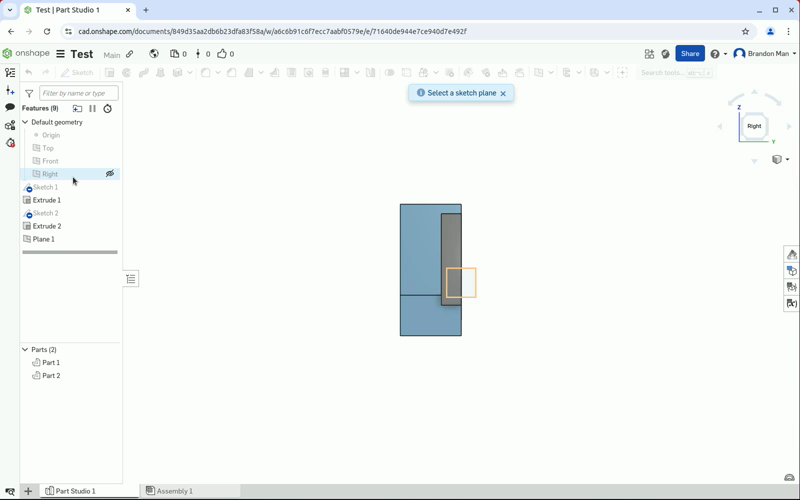
mouse_move(73, 241)
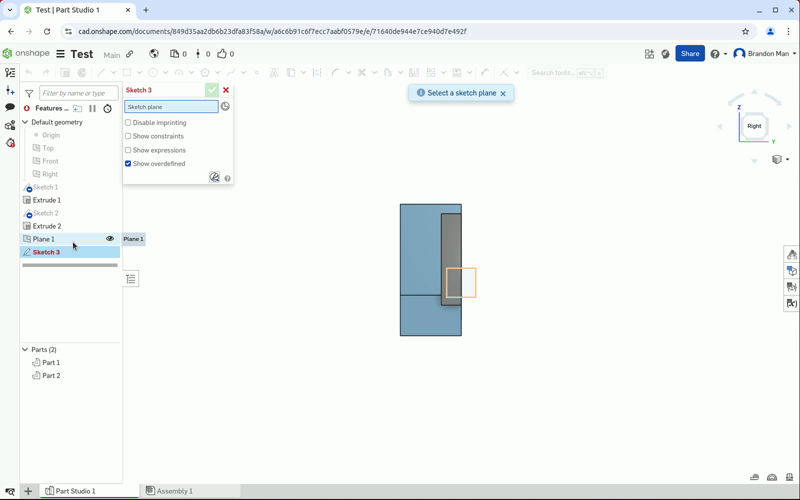
click(73, 241)
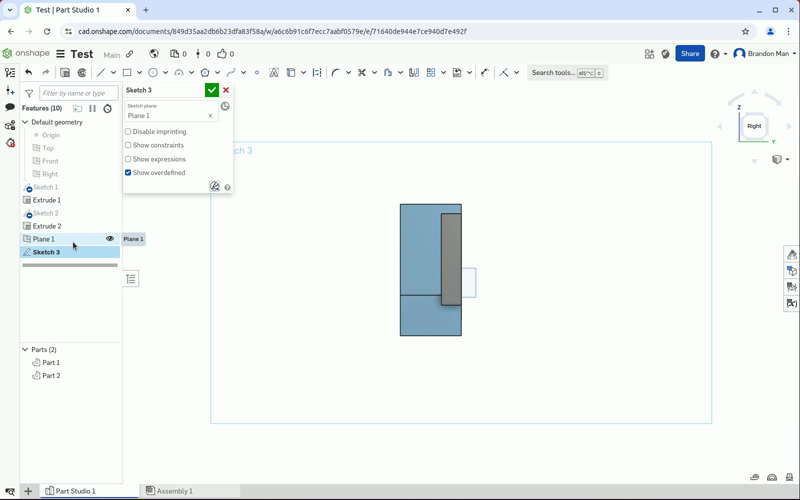
mouse_move(73, 352)
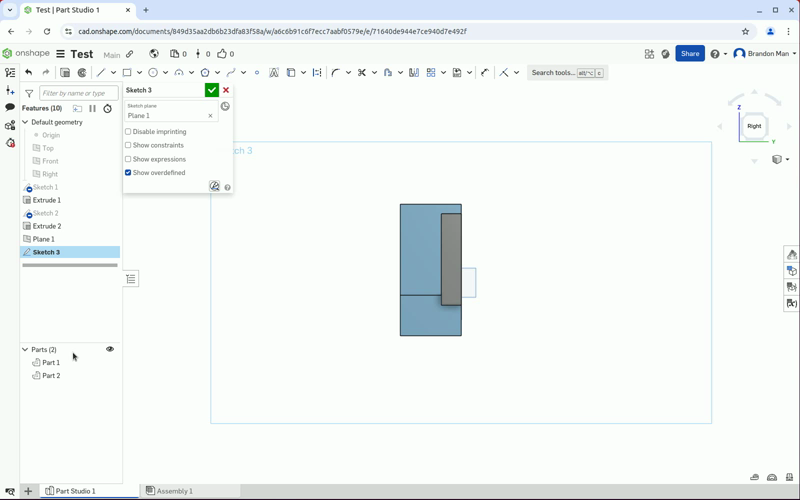
key(y)
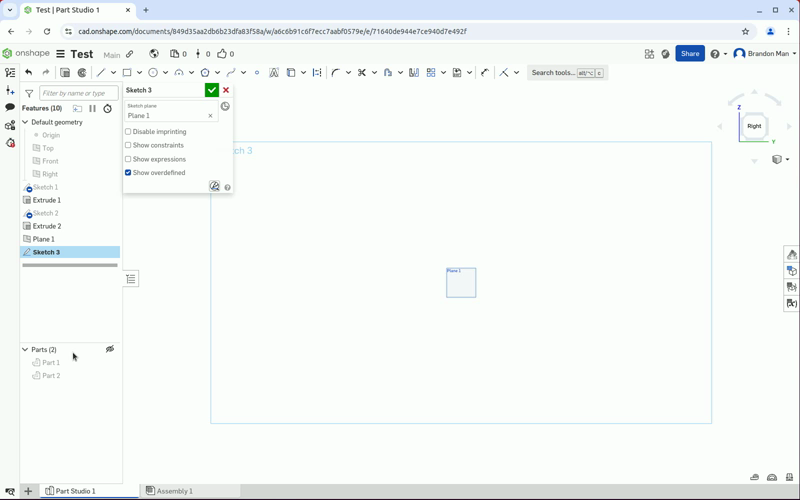
key(l)
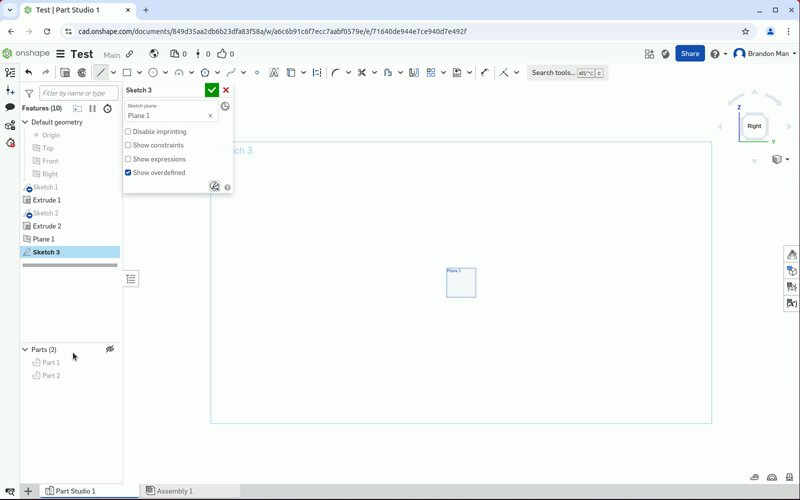
key_down(shift)
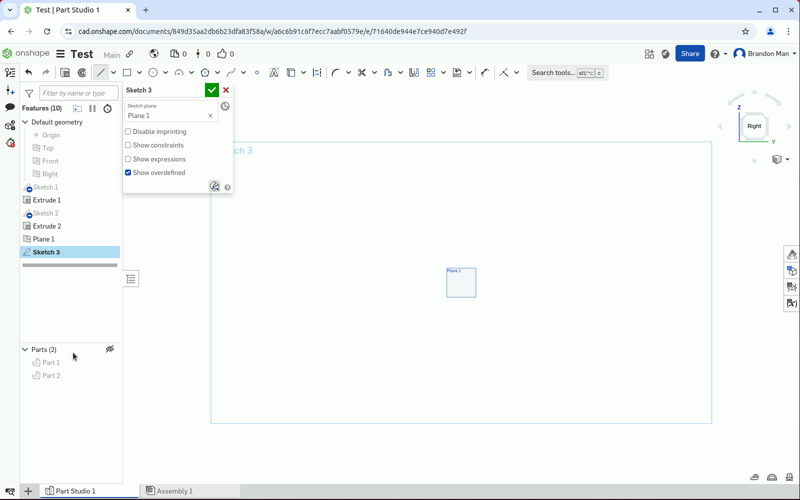
mouse_move(419, 311)
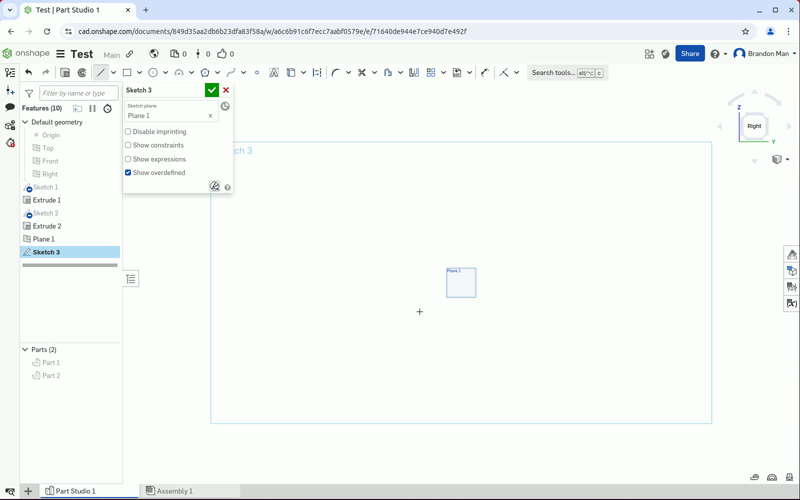
click(419, 311)
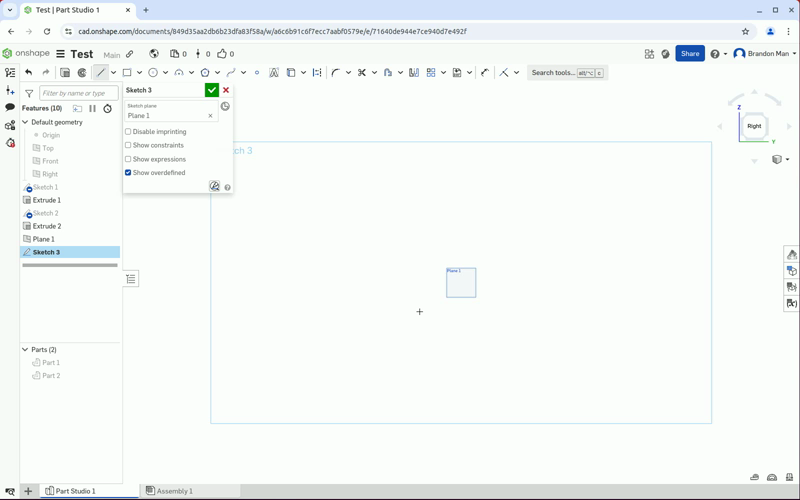
key_up(shift)
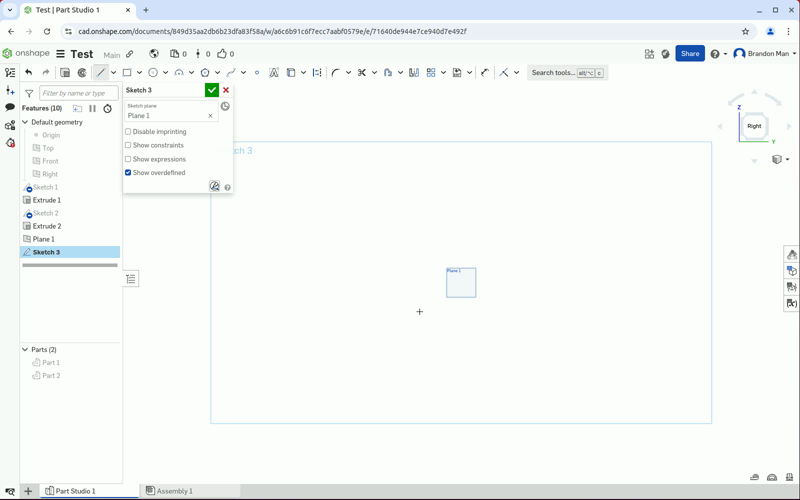
key_down(shift)
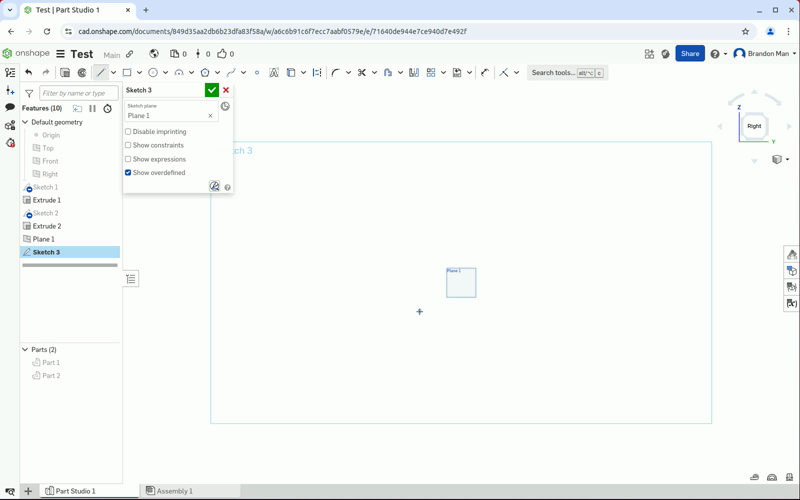
mouse_move(449, 311)
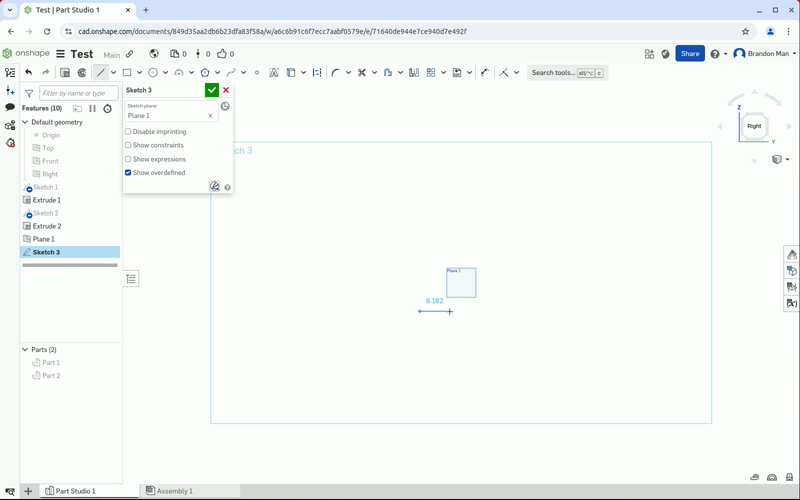
mouse_move(440, 311)
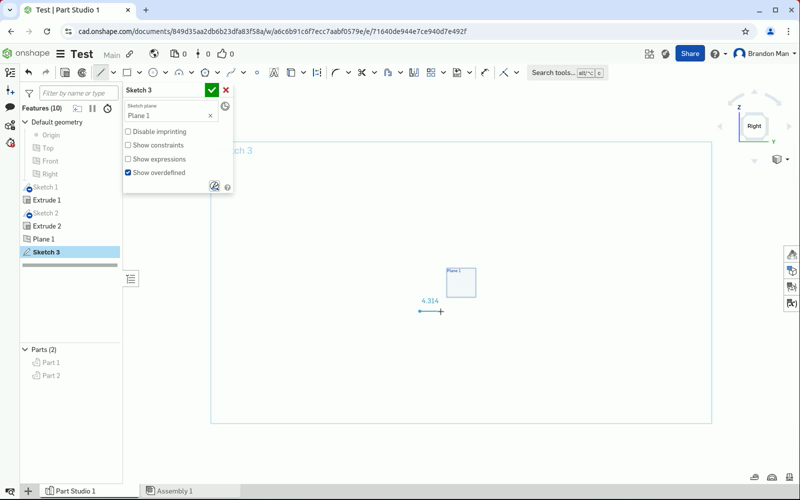
click(440, 311)
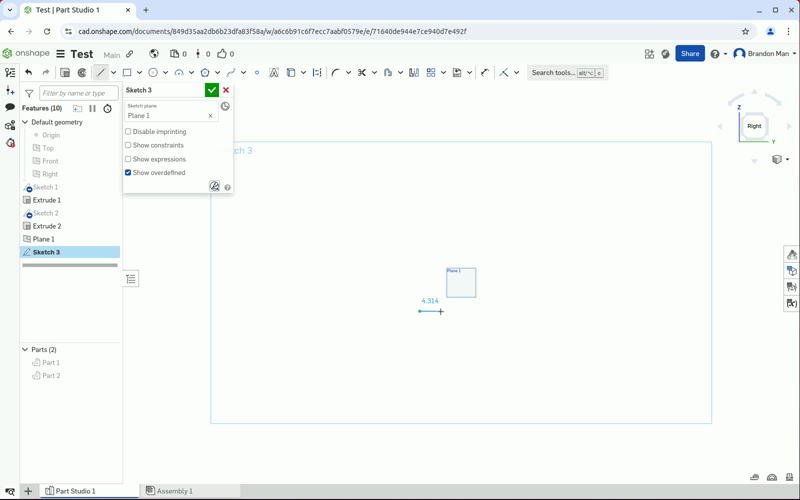
key_up(shift)
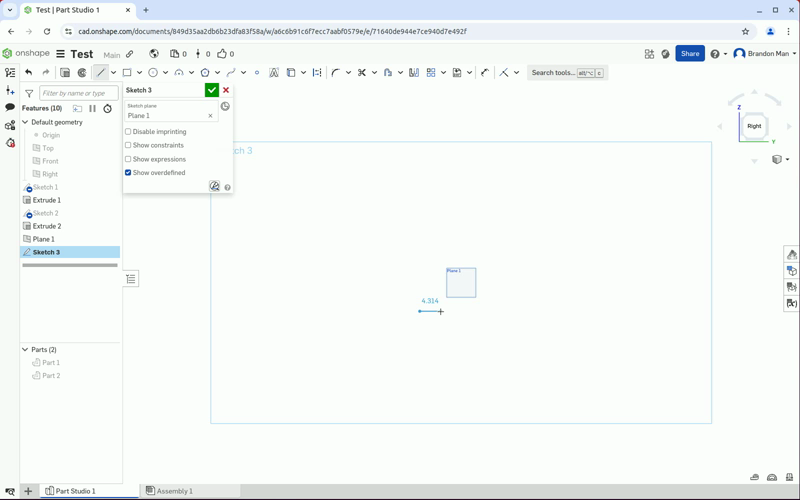
key_down(shift)
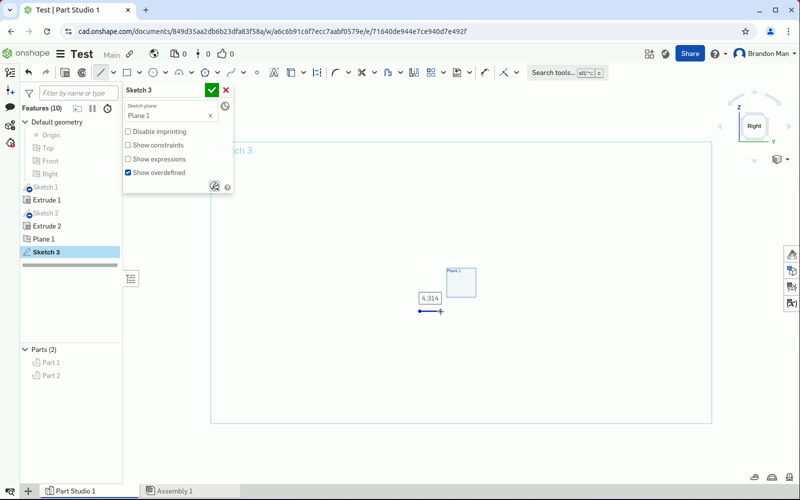
mouse_move(470, 311)
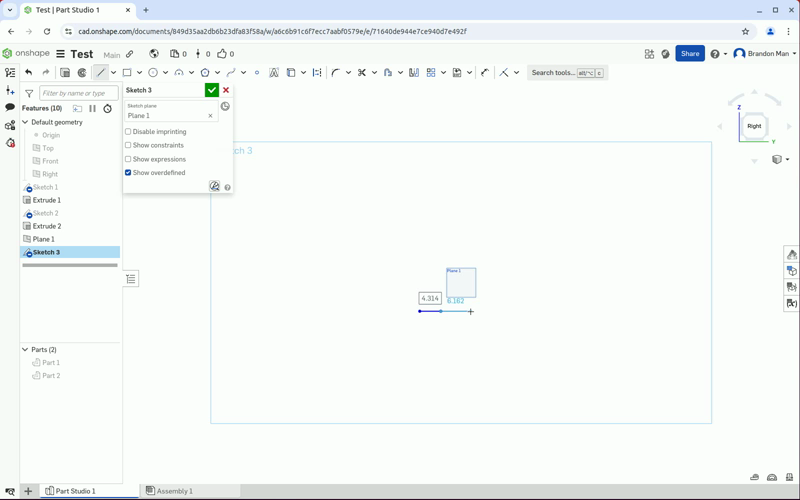
mouse_move(440, 295)
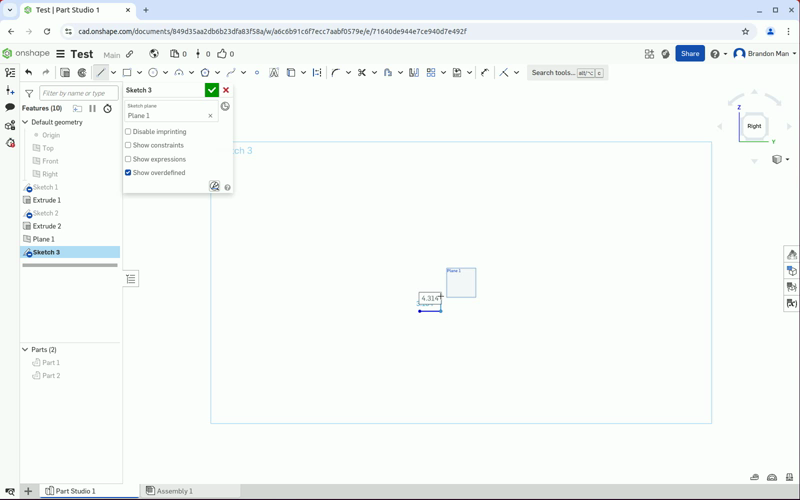
click(440, 295)
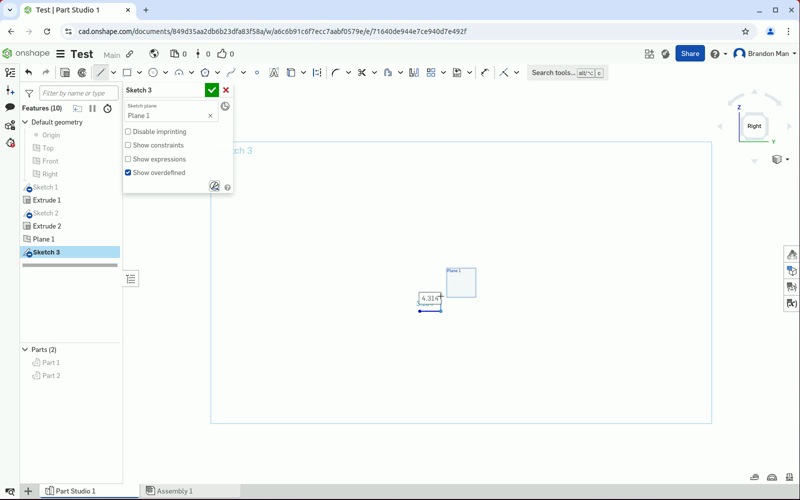
key_up(shift)
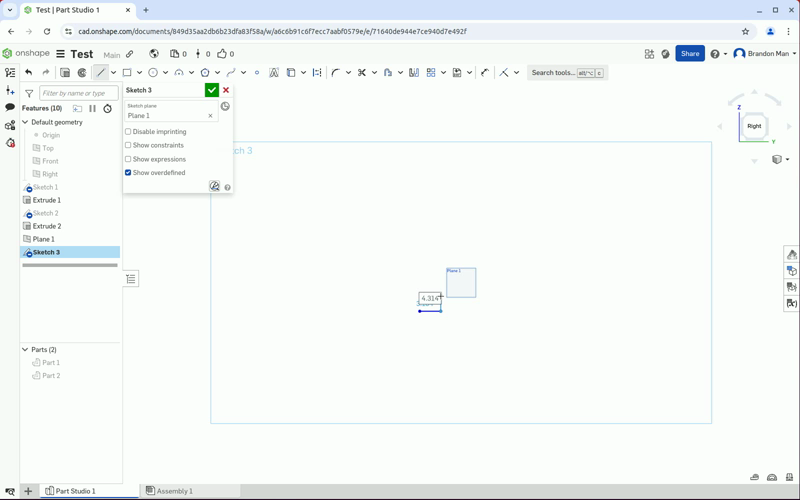
key_down(shift)
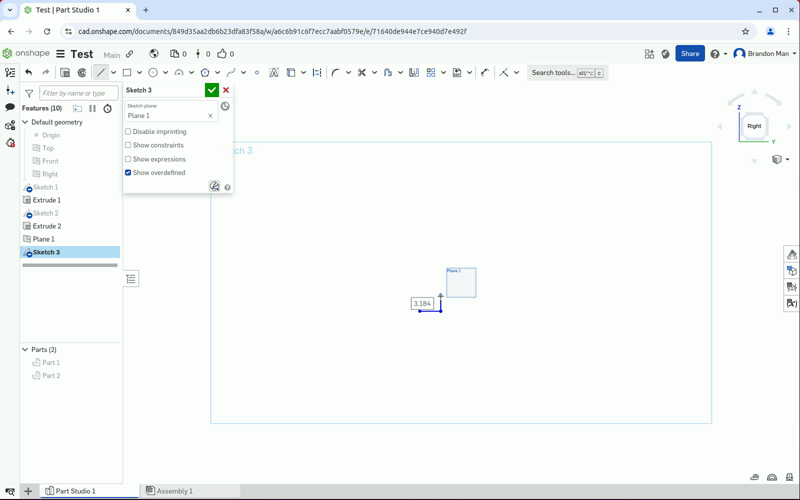
mouse_move(470, 295)
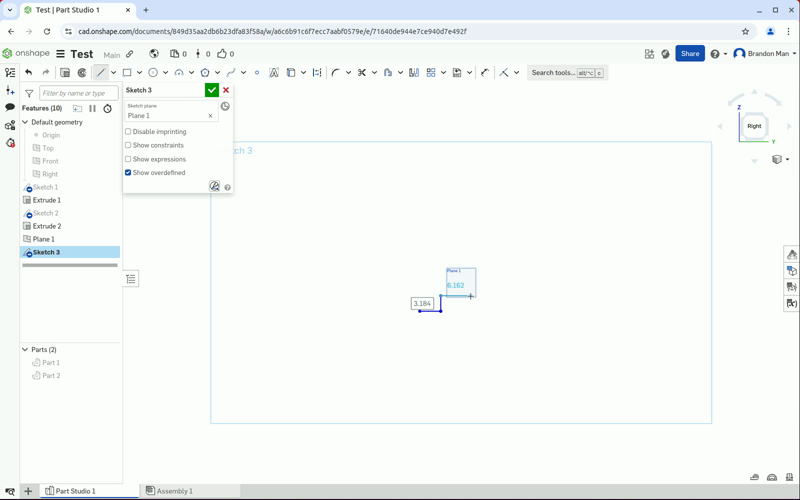
mouse_move(419, 295)
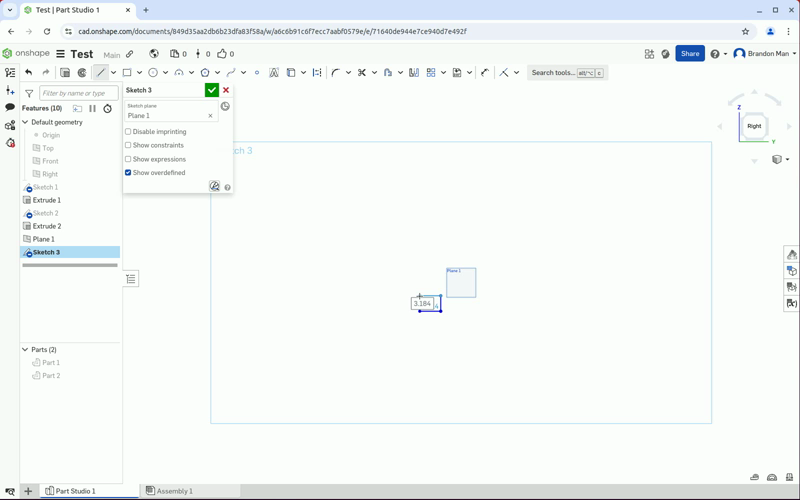
click(419, 295)
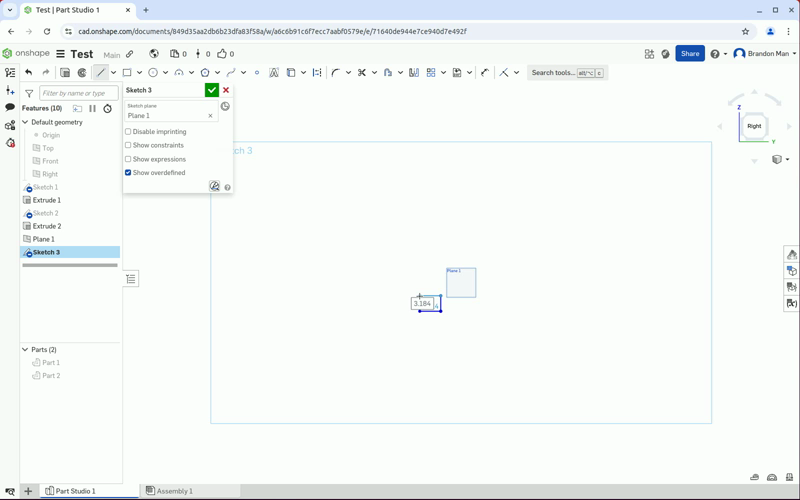
key_up(shift)
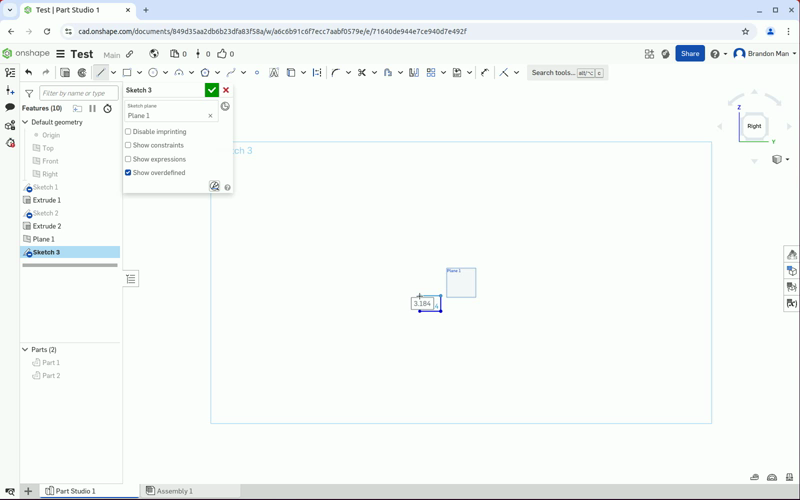
mouse_move(449, 295)
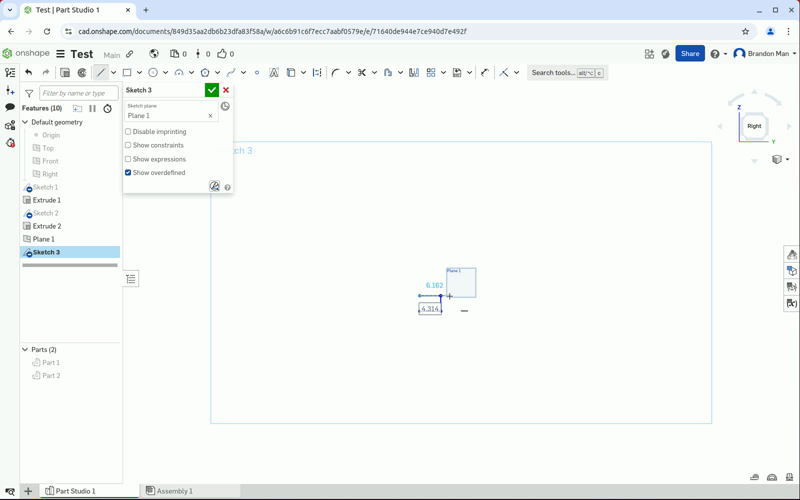
key_down(shift)
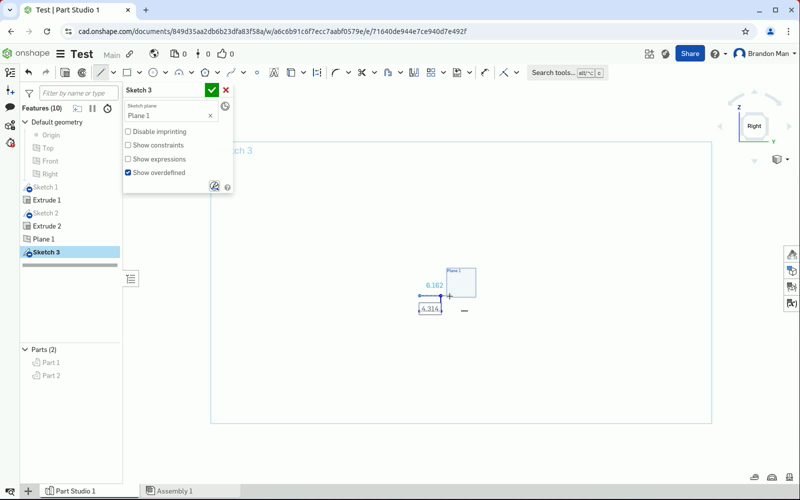
mouse_move(419, 311)
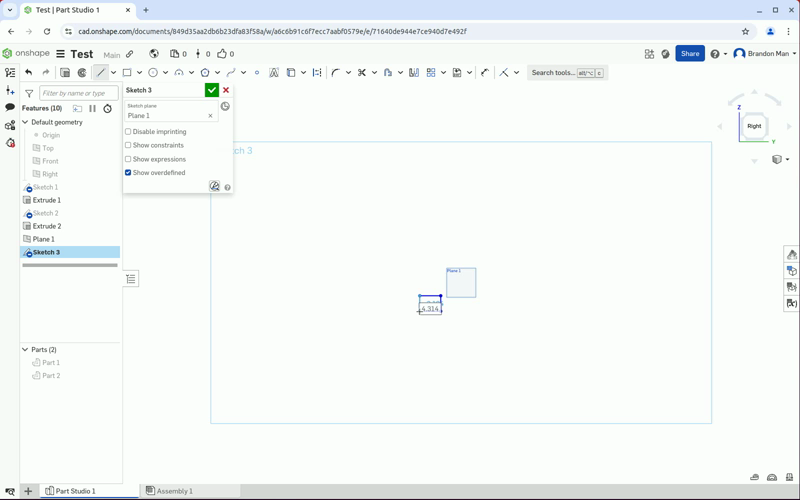
key_up(shift)
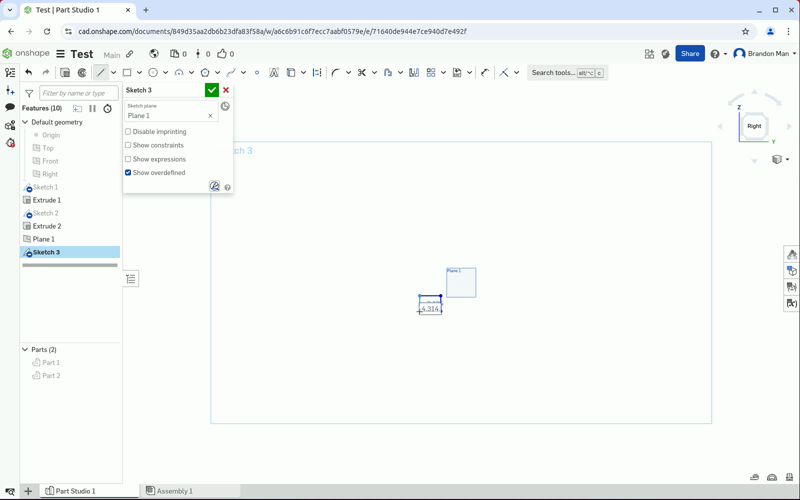
click(419, 311)
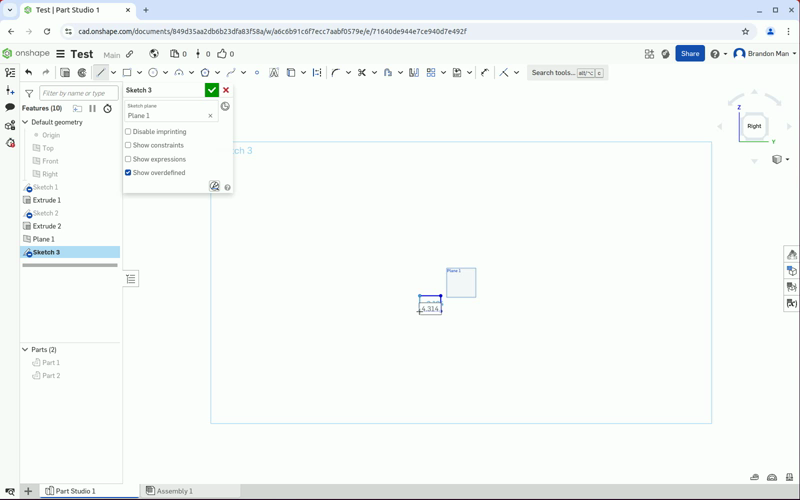
key(esc)
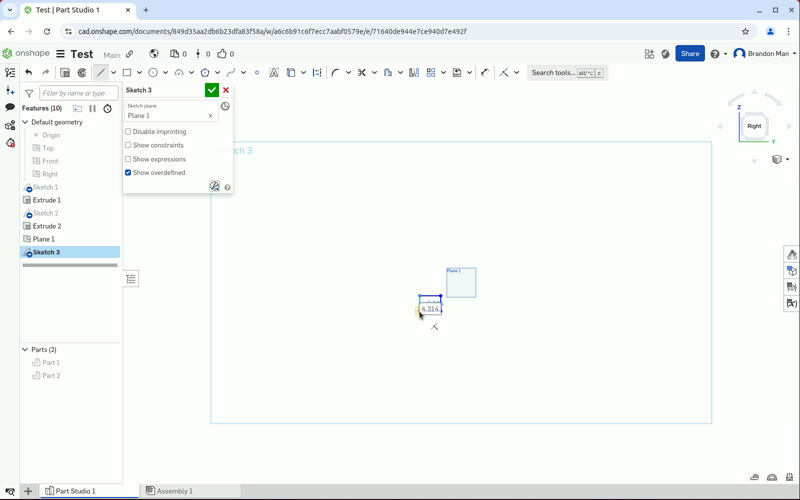
mouse_move(425, 306)
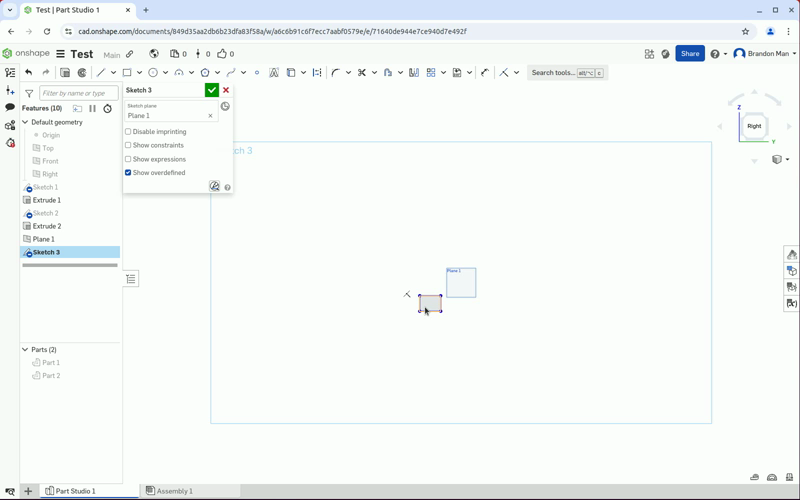
scroll(6)
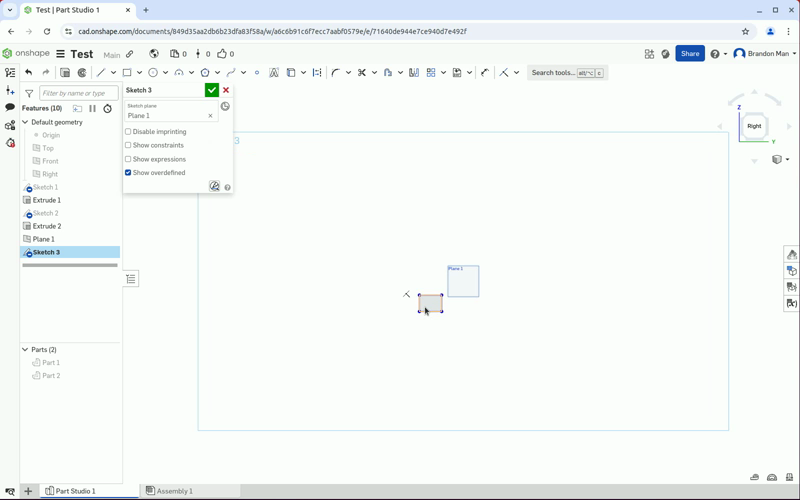
scroll(6)
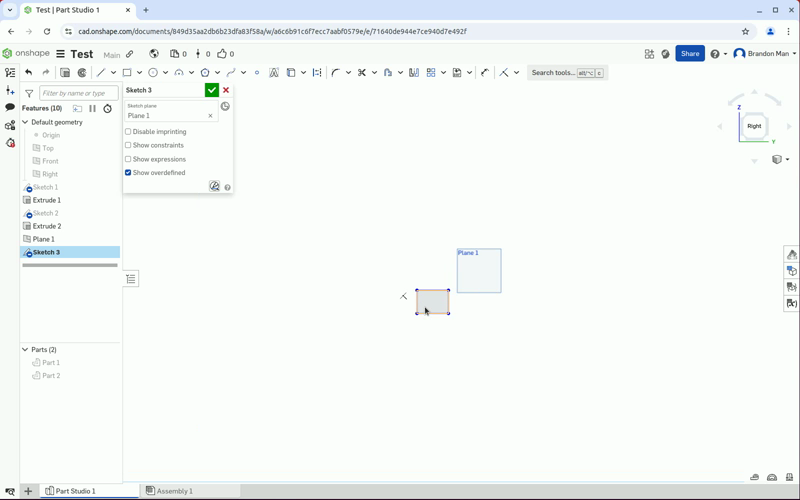
scroll(6)
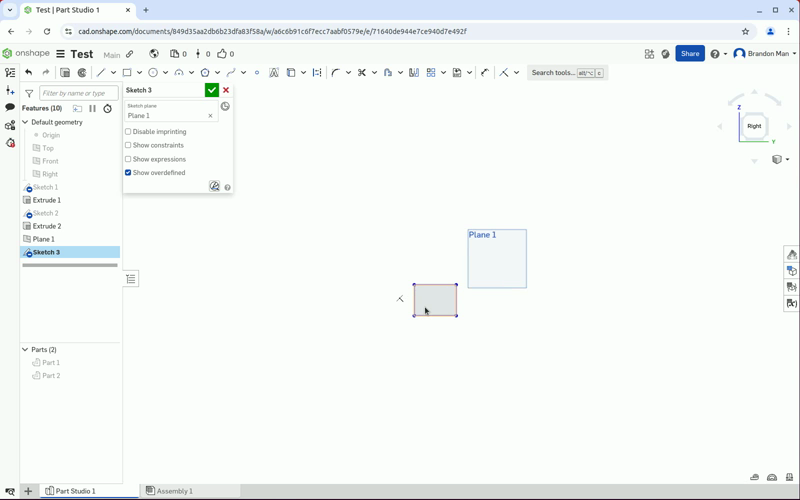
scroll(6)
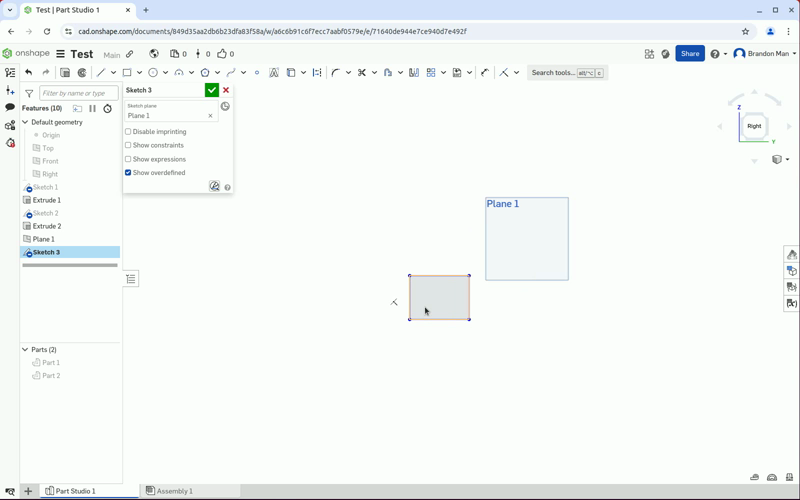
scroll(6)
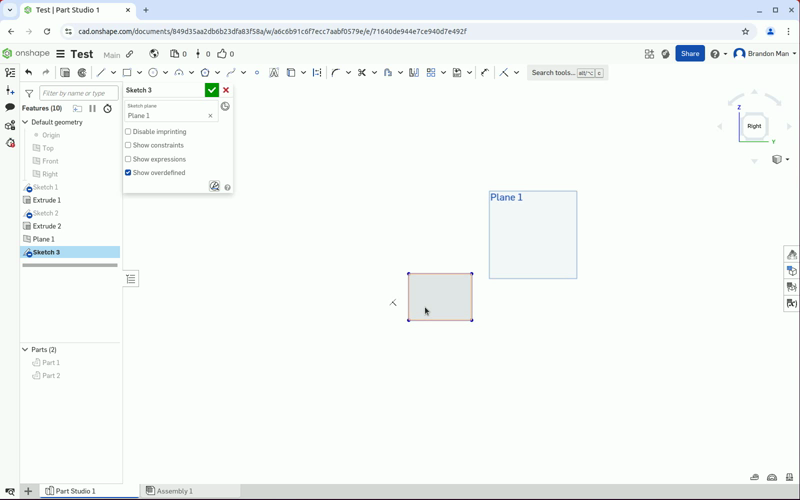
scroll(6)
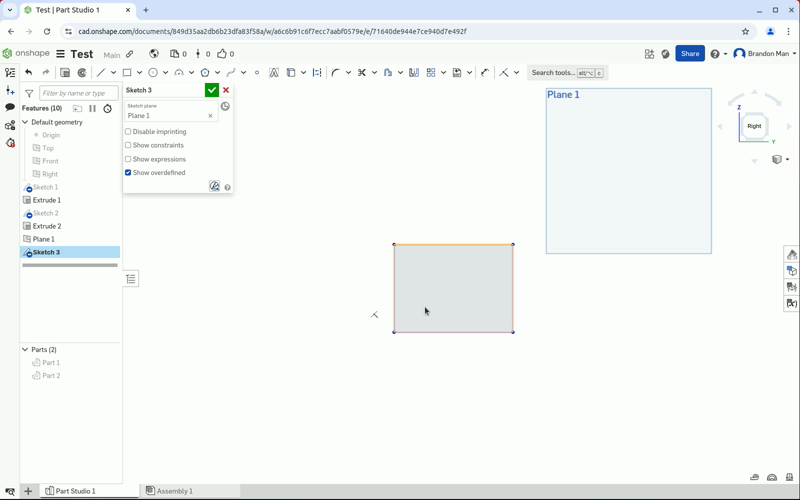
scroll(6)
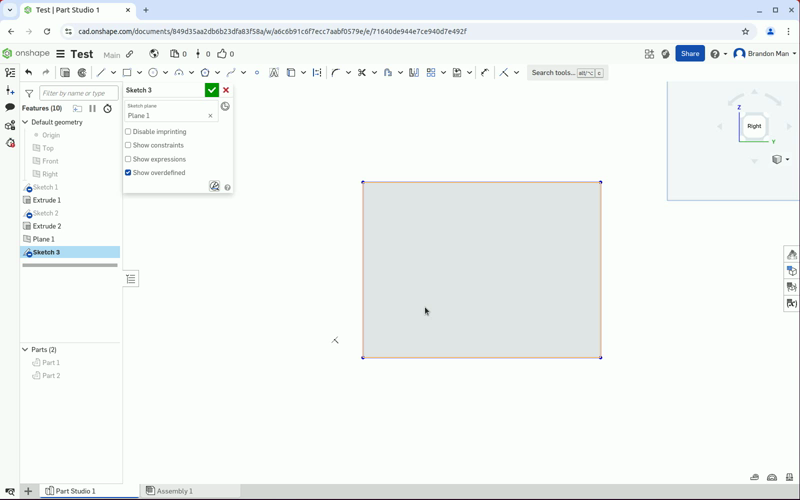
click(425, 306)
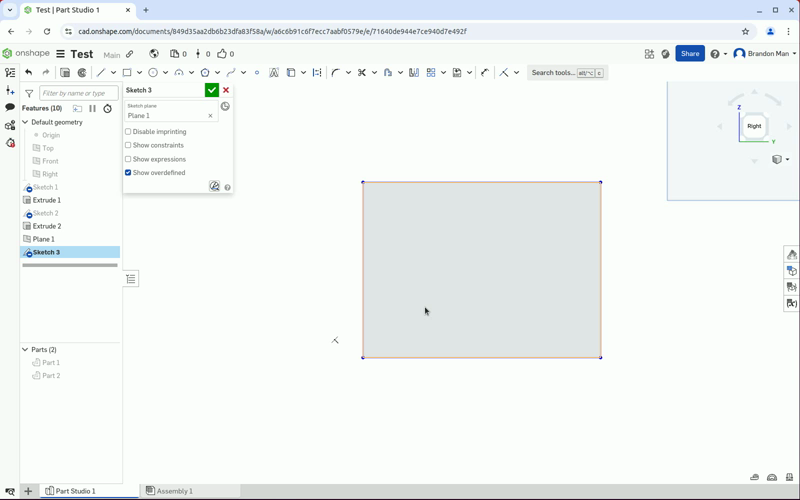
scroll(-6)
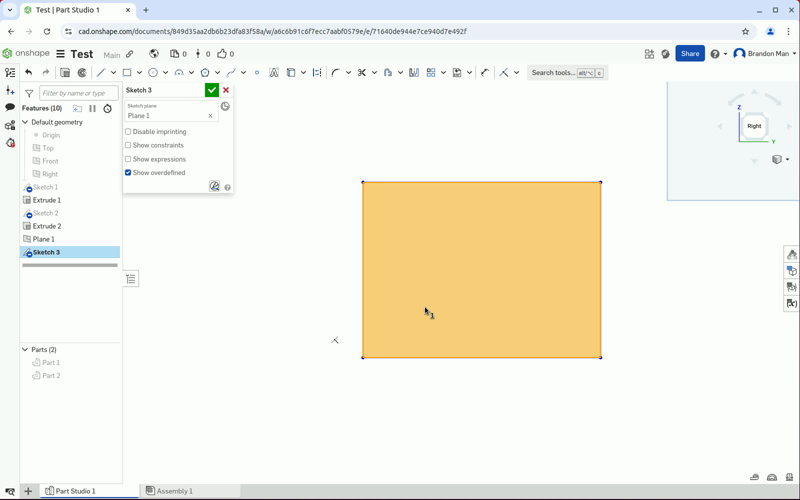
scroll(-6)
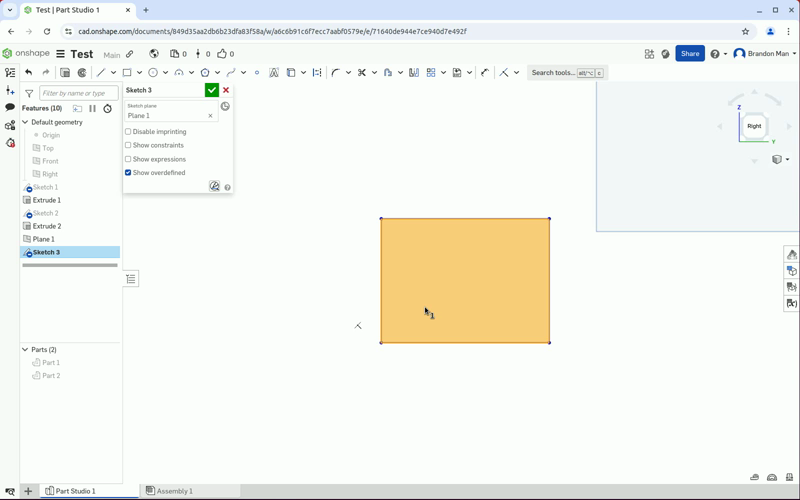
scroll(-6)
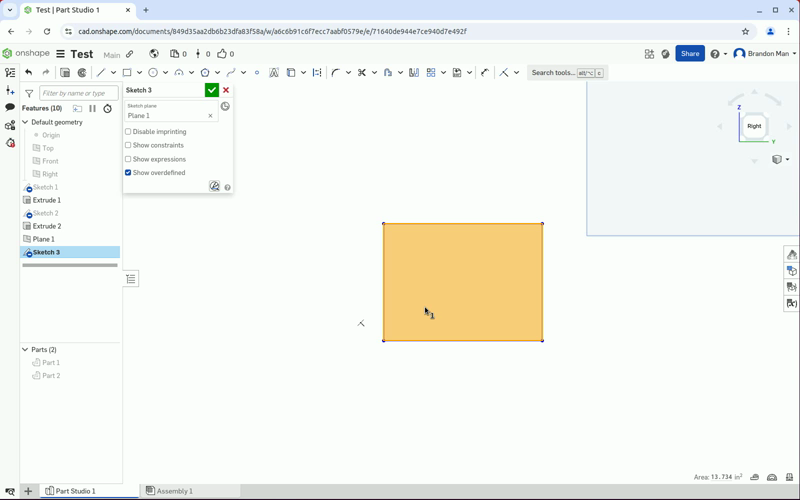
scroll(-6)
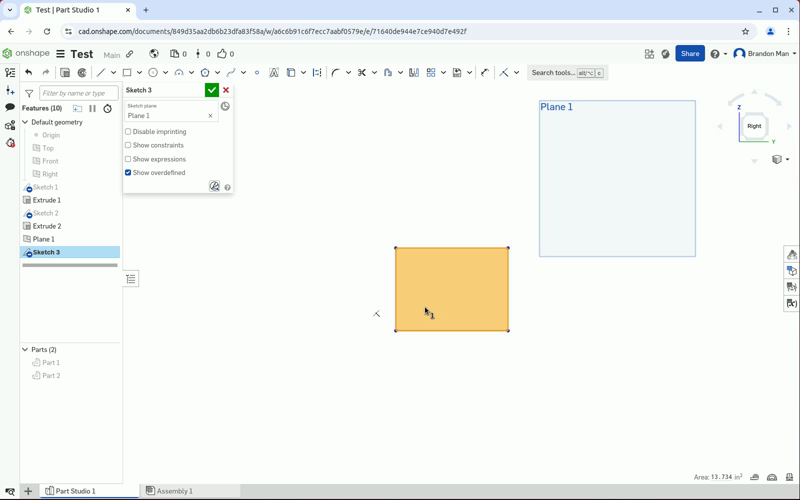
scroll(-6)
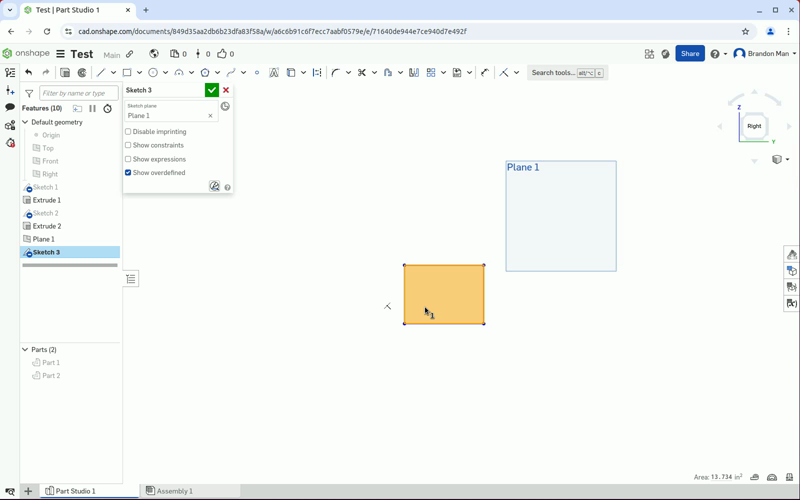
scroll(-6)
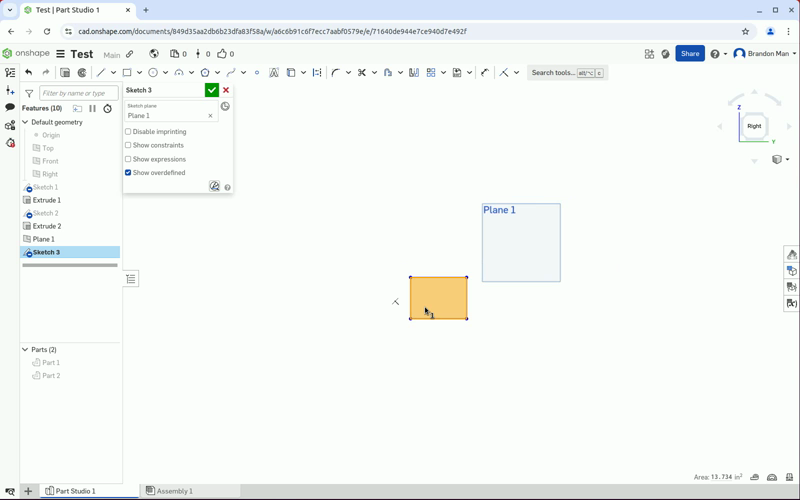
scroll(-6)
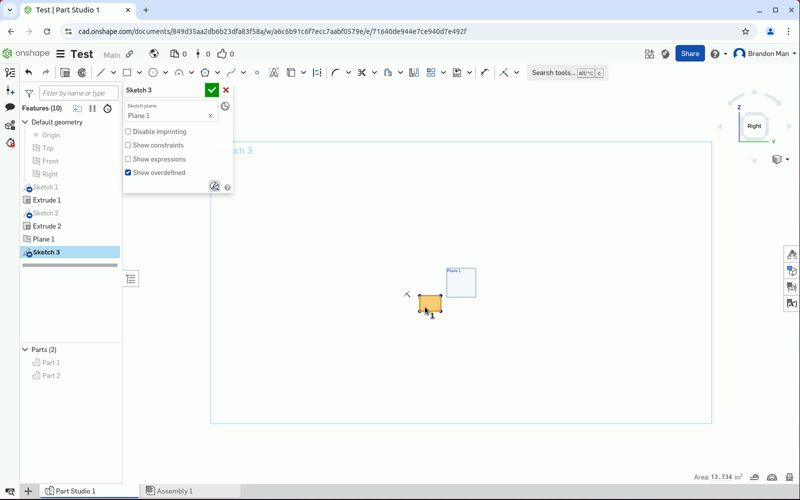
mouse_move(73, 352)
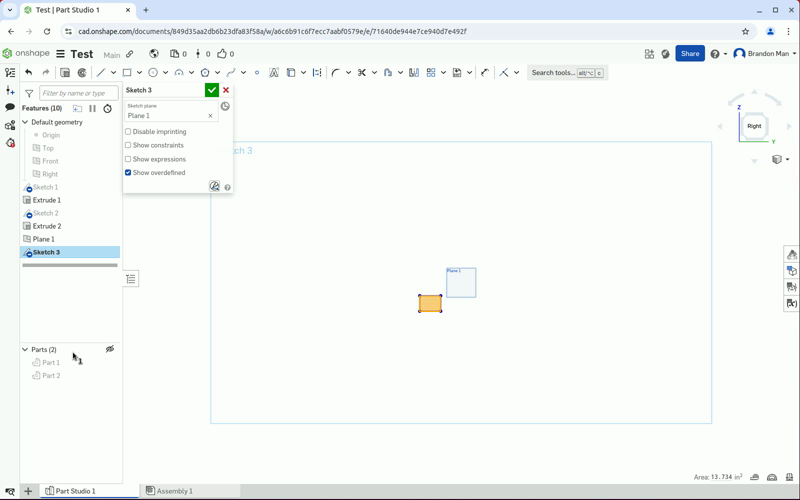
key(shift+y)
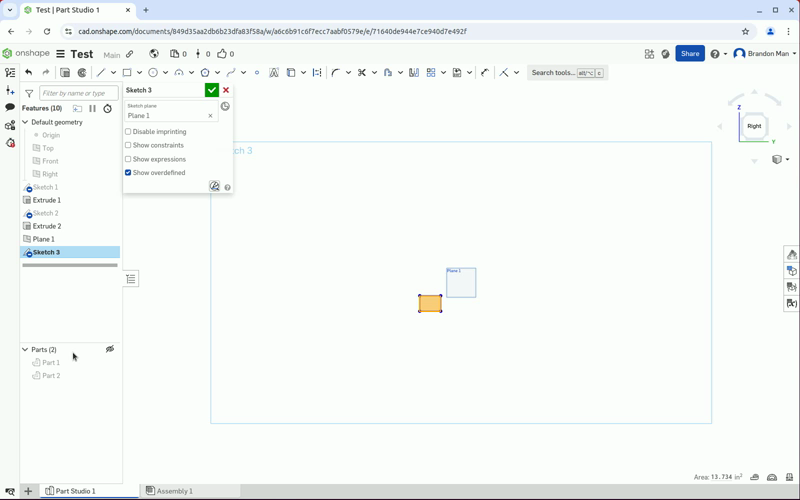
key(shift+e)
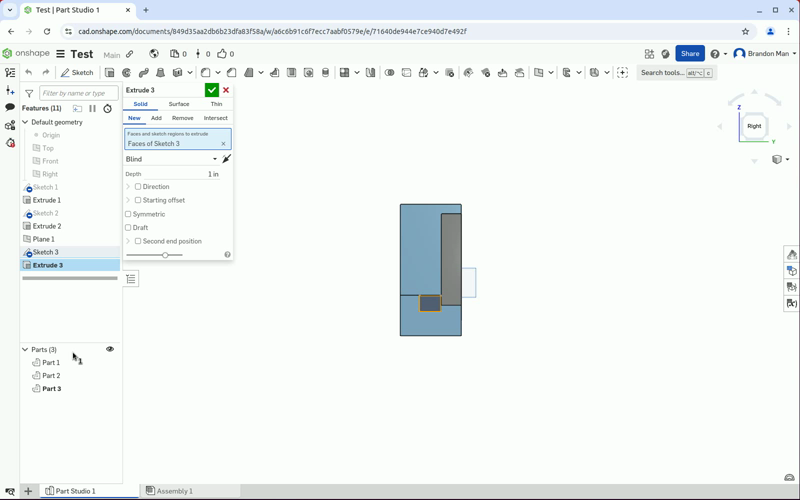
mouse_move(143, 106)
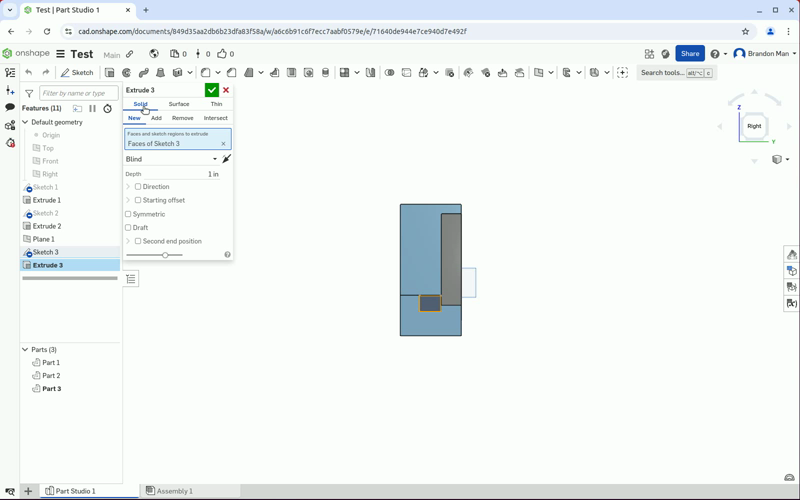
click(143, 106)
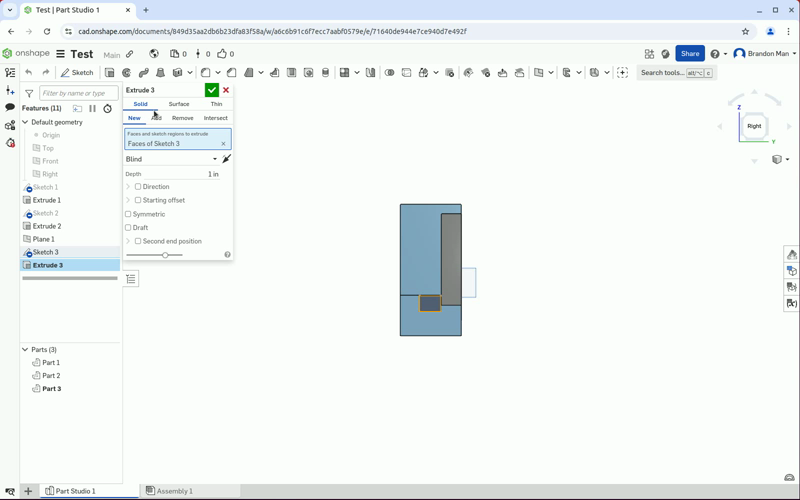
mouse_move(186, 120)
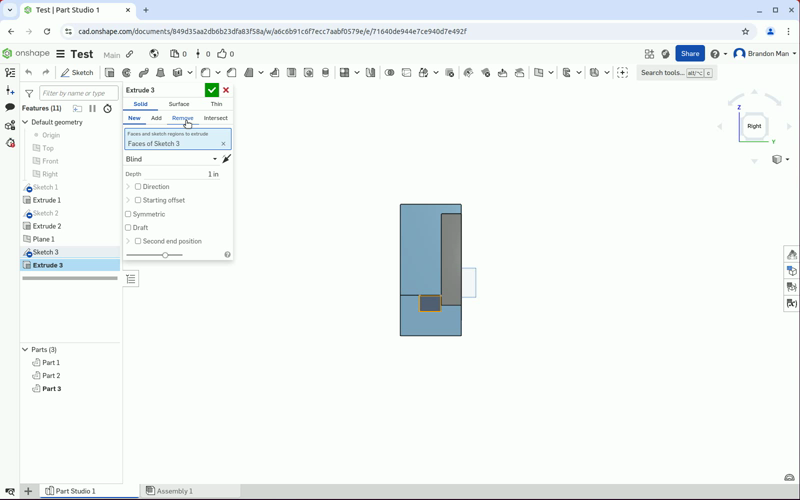
click(186, 120)
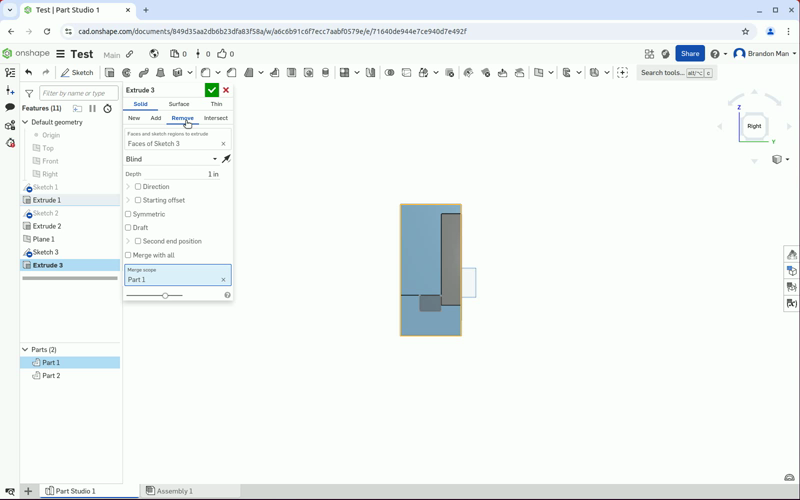
key(tab, 4)
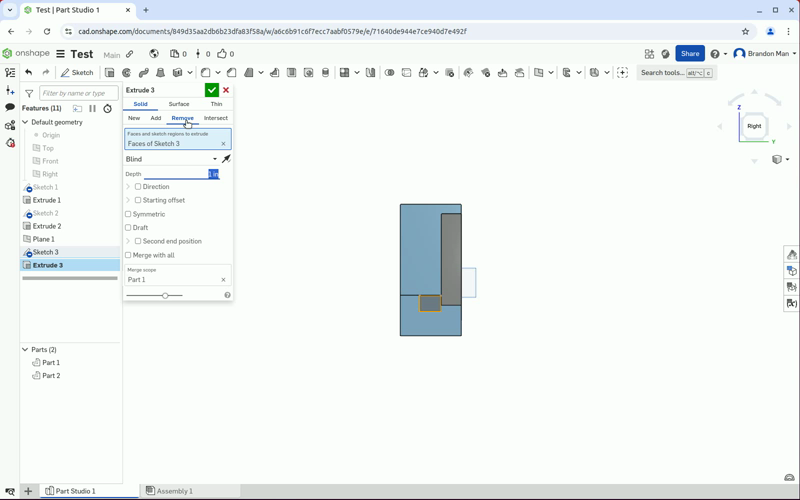
text(30.811)
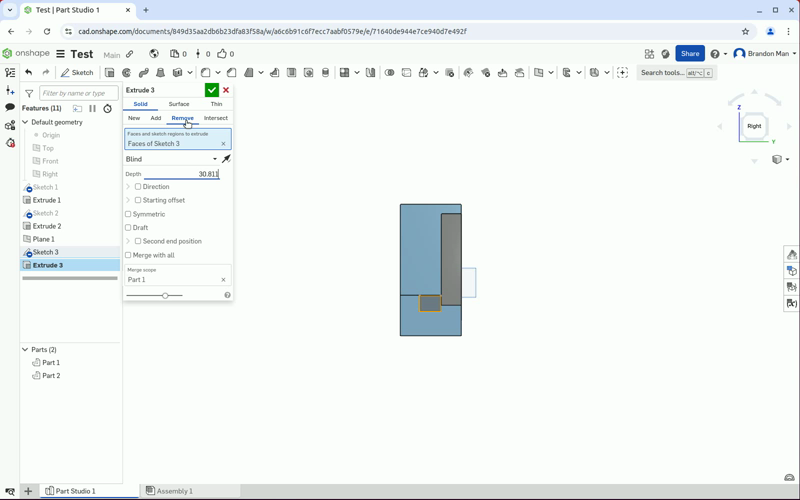
key(tab, 6)
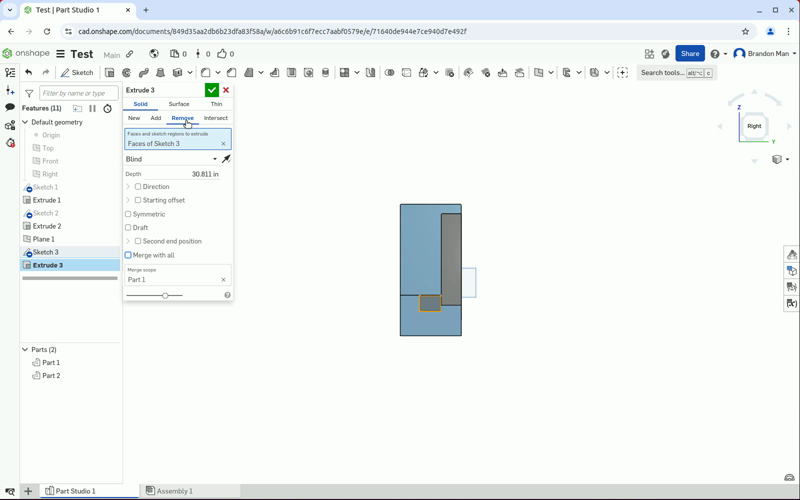
key(space)
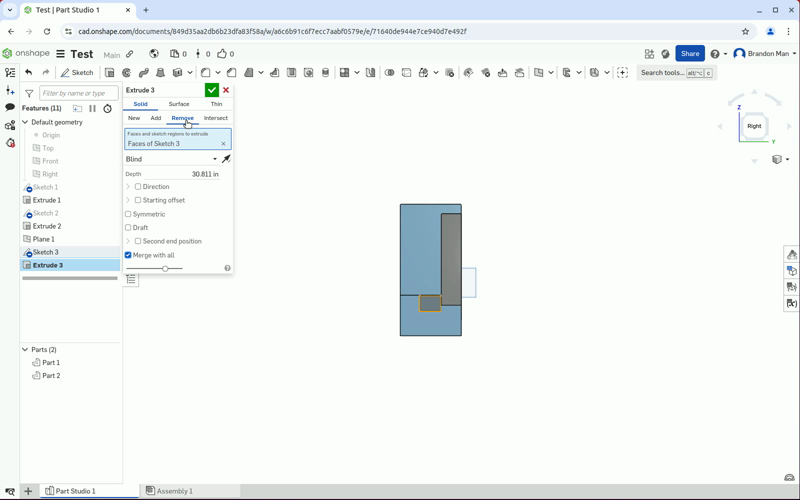
key(enter)
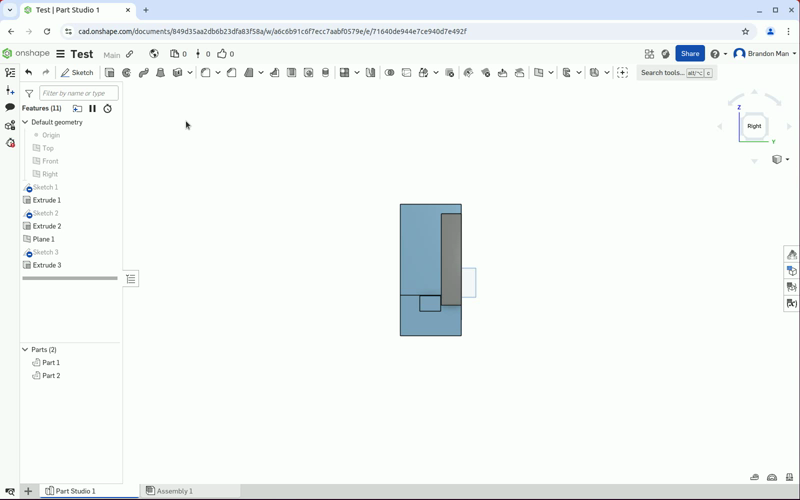
key(shift+h)
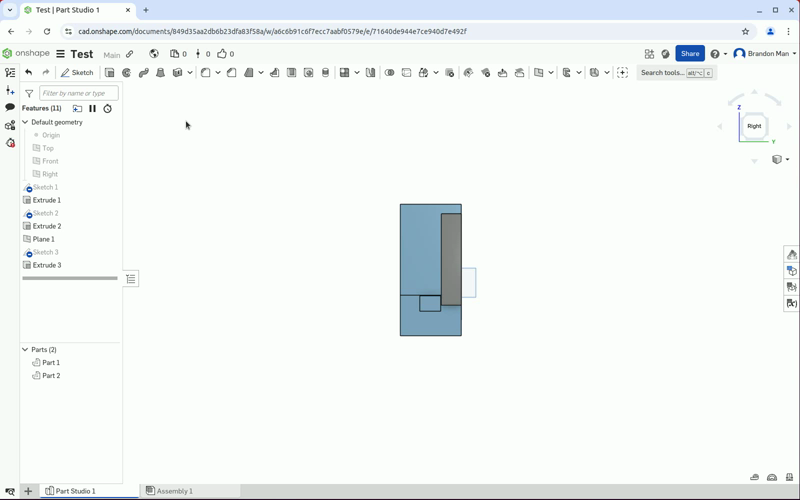
key(shift+h)
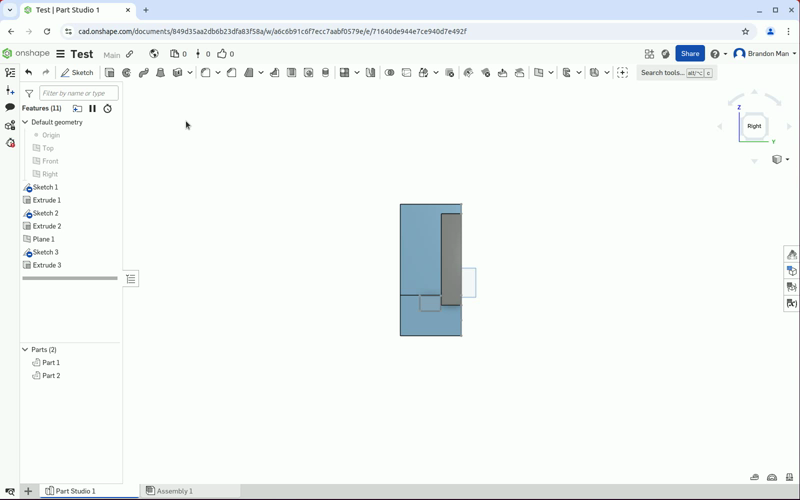
key(shift+7)
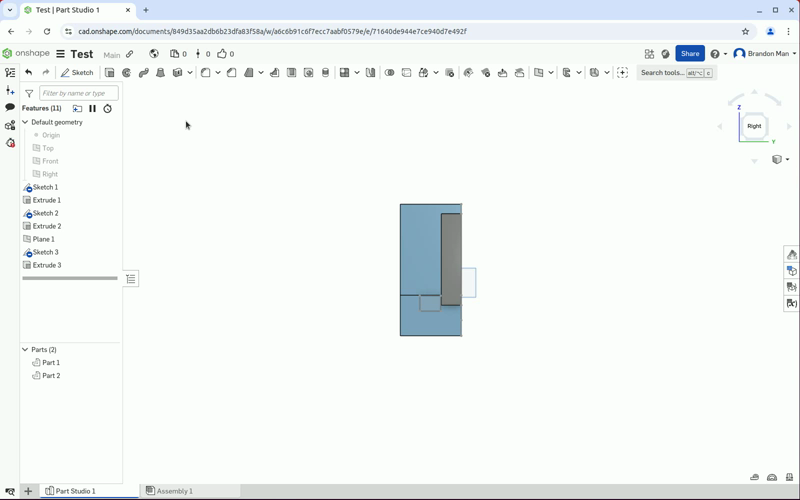
key(right, 2)
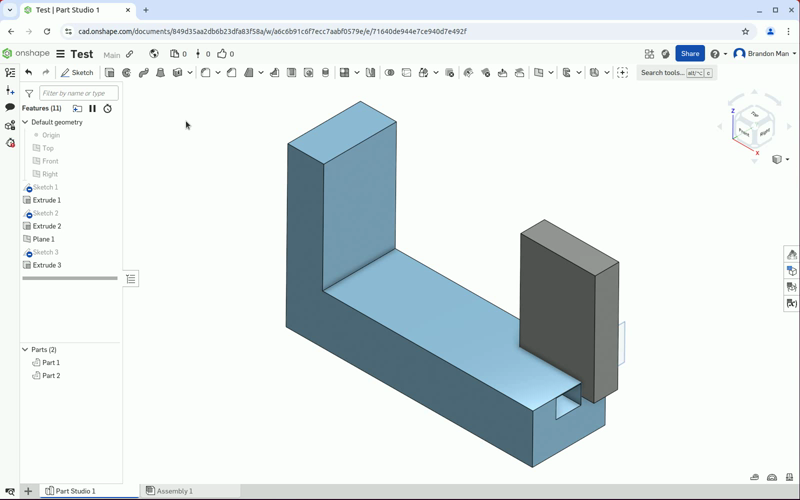
key(down, 2)
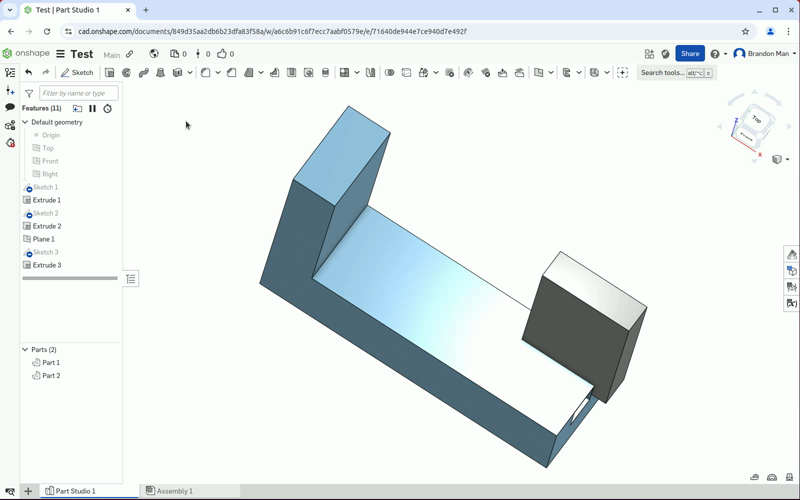
key(up, 2)
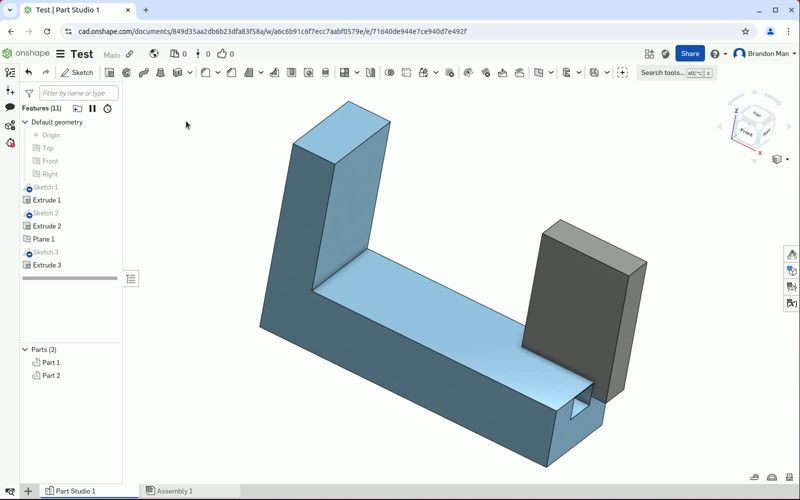
key(left, 2)
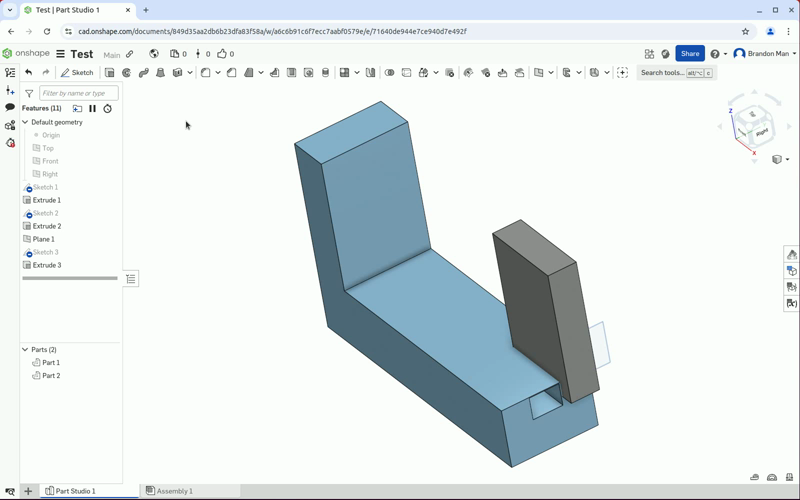
mouse_move(73, 189)
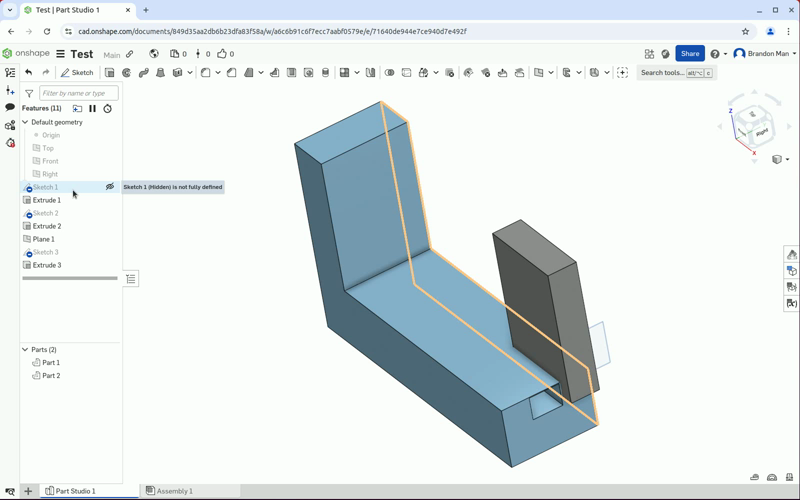
click(73, 189)